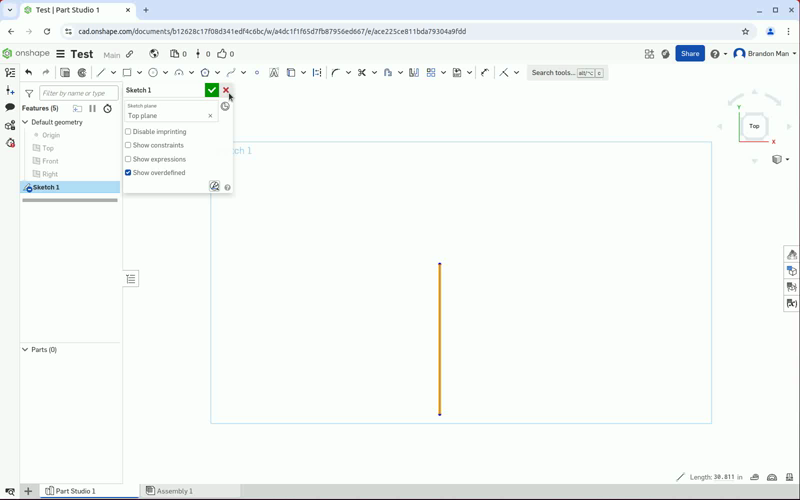
key(shift+h)
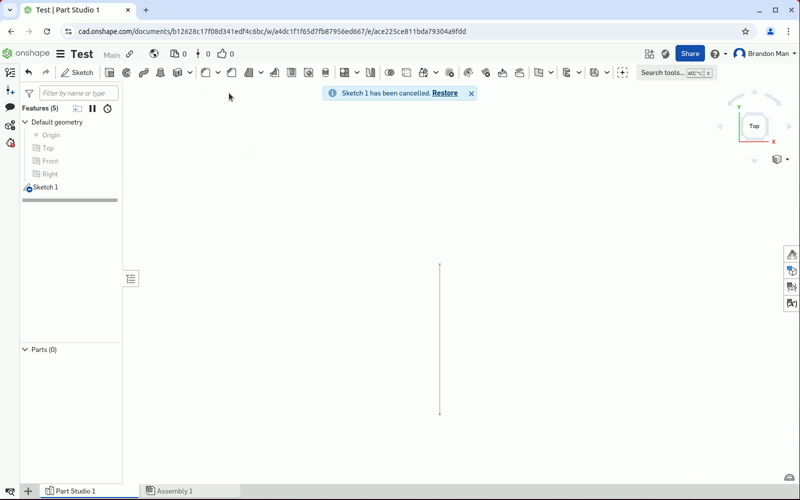
key(shift+s)
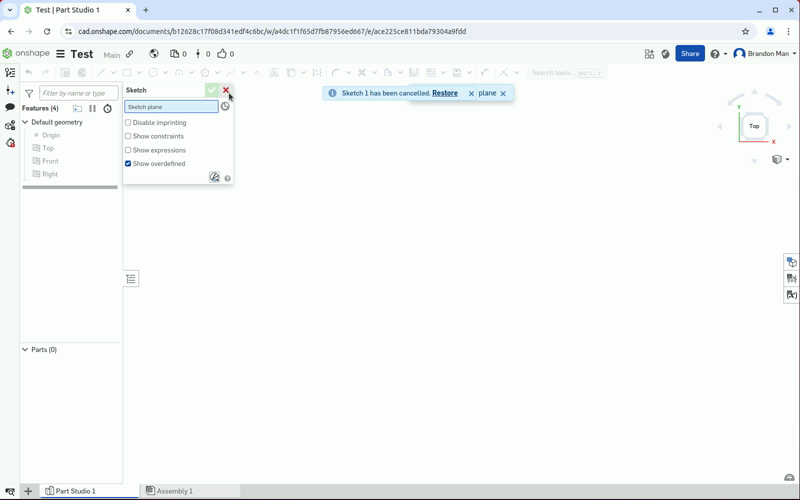
mouse_move(73, 150)
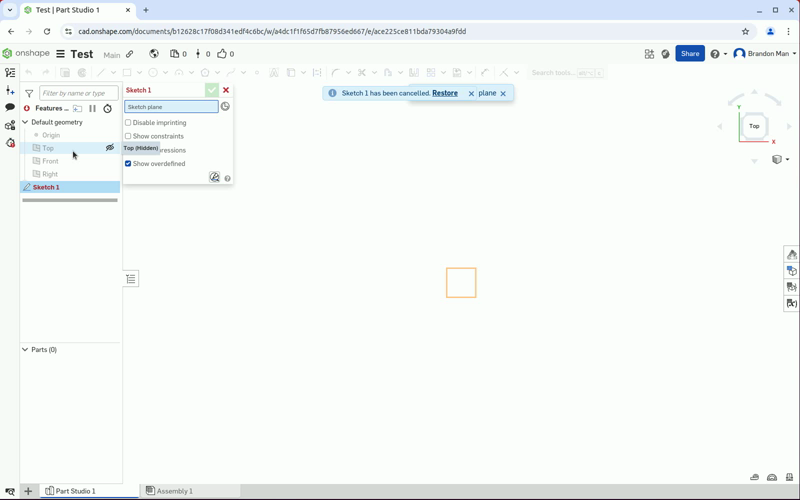
click(73, 150)
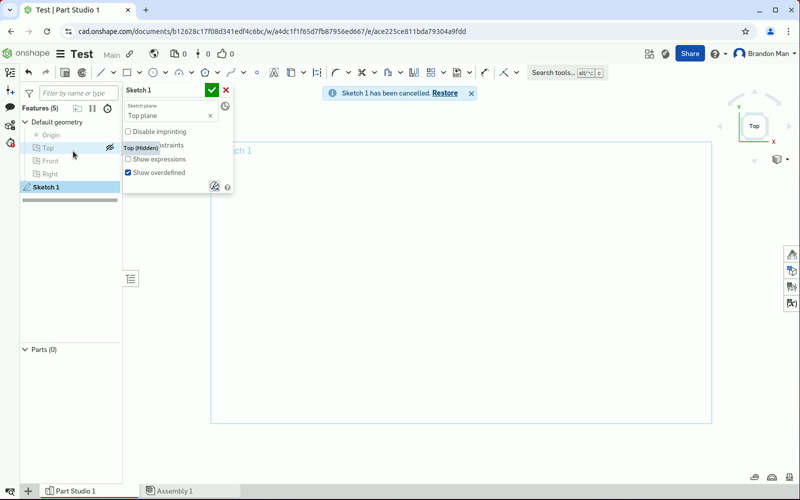
mouse_move(73, 352)
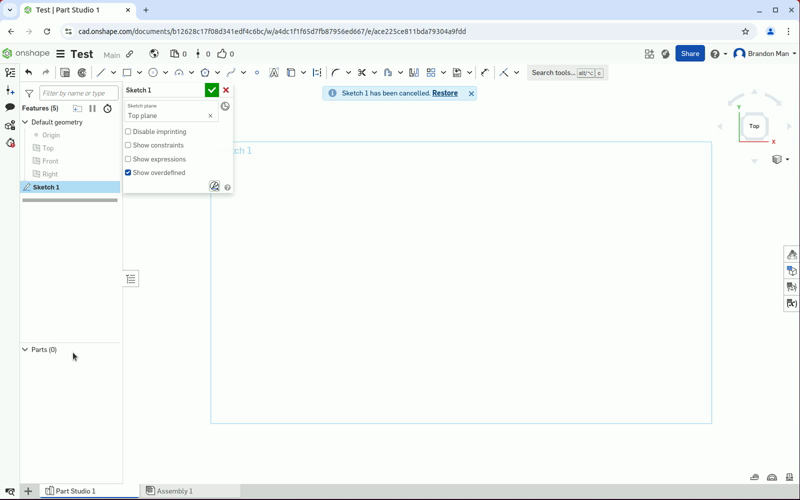
key(y)
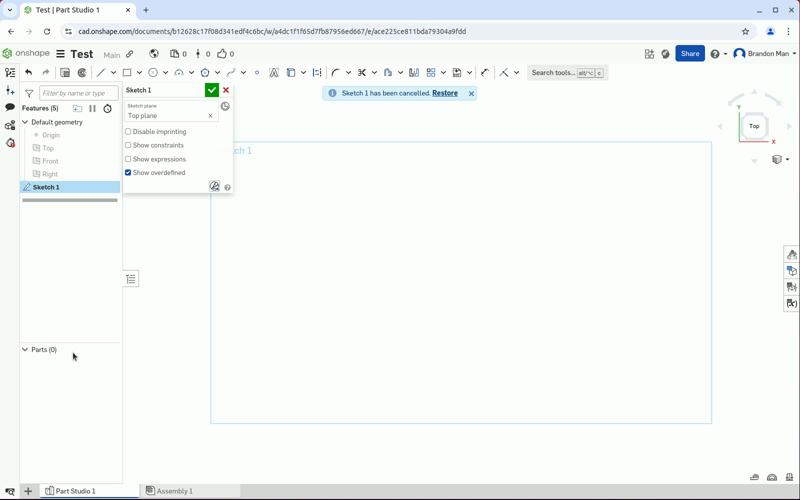
key(l)
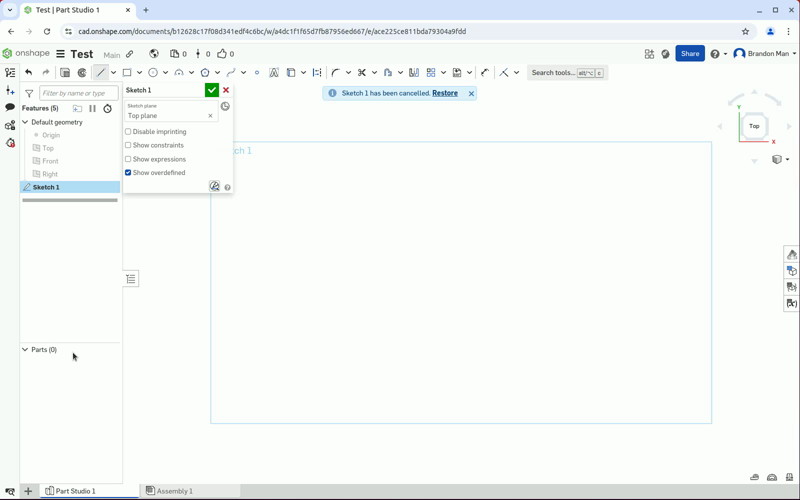
key_down(shift)
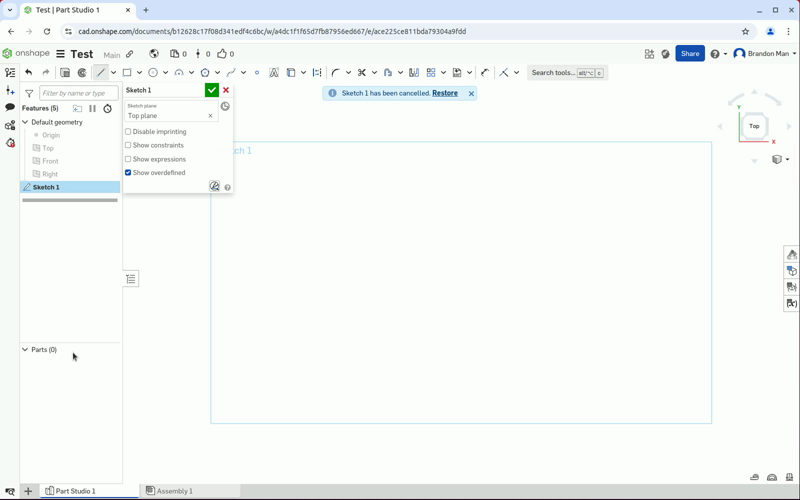
mouse_move(404, 319)
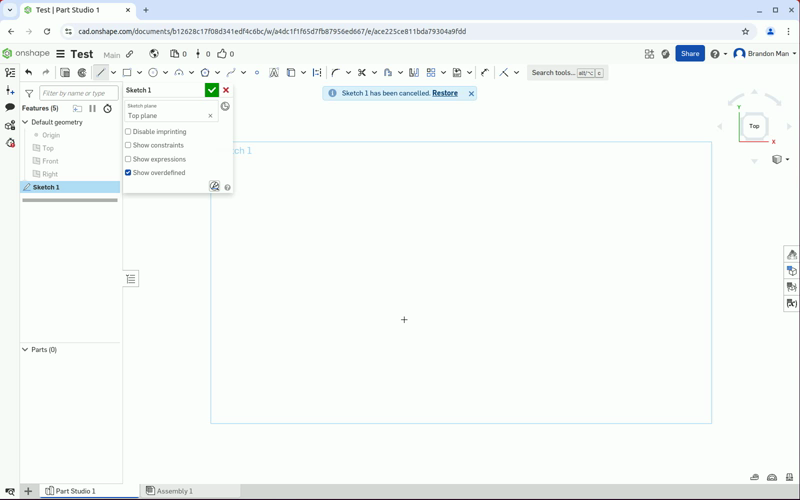
click(404, 319)
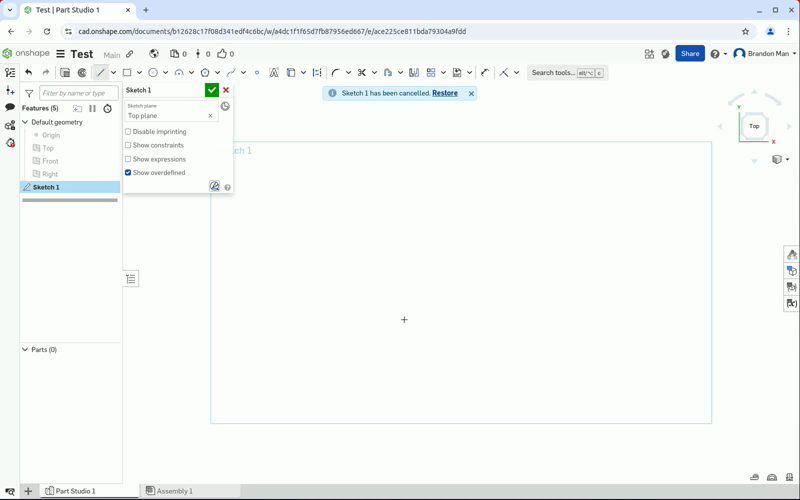
key_up(shift)
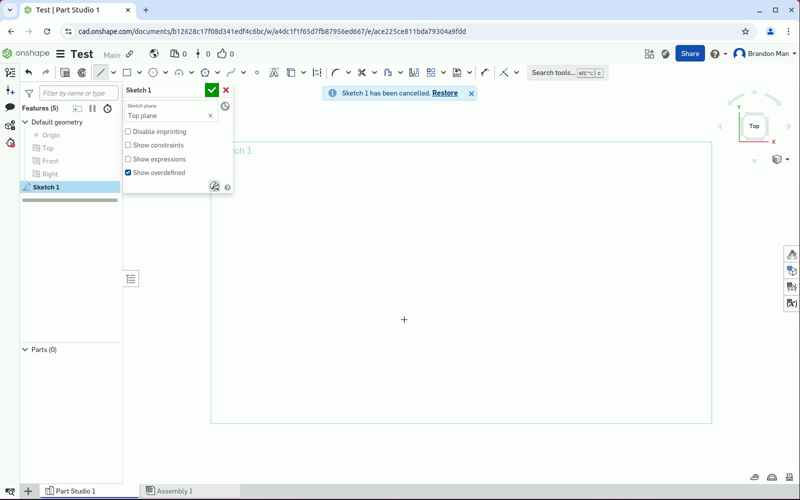
key_down(shift)
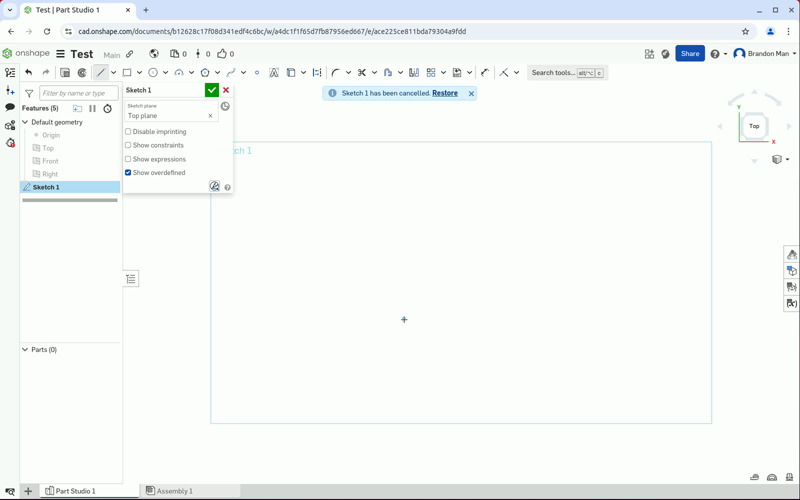
mouse_move(527, 319)
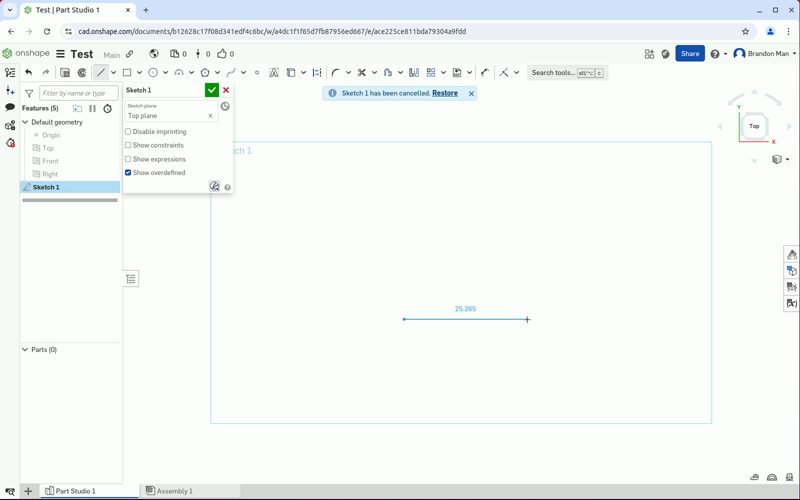
click(527, 319)
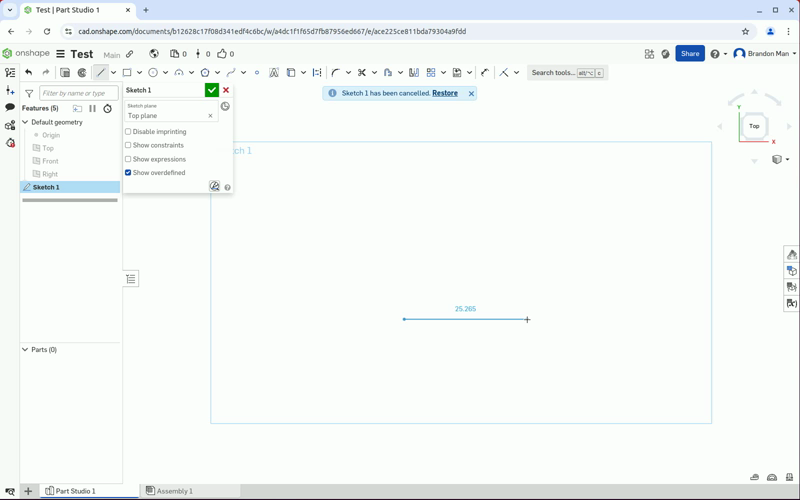
key_up(shift)
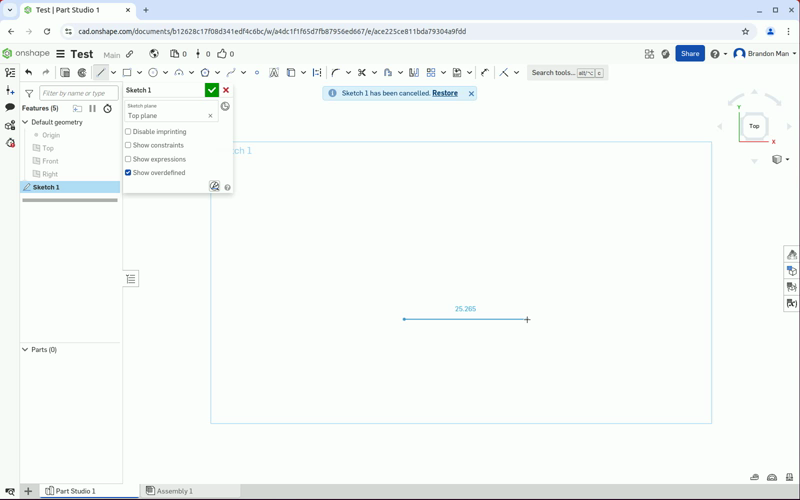
key_down(shift)
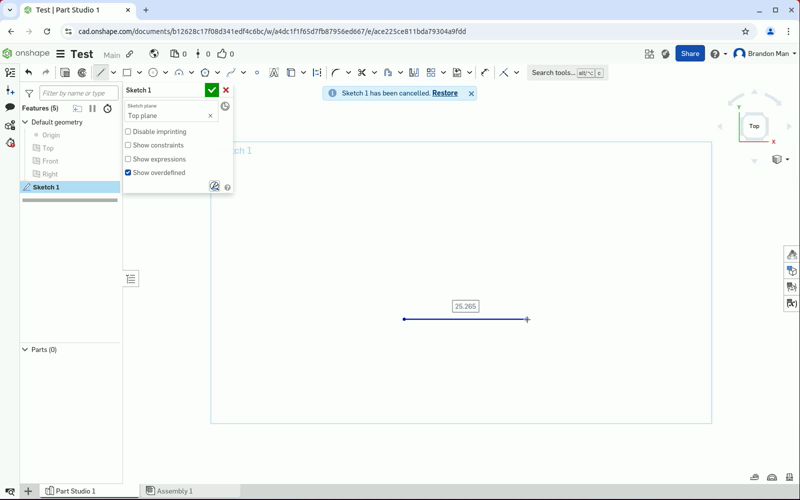
mouse_move(527, 237)
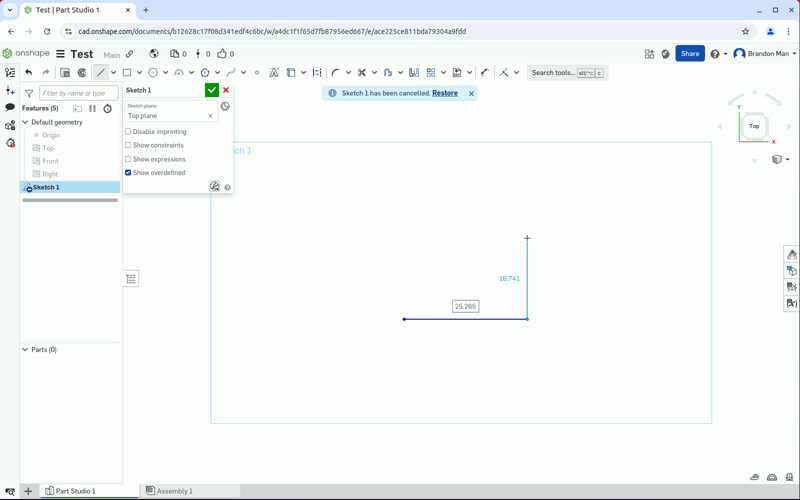
click(527, 237)
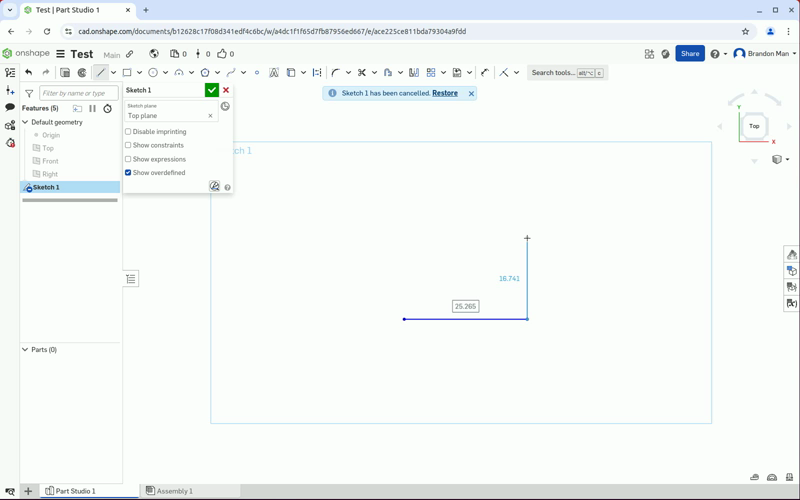
key_up(shift)
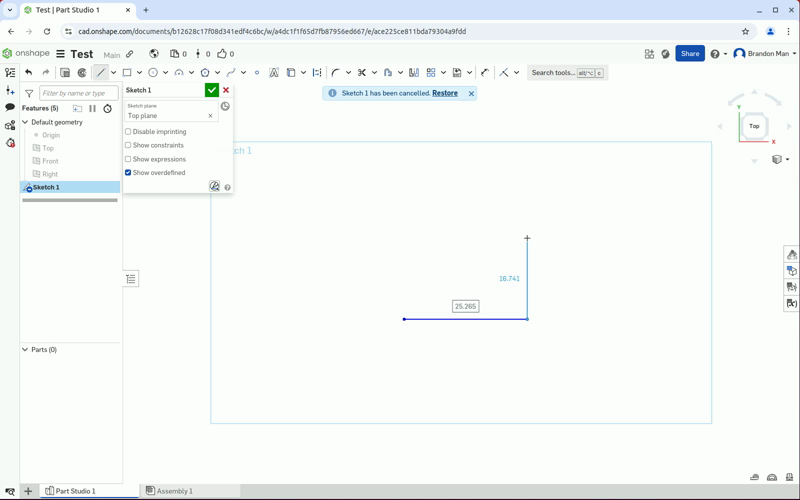
key_down(shift)
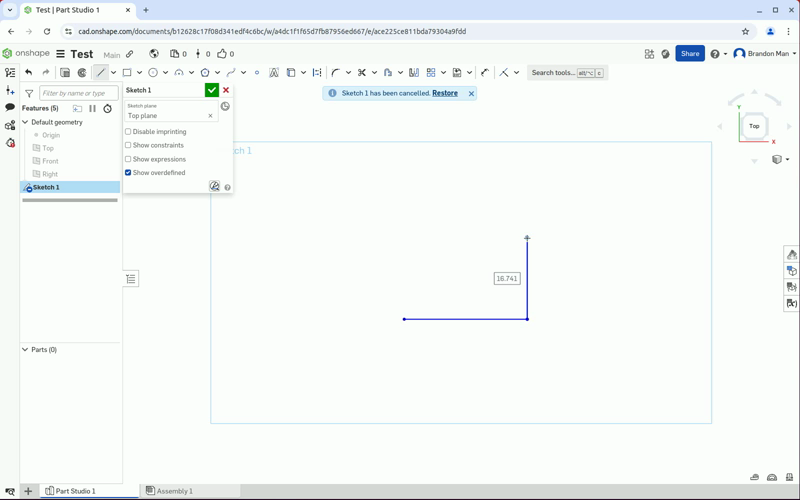
mouse_move(404, 237)
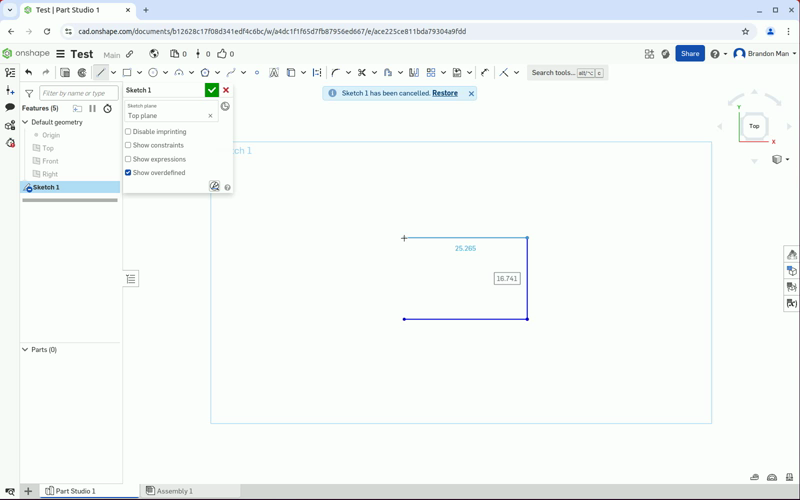
click(404, 237)
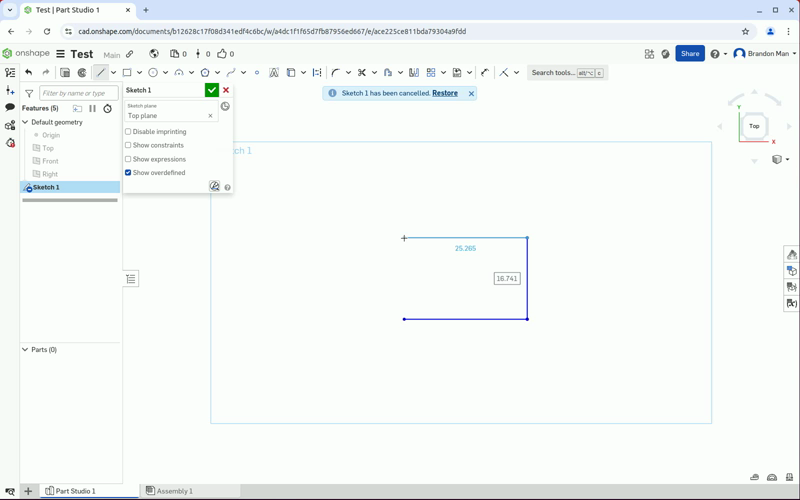
key_up(shift)
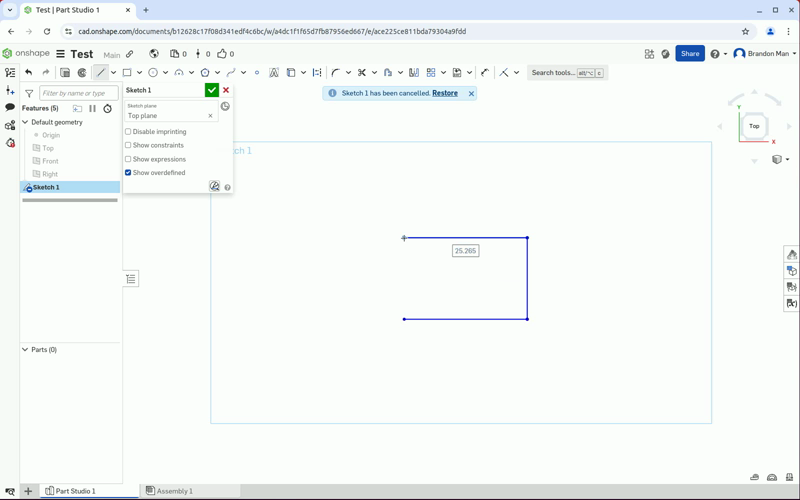
key_down(shift)
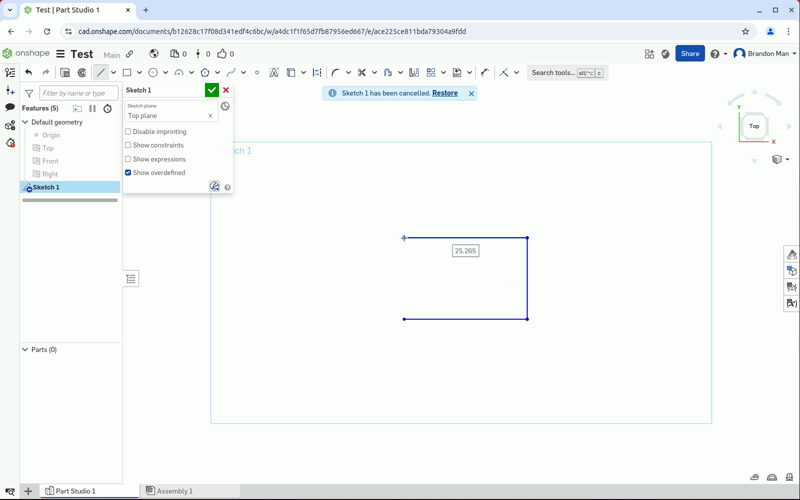
mouse_move(404, 319)
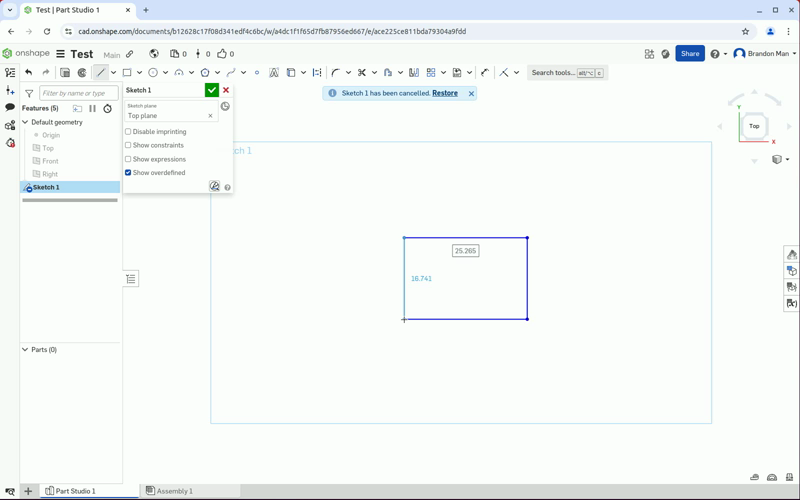
key_up(shift)
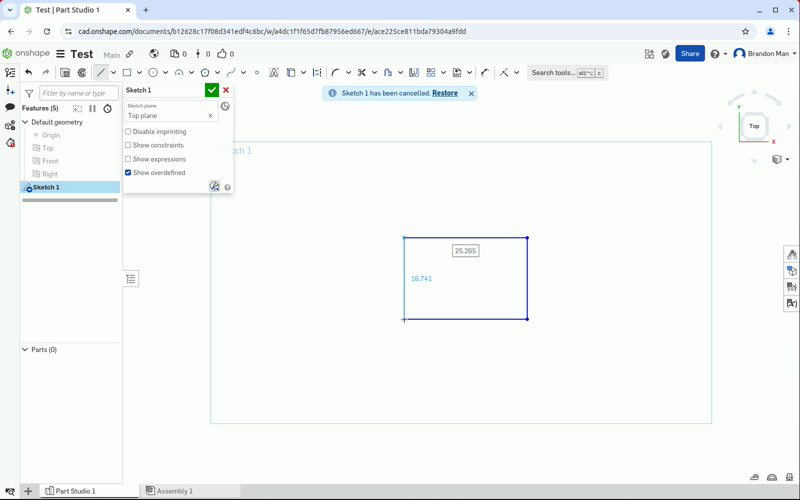
click(404, 319)
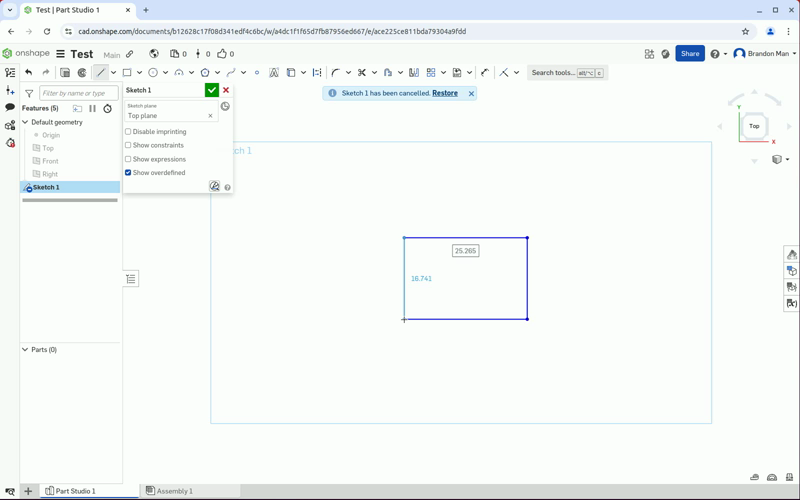
key(esc)
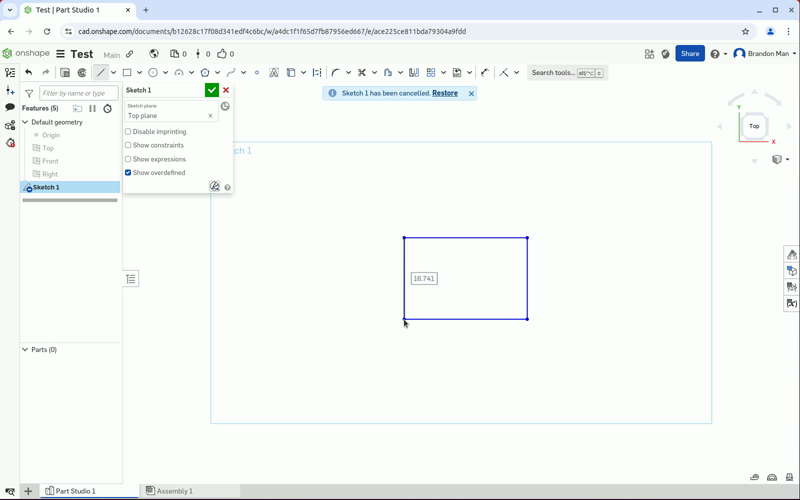
mouse_move(488, 284)
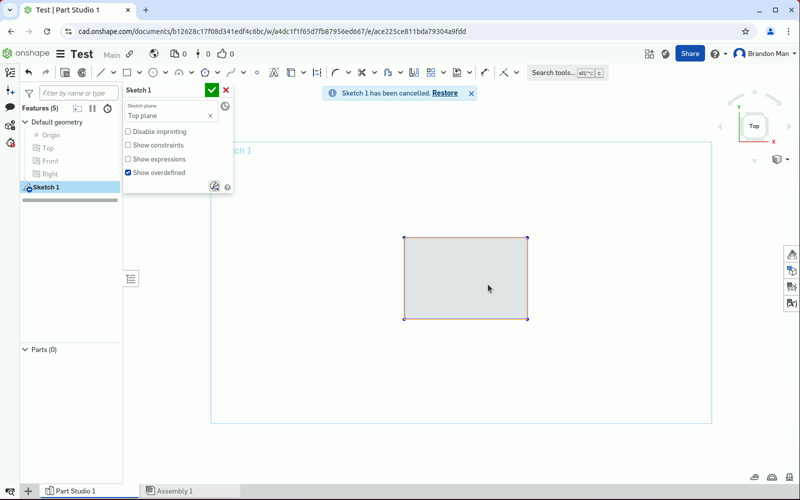
click(488, 284)
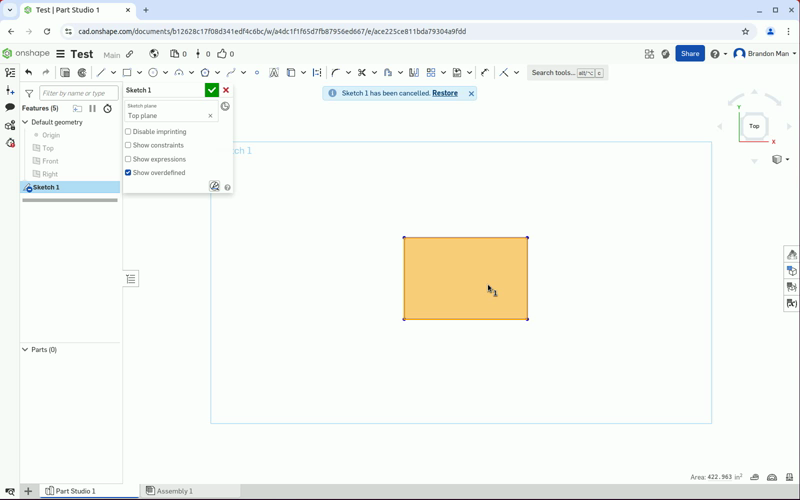
mouse_move(73, 352)
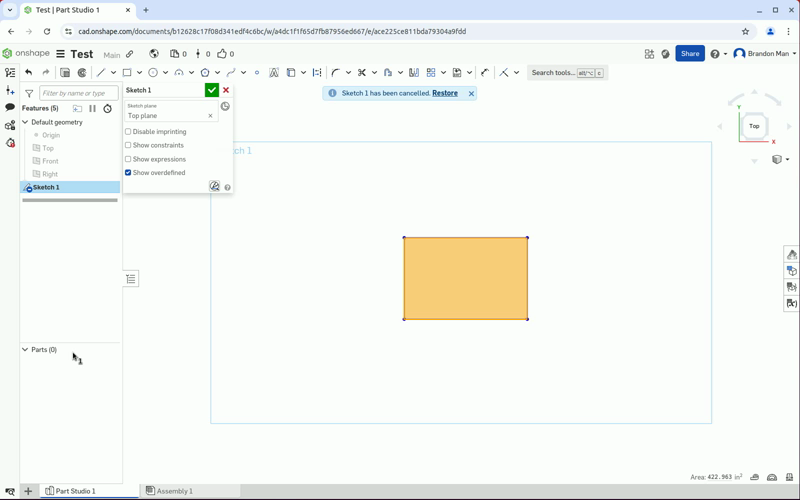
key(shift+y)
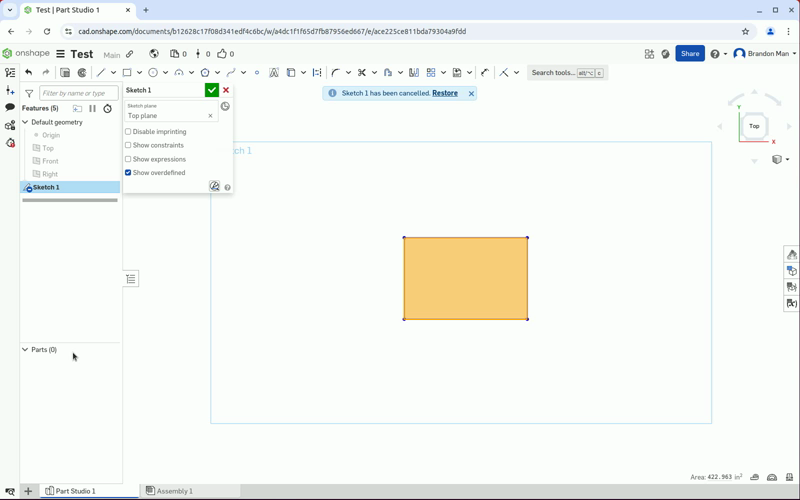
key(shift+e)
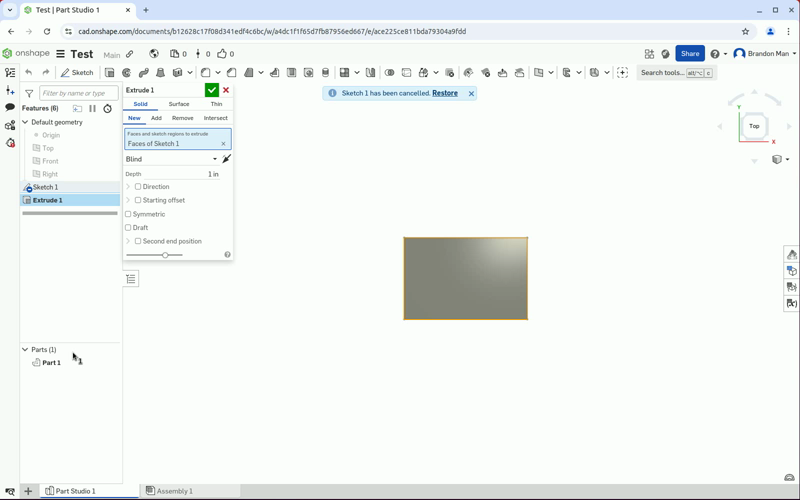
mouse_move(143, 106)
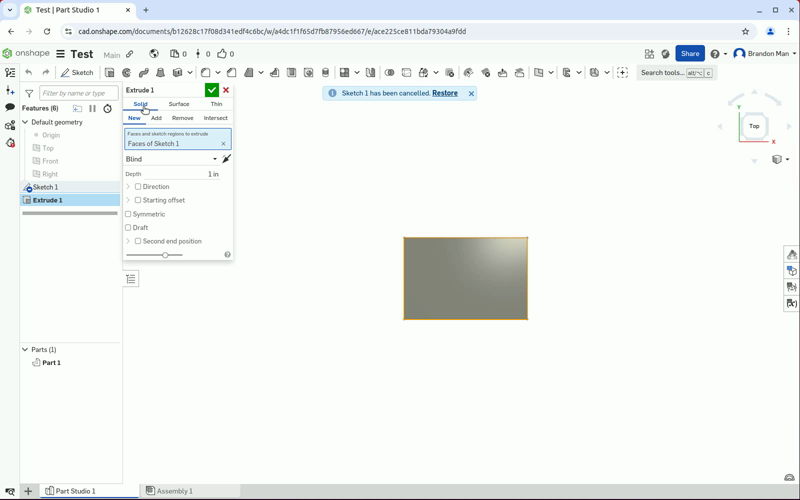
click(143, 106)
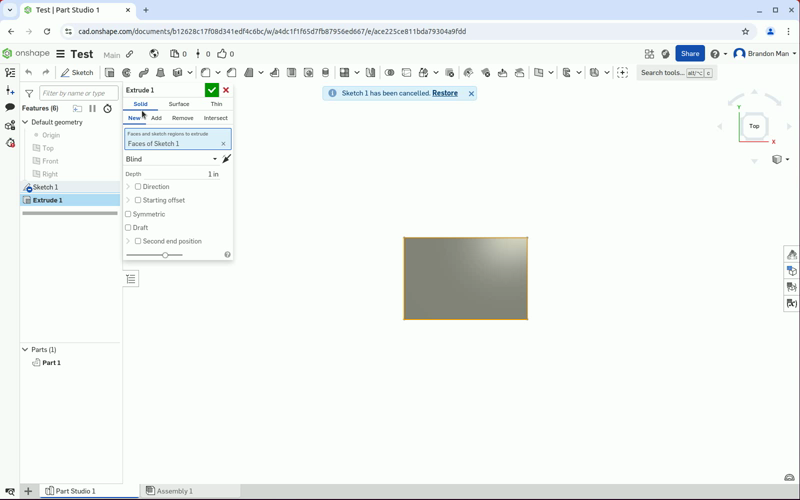
mouse_move(137, 120)
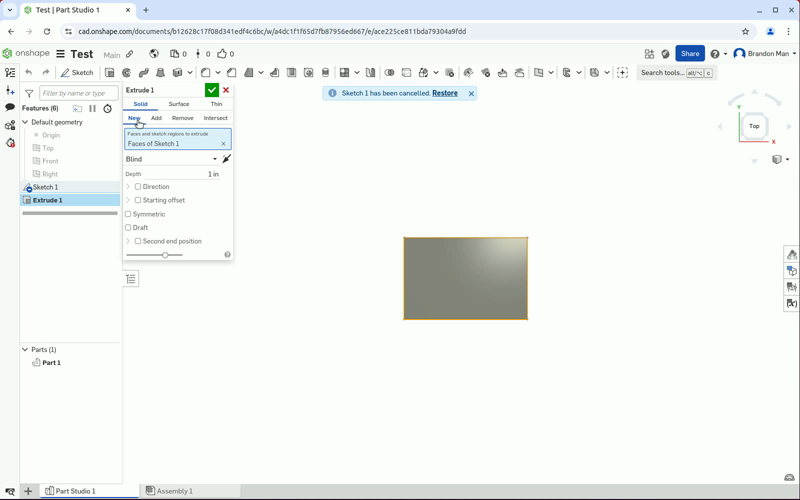
click(137, 120)
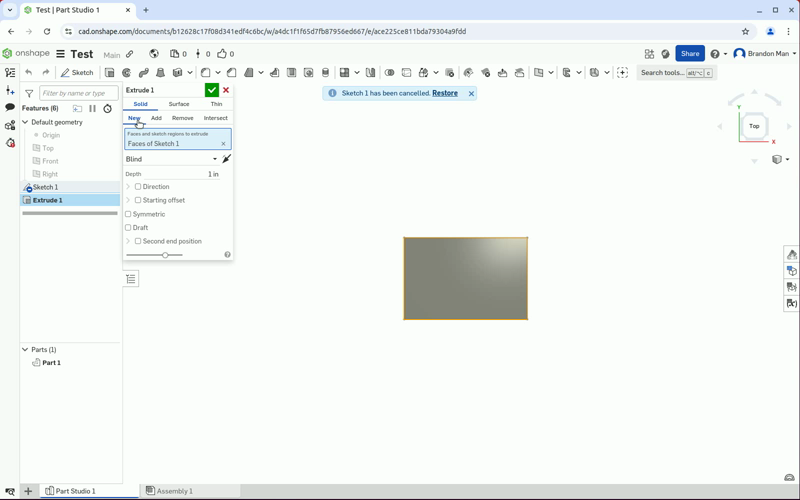
key(tab, 4)
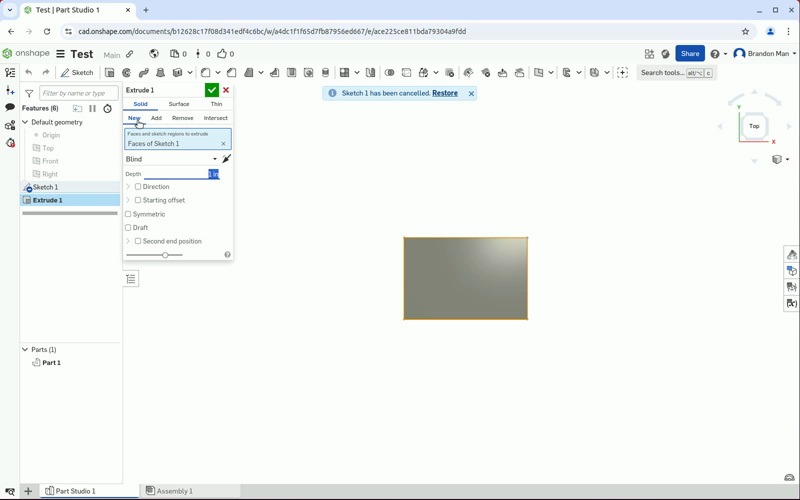
text(23.108)
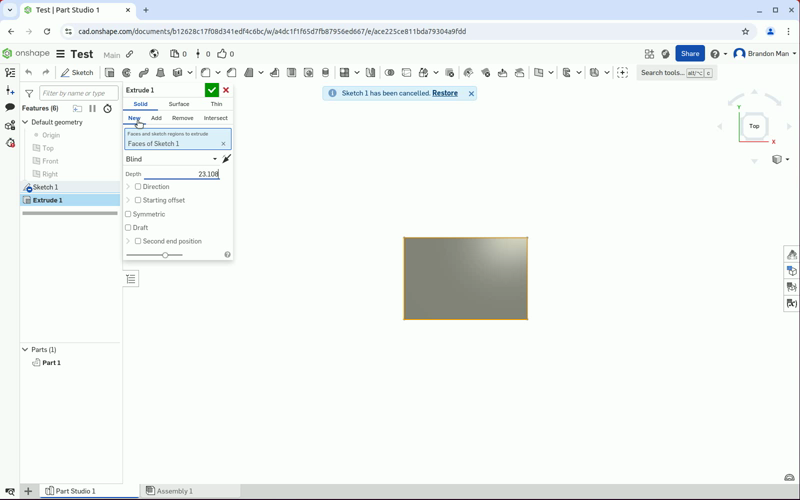
key(enter)
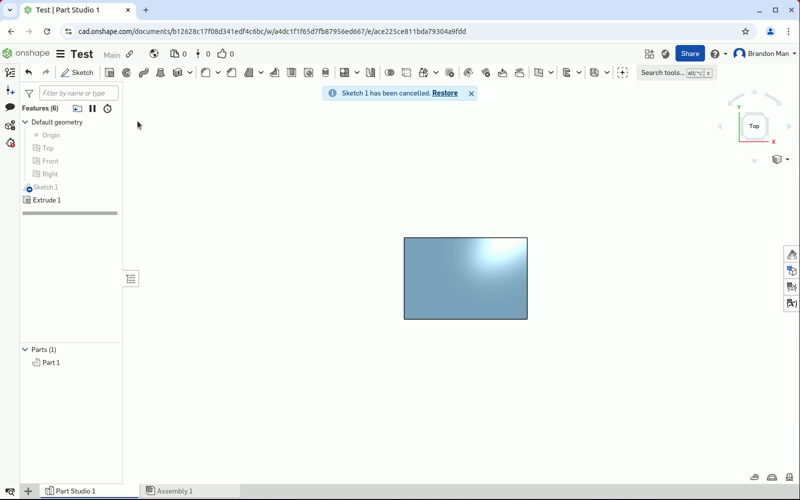
key(shift+h)
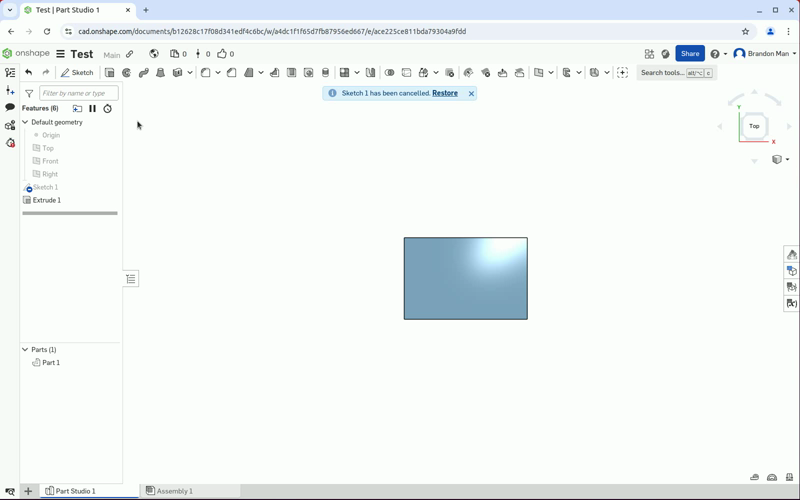
key(shift+h)
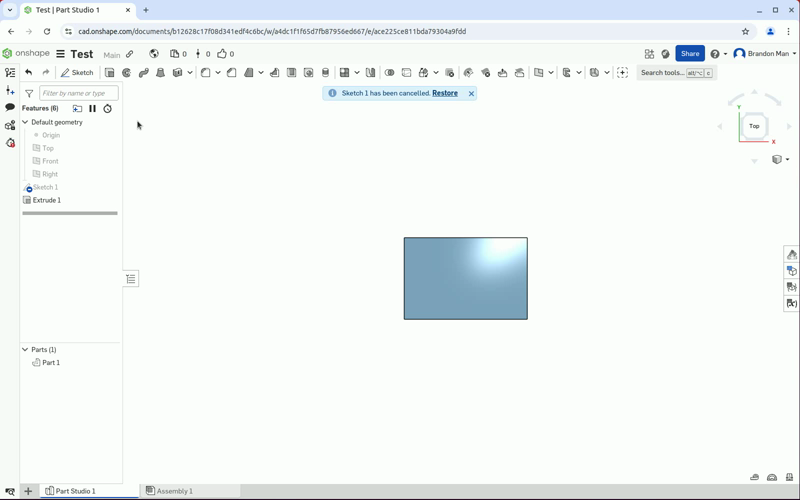
mouse_move(73, 189)
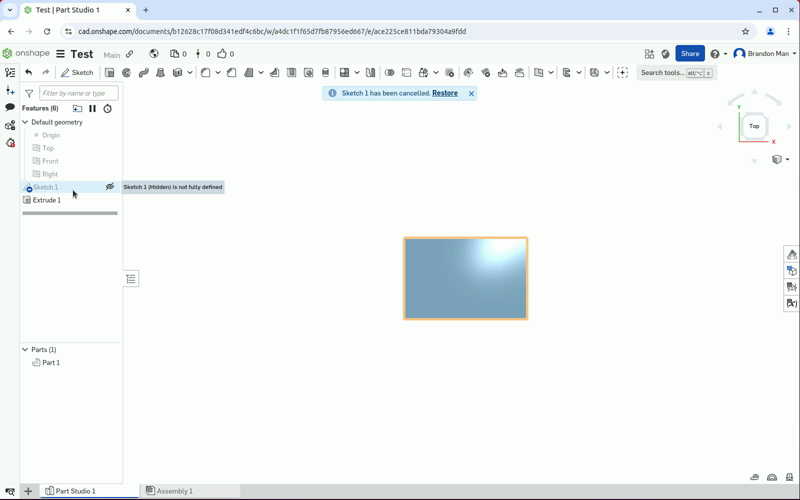
click(73, 189)
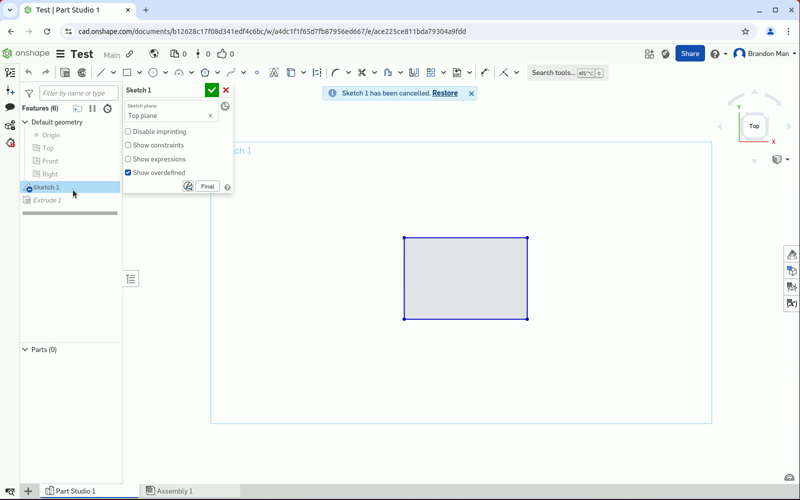
mouse_move(229, 92)
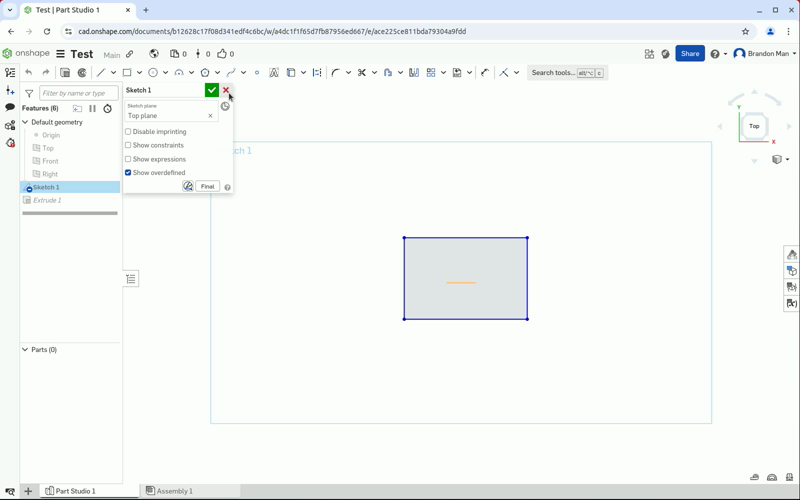
click(229, 92)
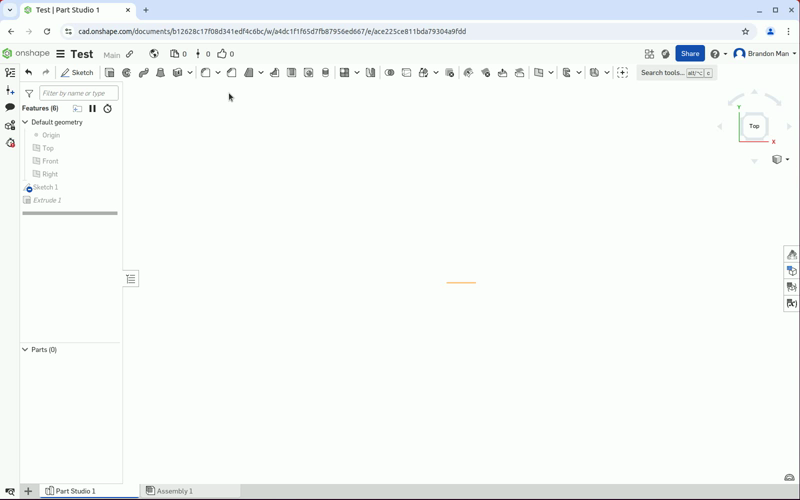
mouse_move(73, 352)
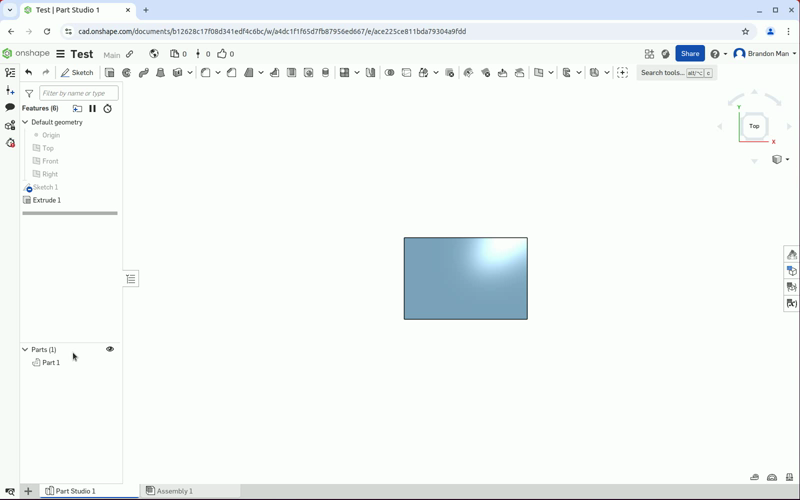
key(y)
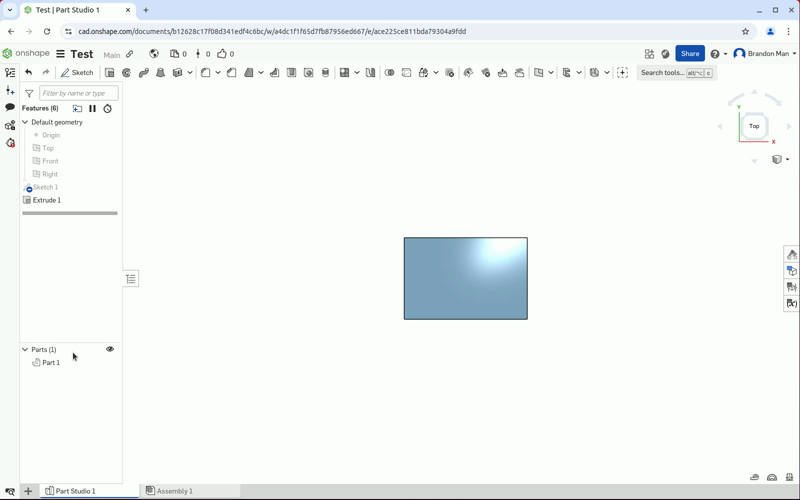
key(shift+p)
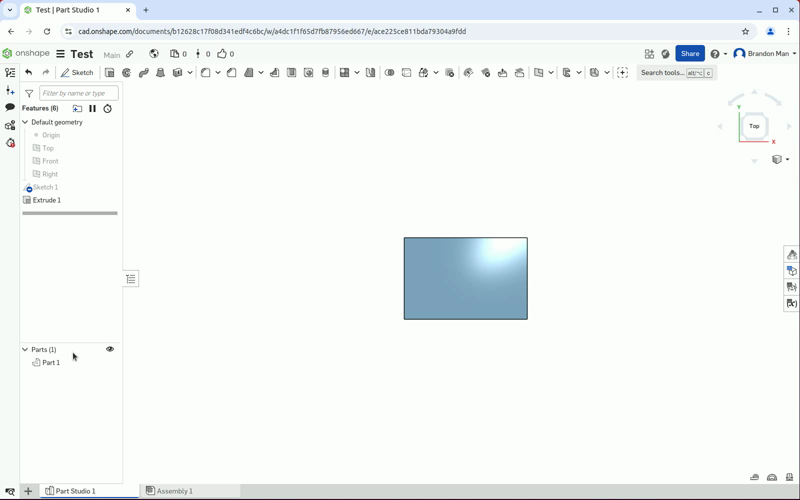
key(space)
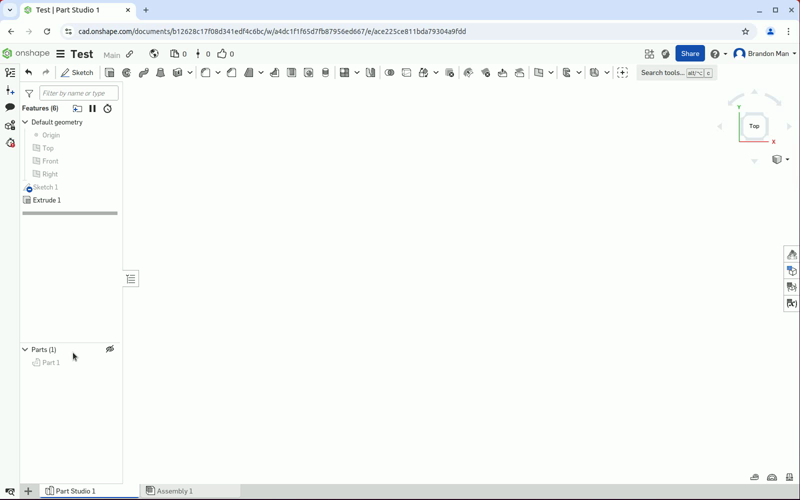
key_down(shift)
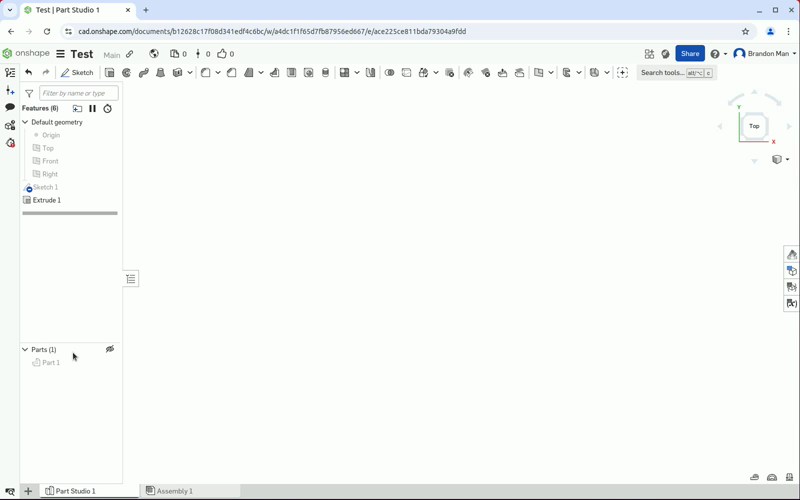
key(up)
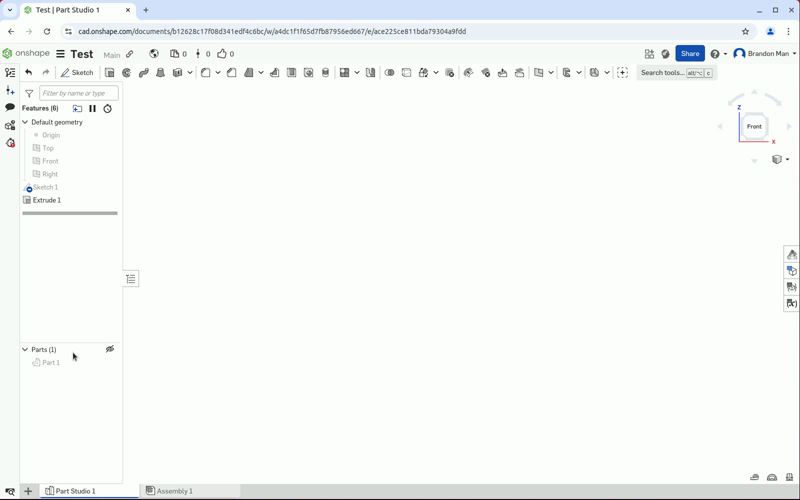
key_up(shift)
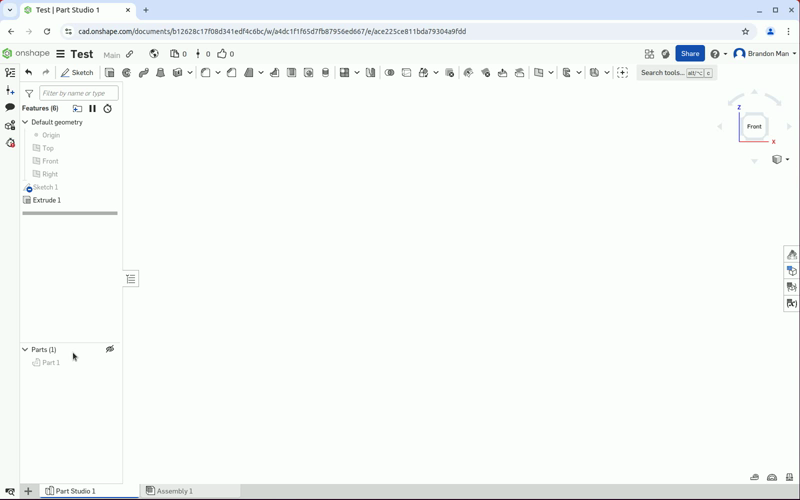
mouse_move(73, 352)
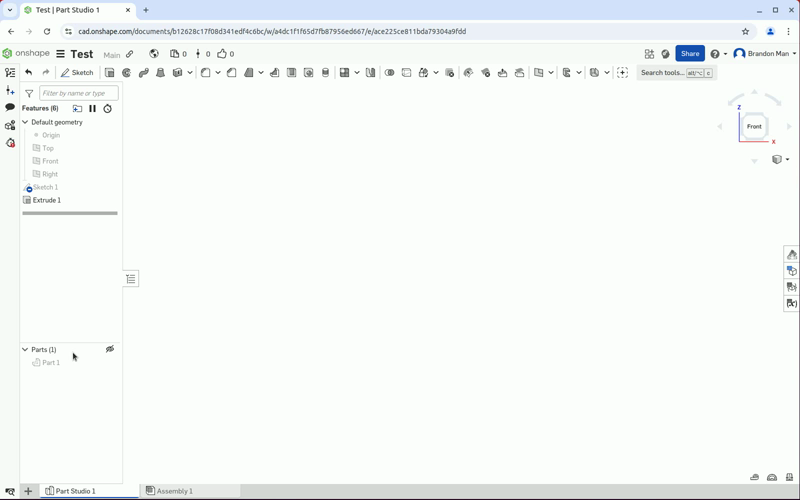
key(shift+y)
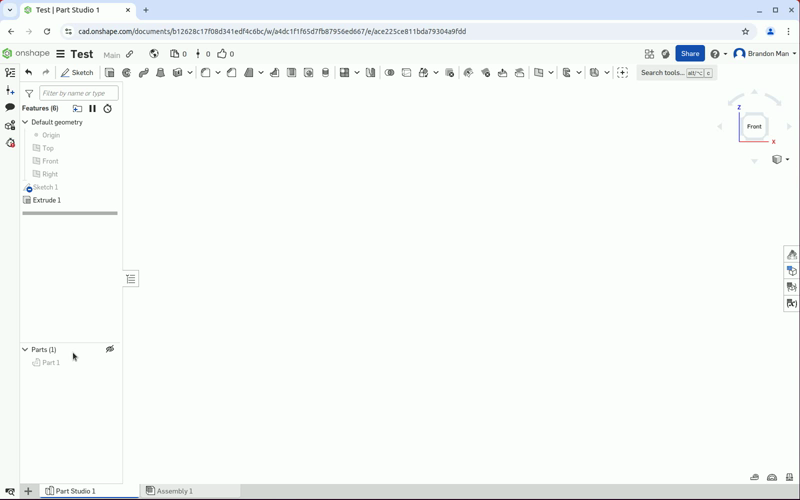
key(shift+s)
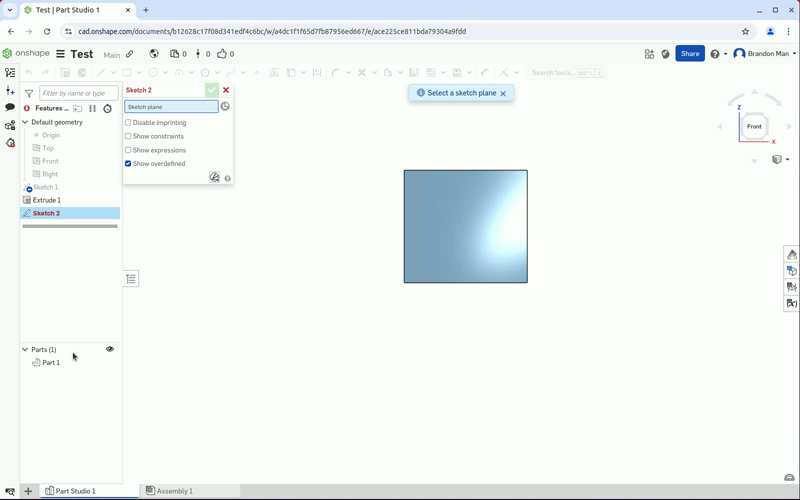
mouse_move(73, 163)
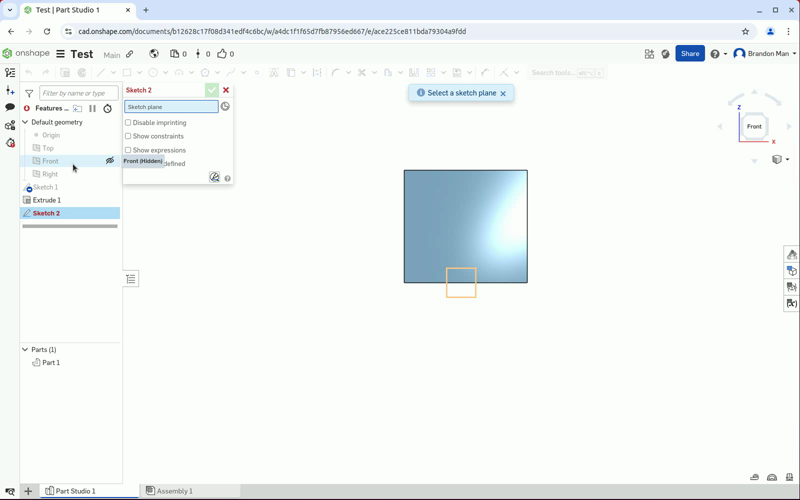
click(73, 163)
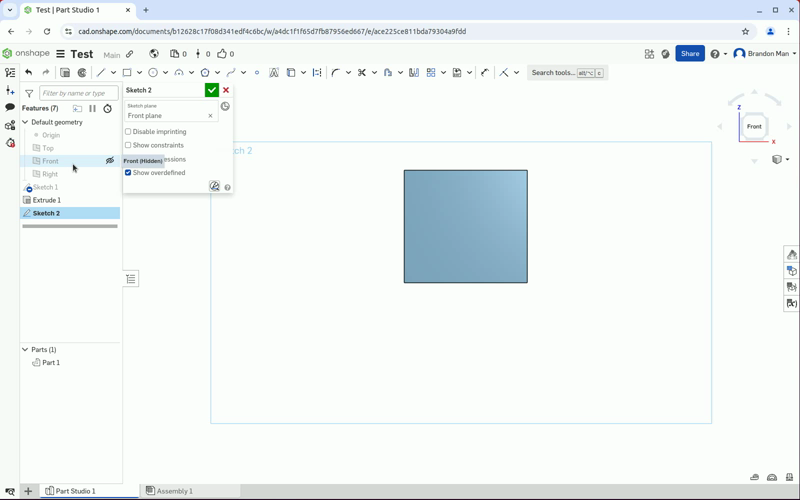
mouse_move(73, 352)
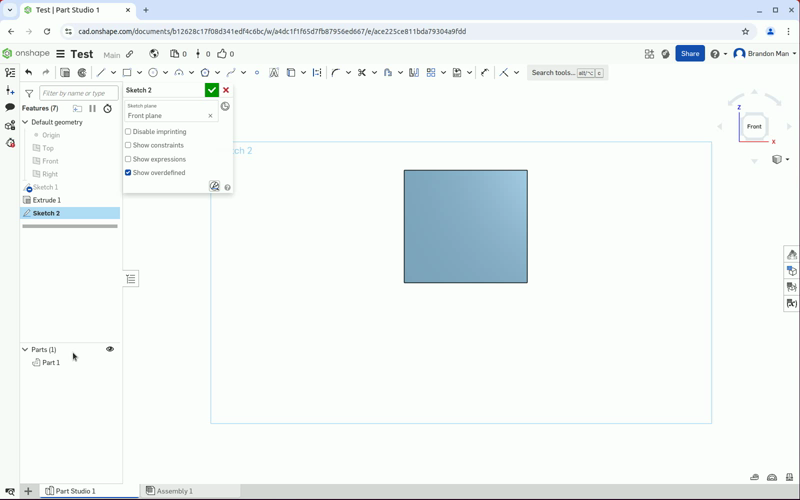
key(y)
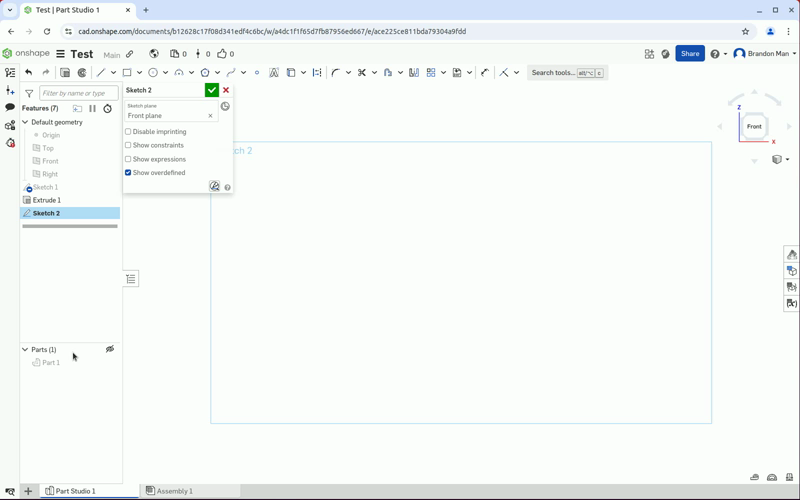
key(l)
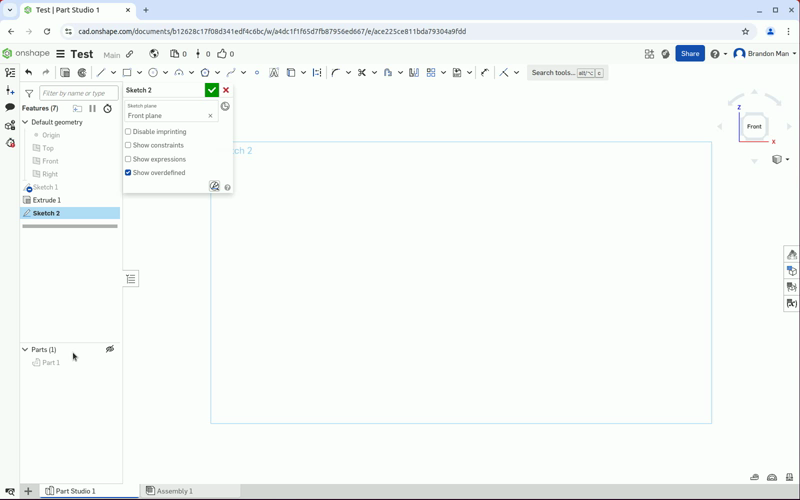
key_down(shift)
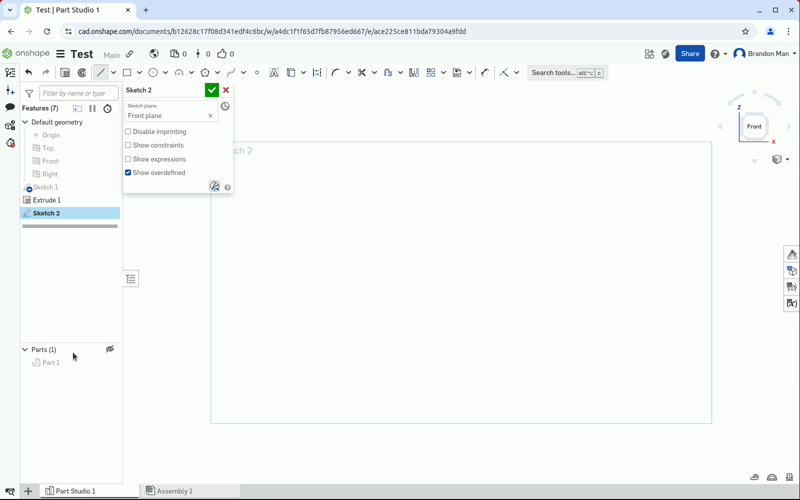
mouse_move(414, 206)
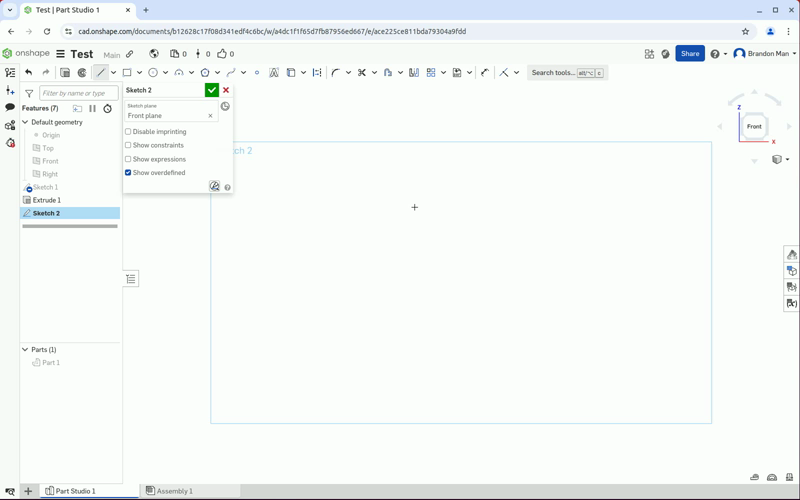
click(414, 206)
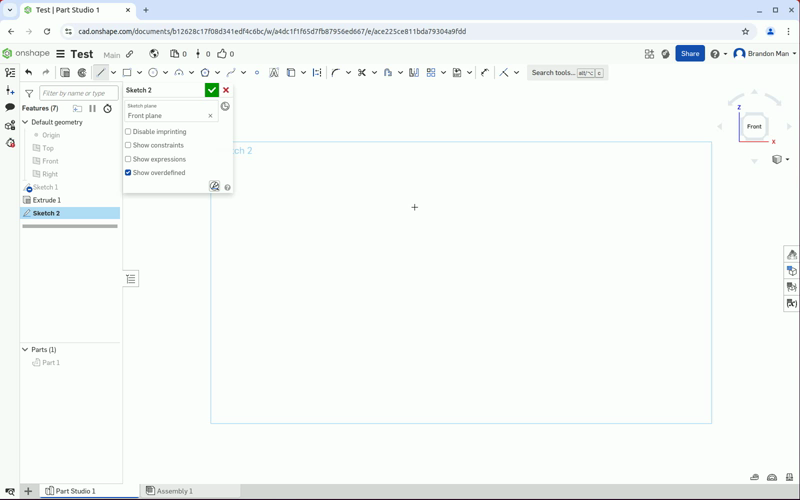
key_up(shift)
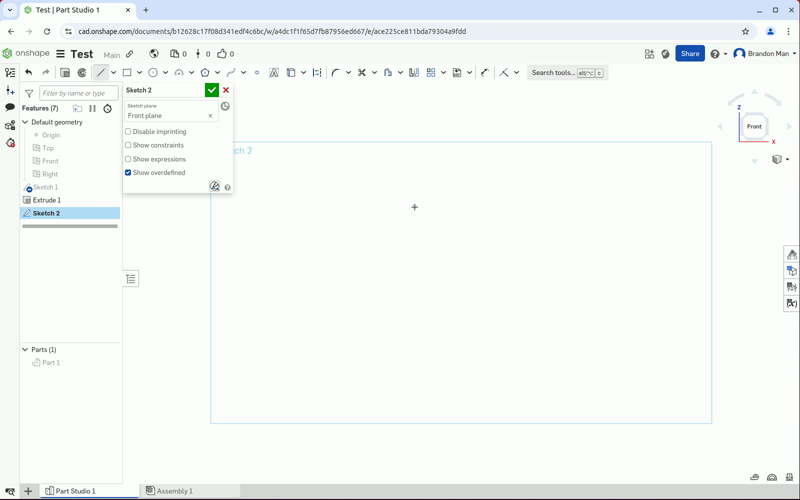
key_down(shift)
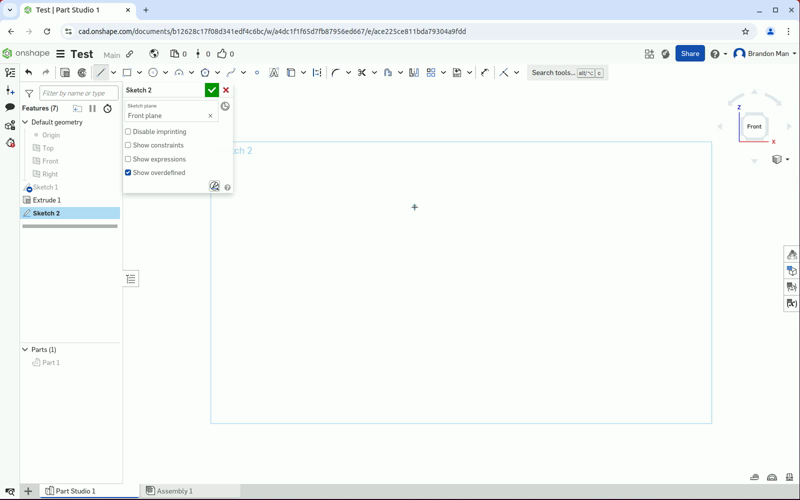
mouse_move(517, 206)
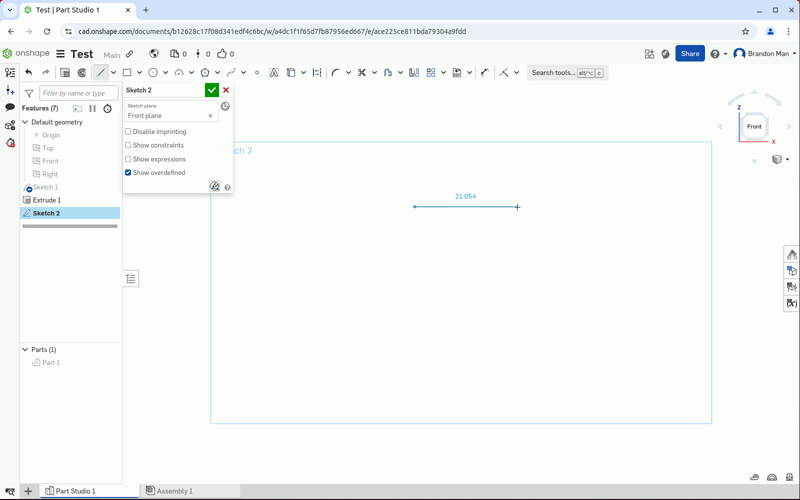
click(517, 206)
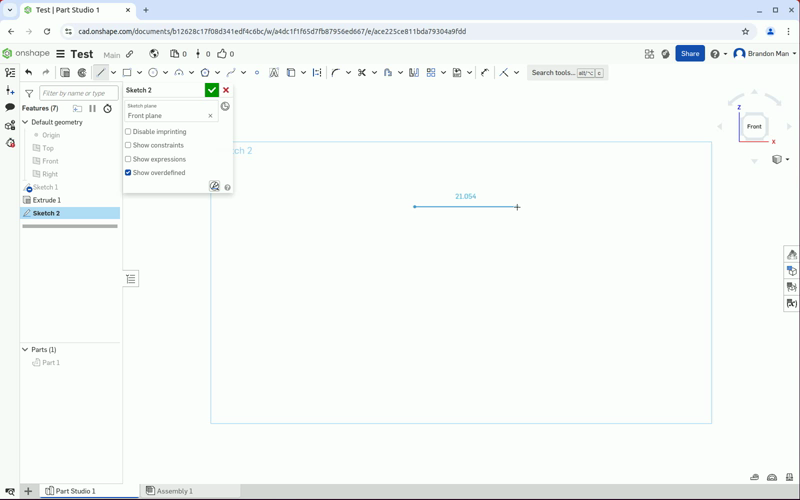
key_up(shift)
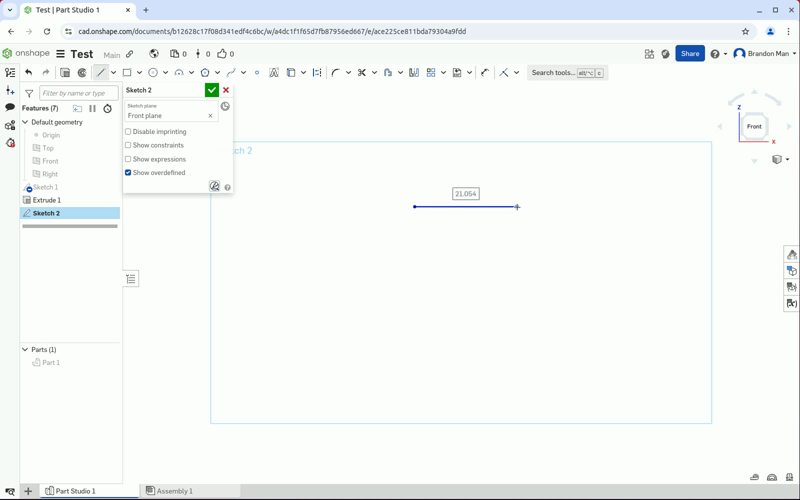
key_down(shift)
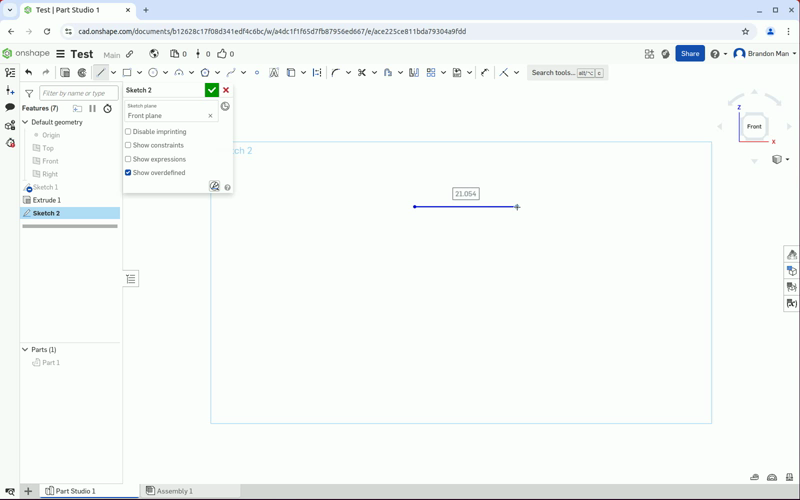
mouse_move(547, 206)
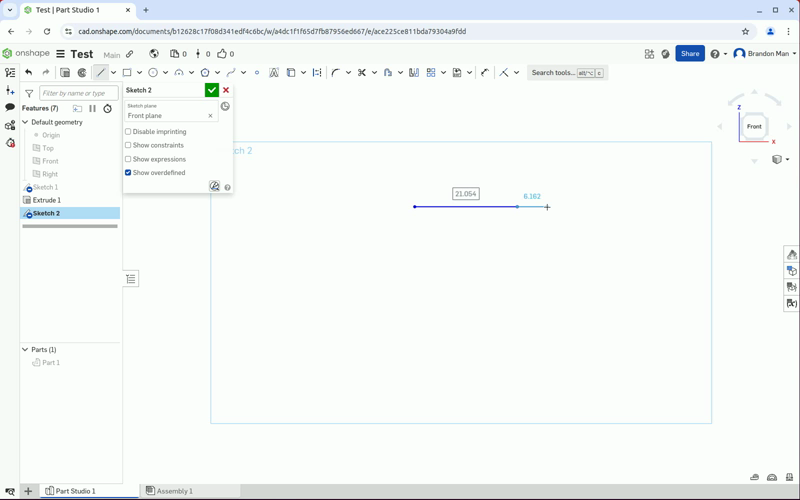
mouse_move(517, 184)
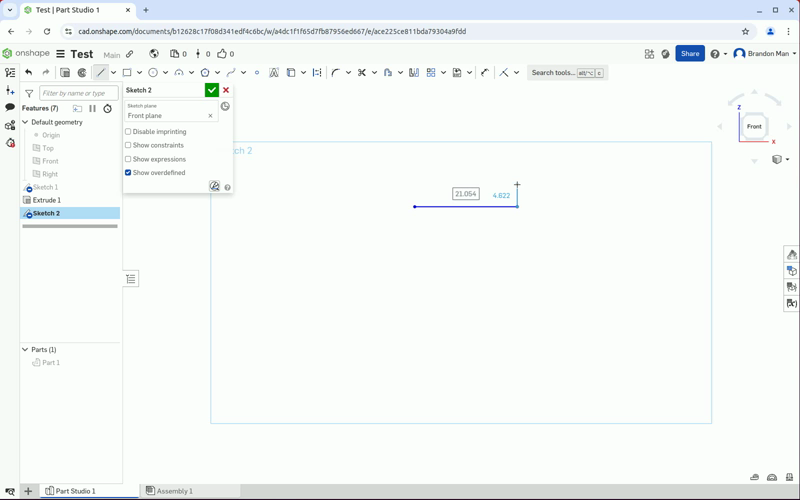
click(517, 184)
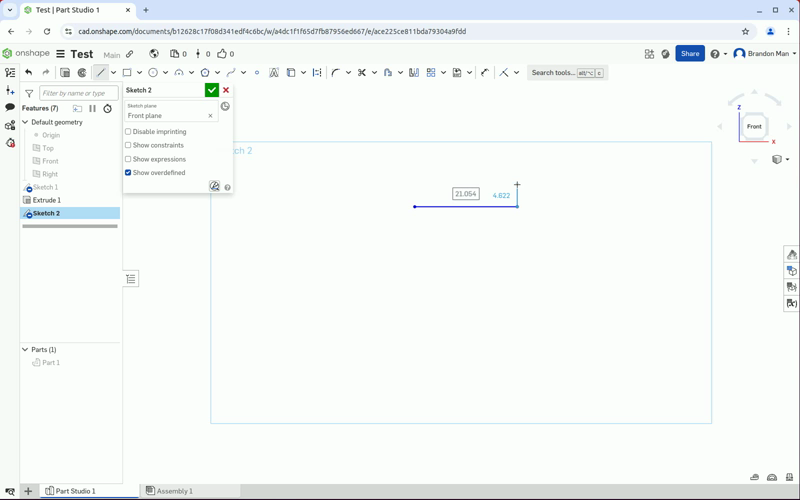
key_up(shift)
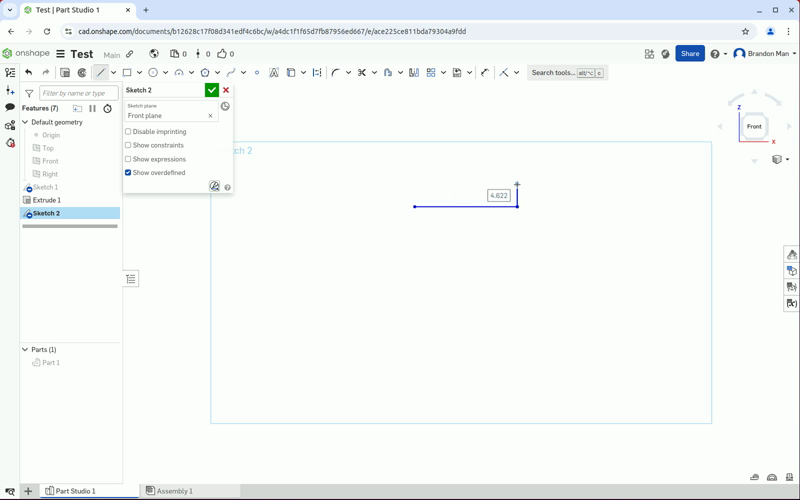
key_down(shift)
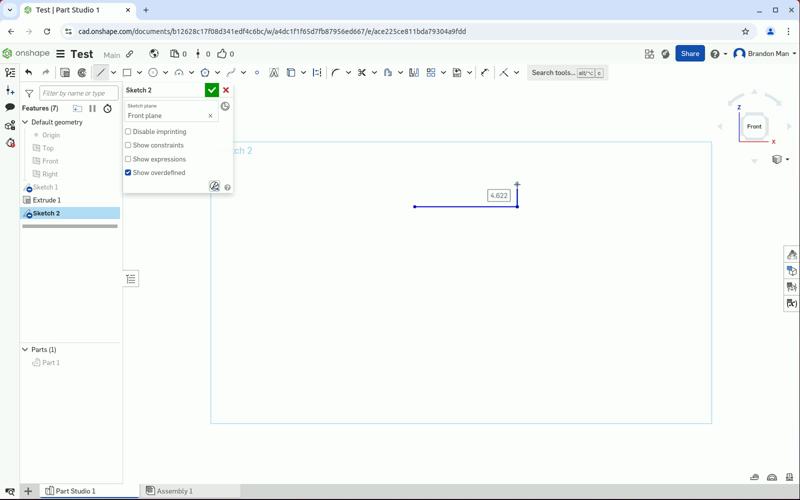
mouse_move(414, 184)
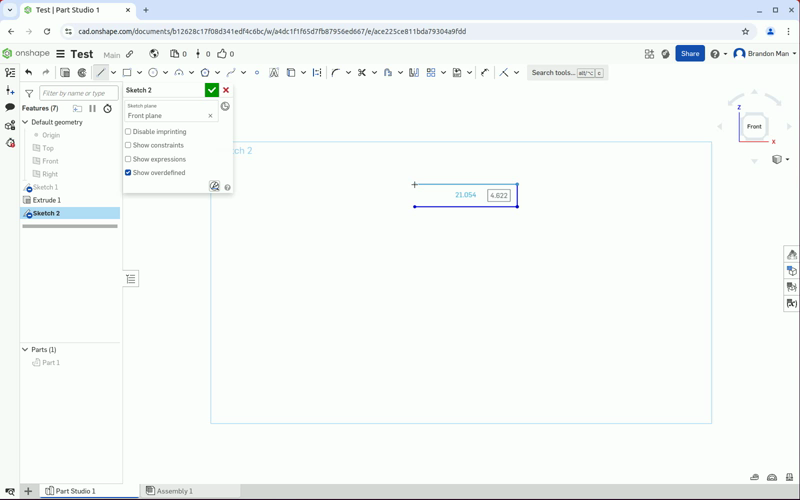
click(414, 184)
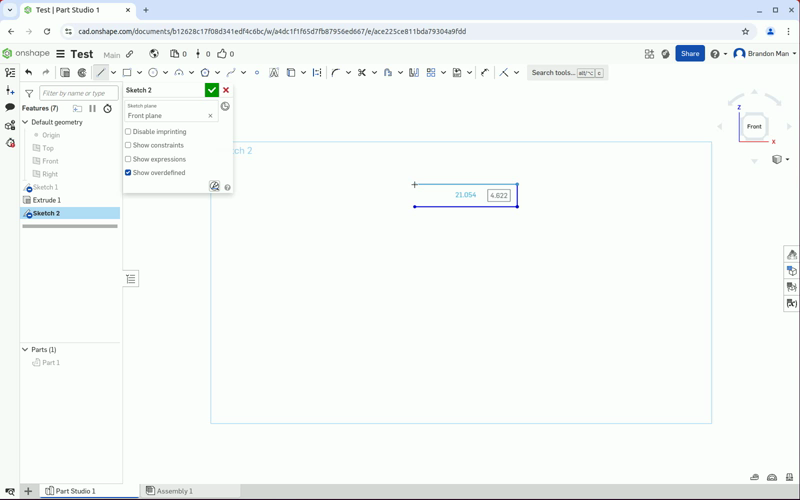
key_up(shift)
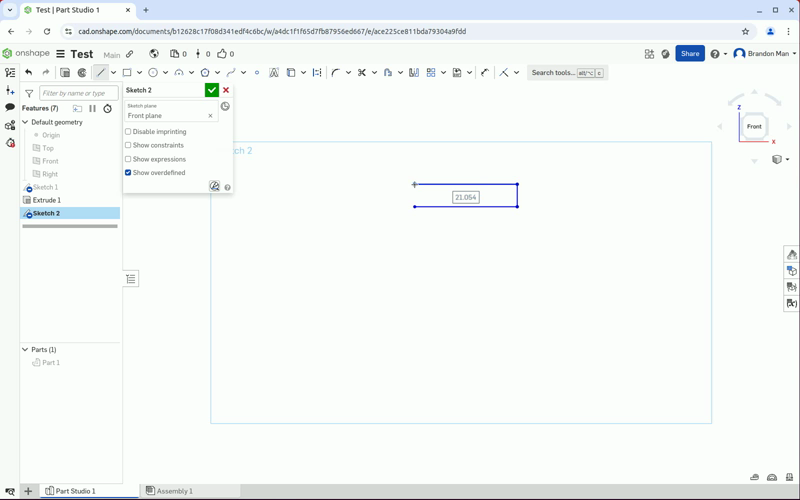
mouse_move(444, 184)
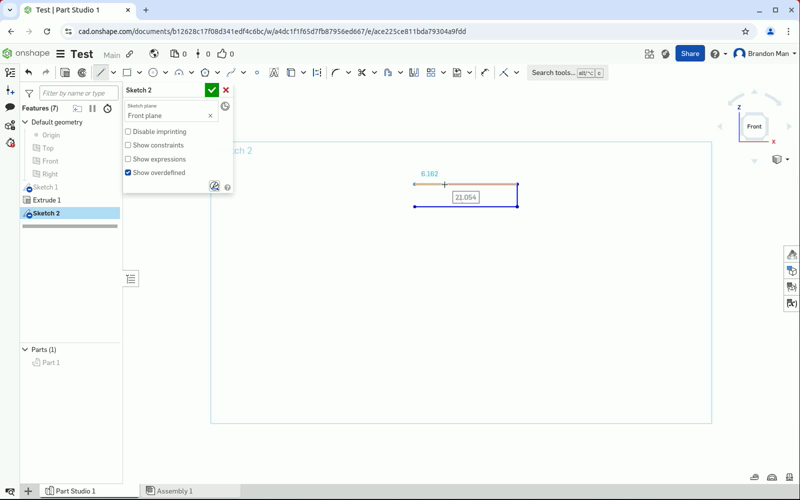
key_down(shift)
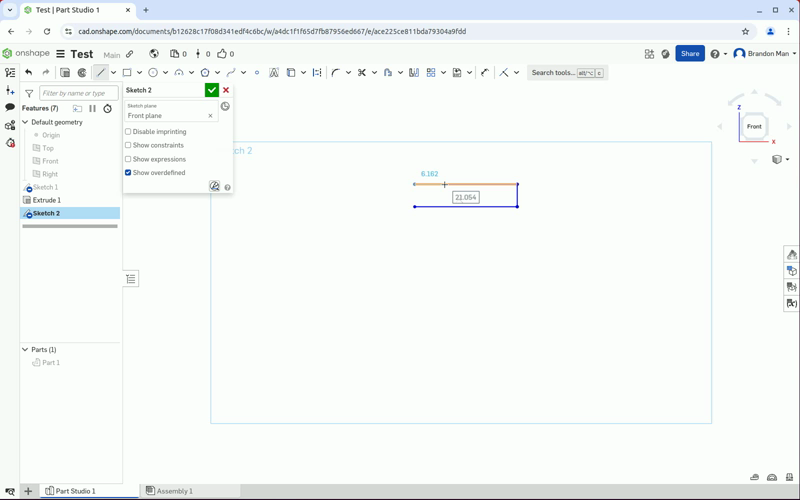
mouse_move(414, 206)
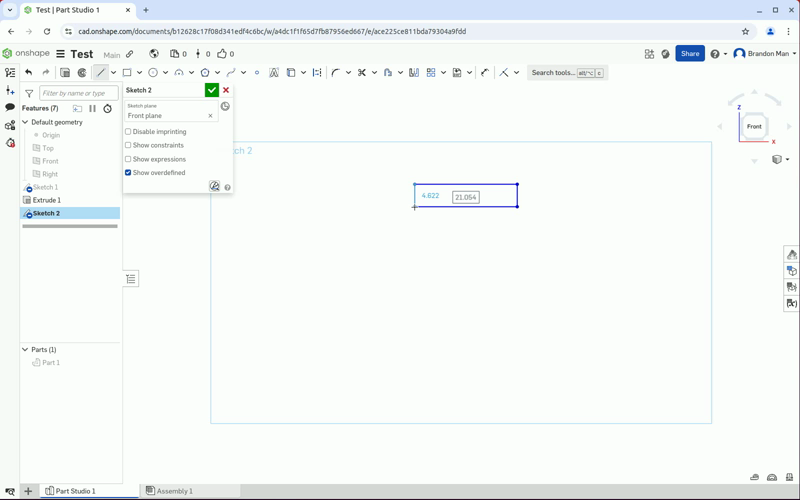
key_up(shift)
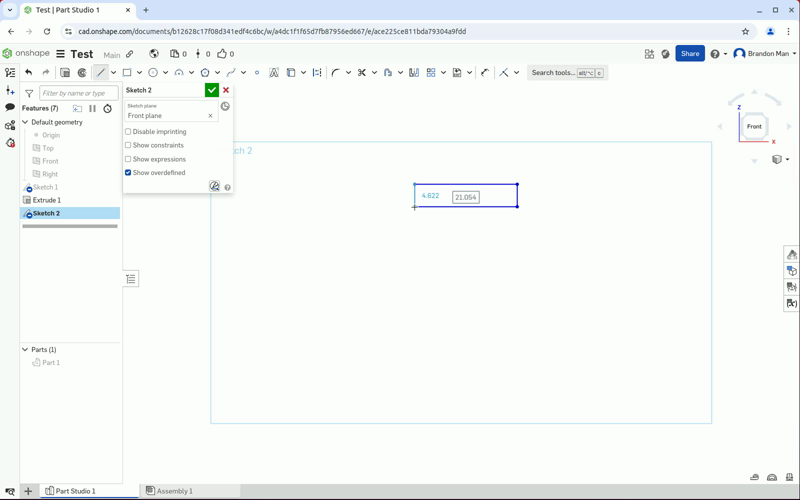
click(414, 206)
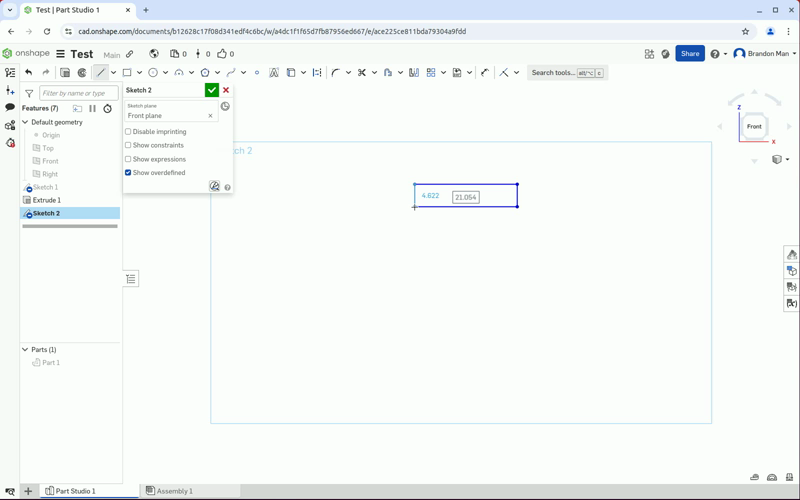
key(esc)
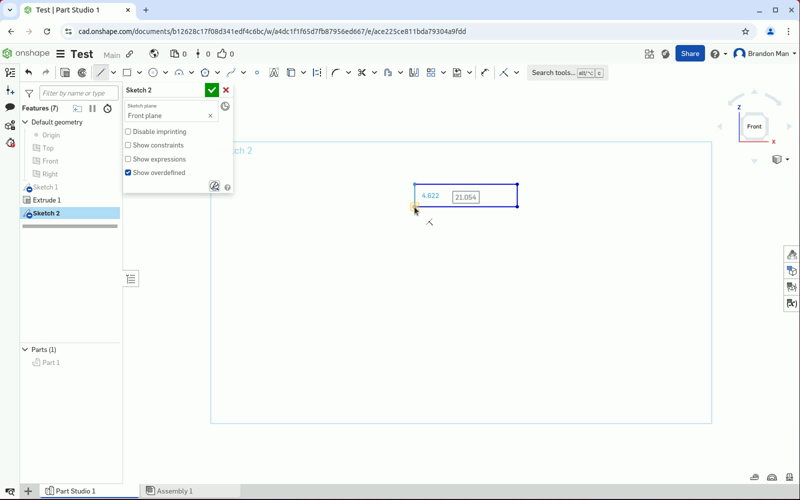
mouse_move(515, 187)
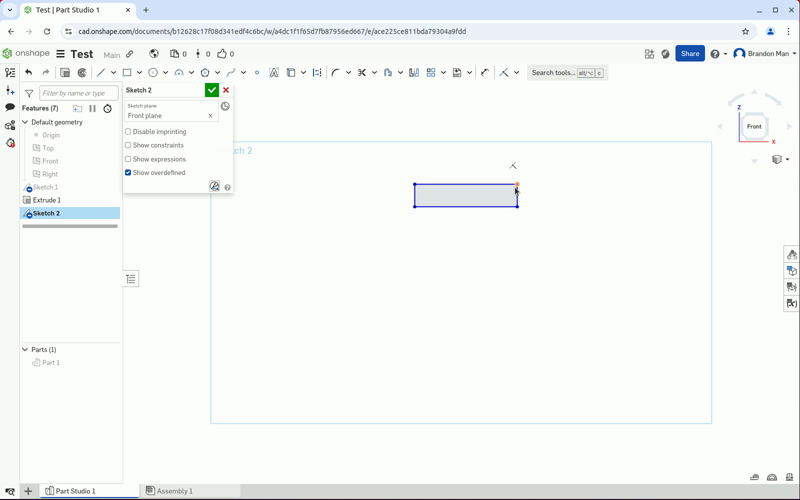
click(515, 187)
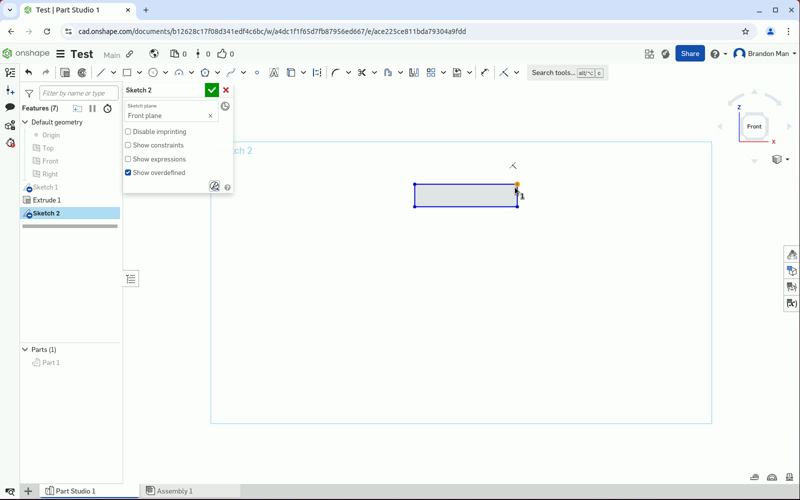
mouse_move(73, 352)
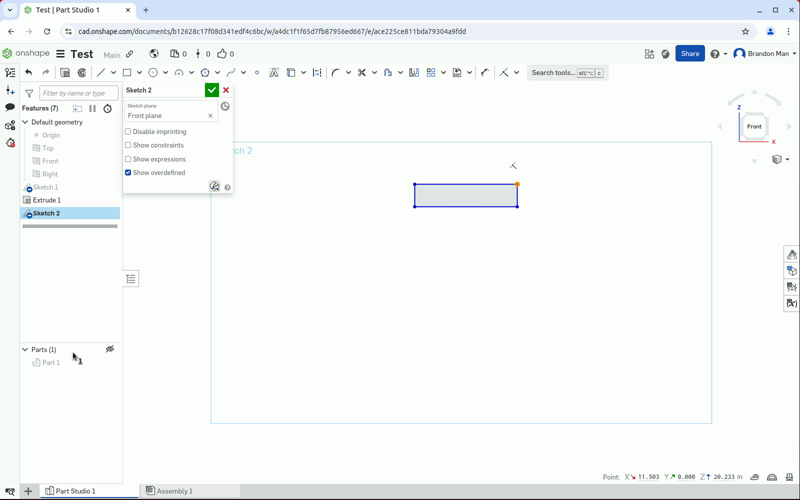
key(shift+y)
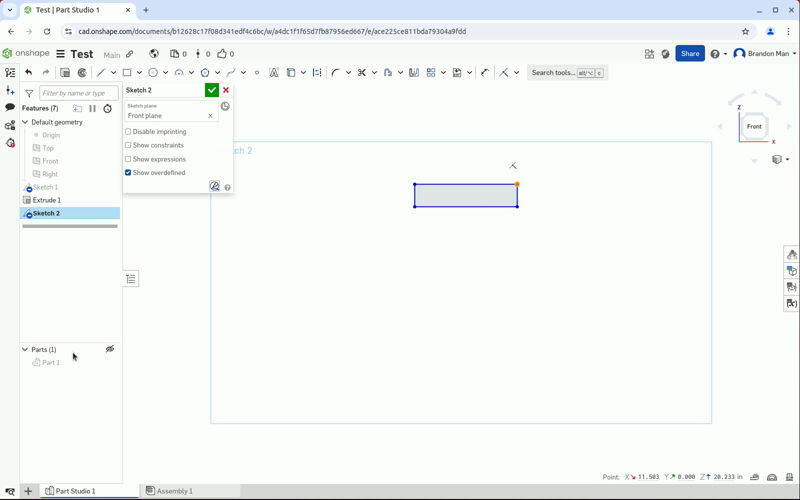
key(shift+e)
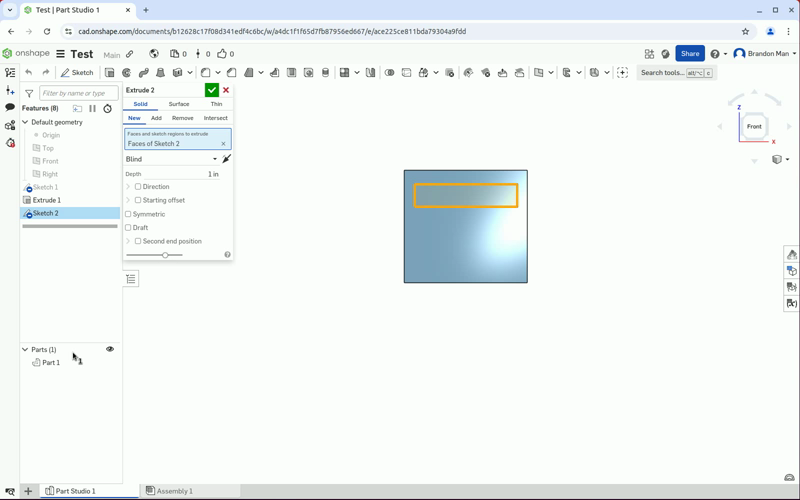
mouse_move(143, 106)
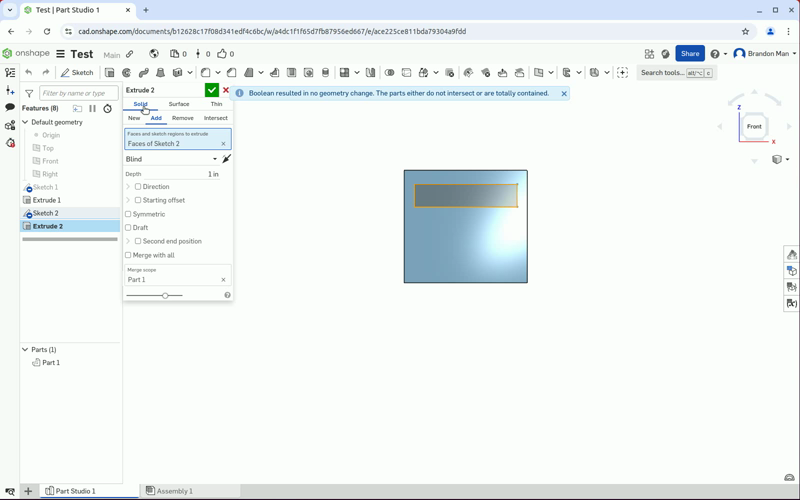
click(143, 106)
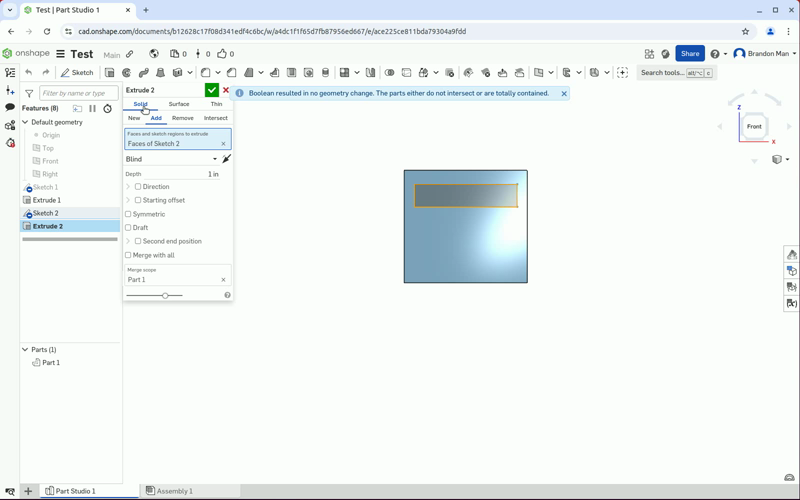
mouse_move(137, 120)
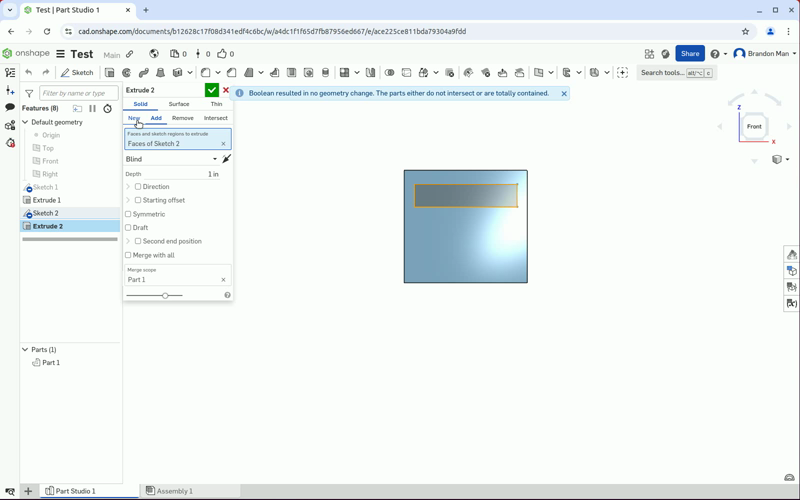
click(137, 120)
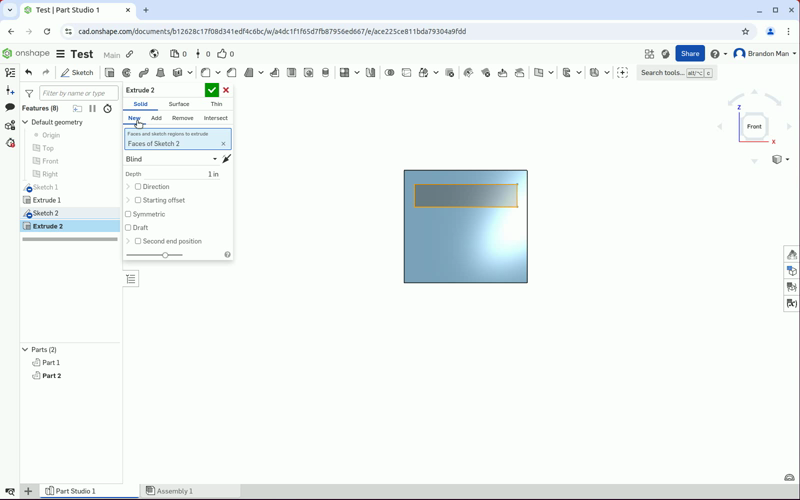
key(tab, 4)
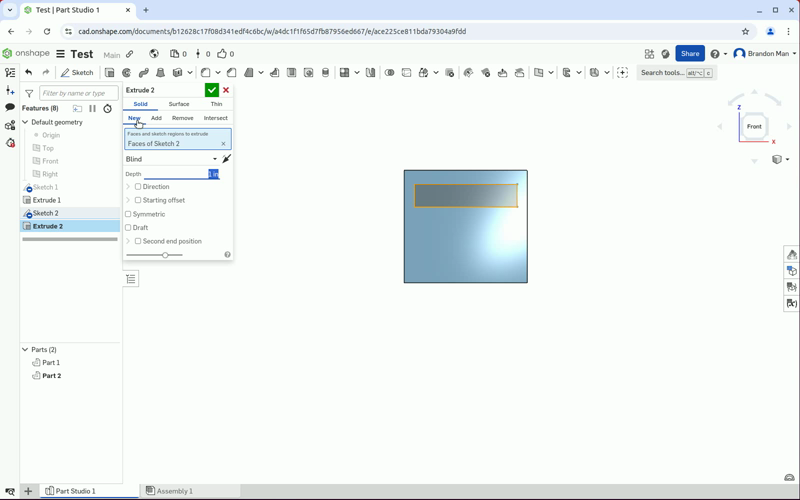
text(8.425)
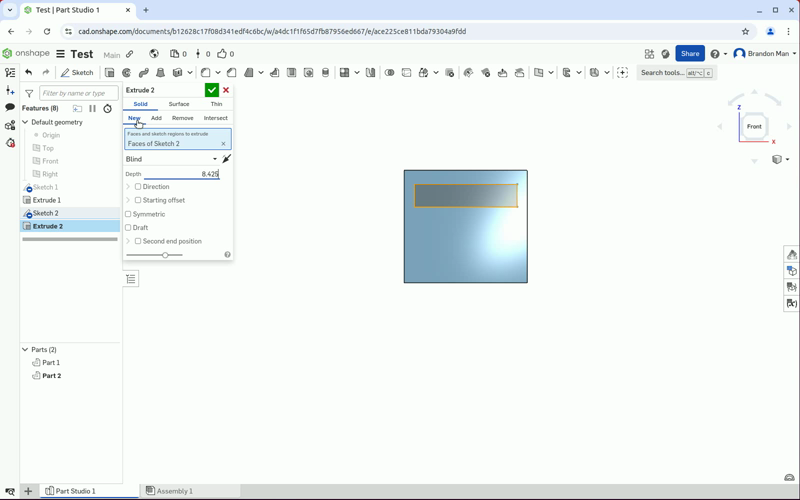
key(enter)
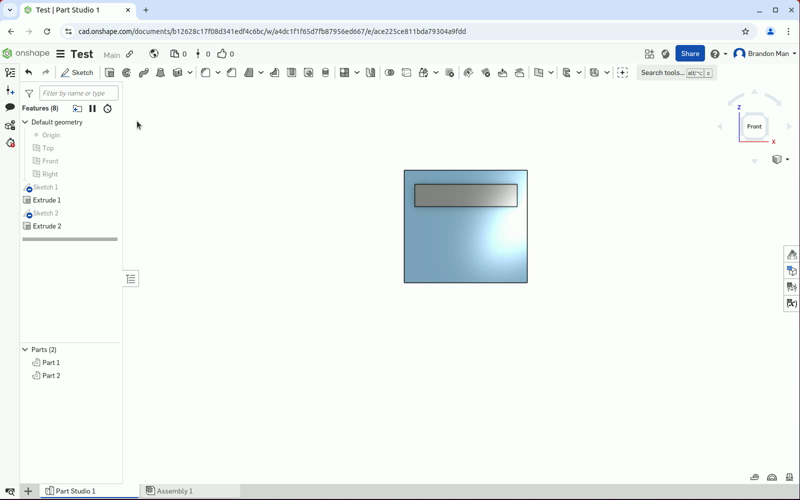
key(shift+h)
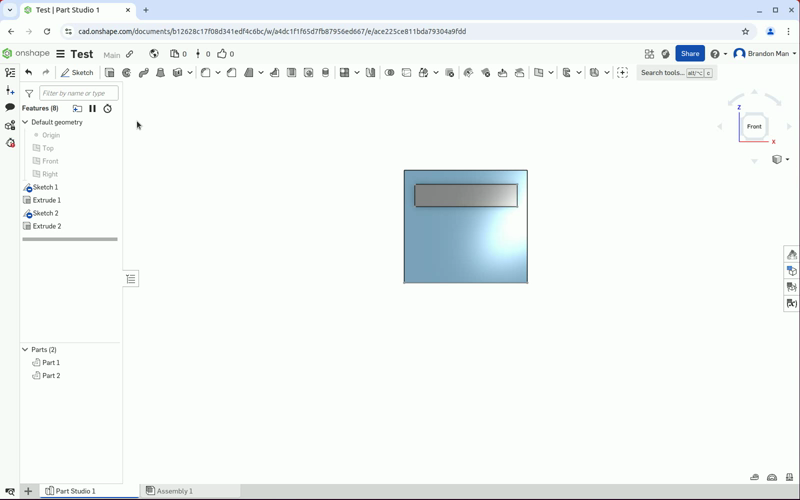
key(shift+h)
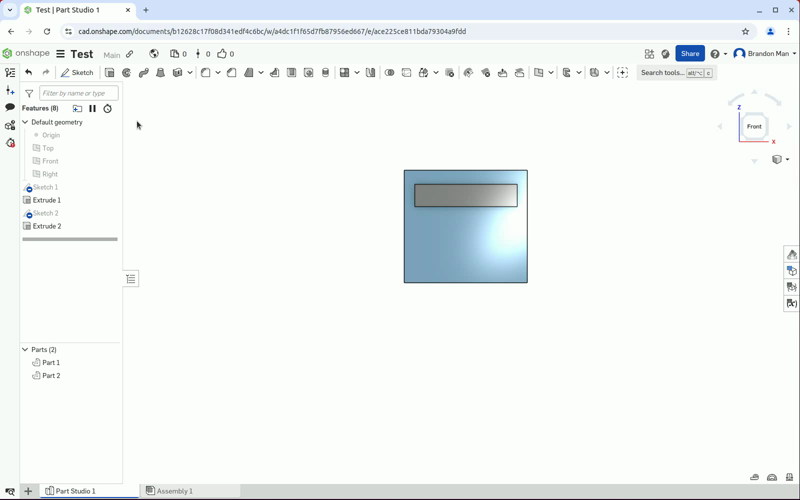
mouse_move(73, 189)
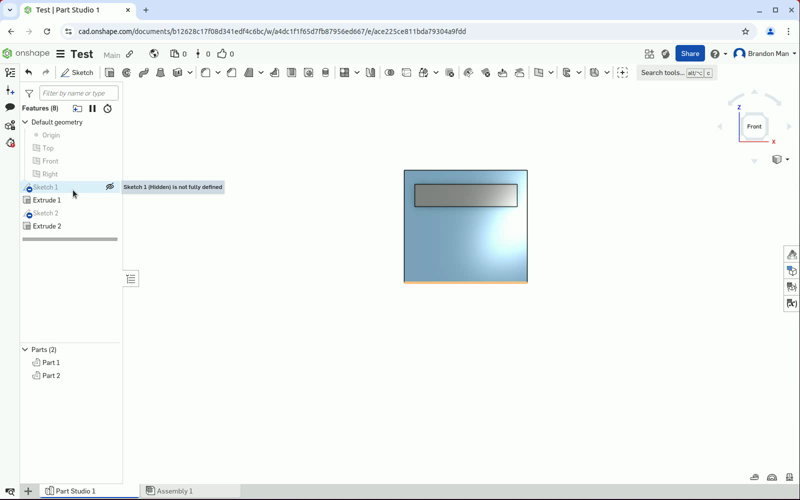
click(73, 189)
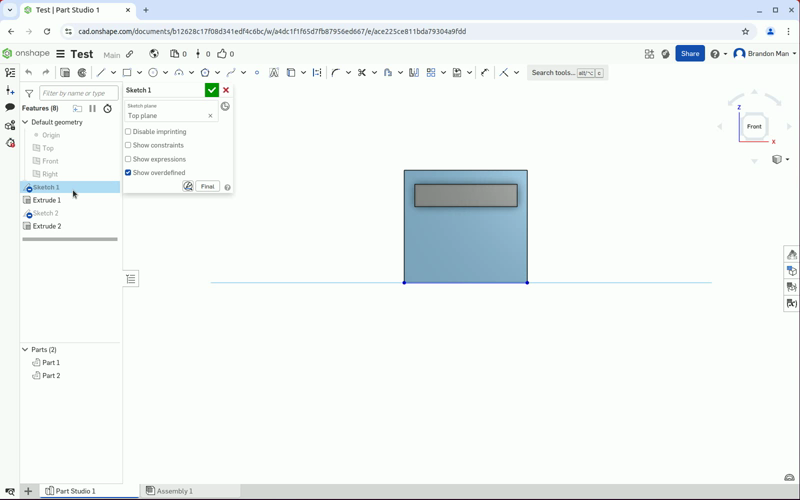
mouse_move(229, 92)
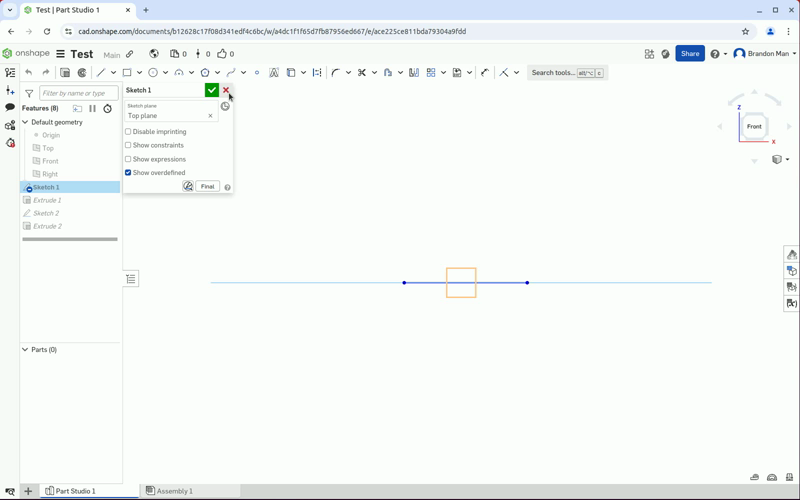
click(229, 92)
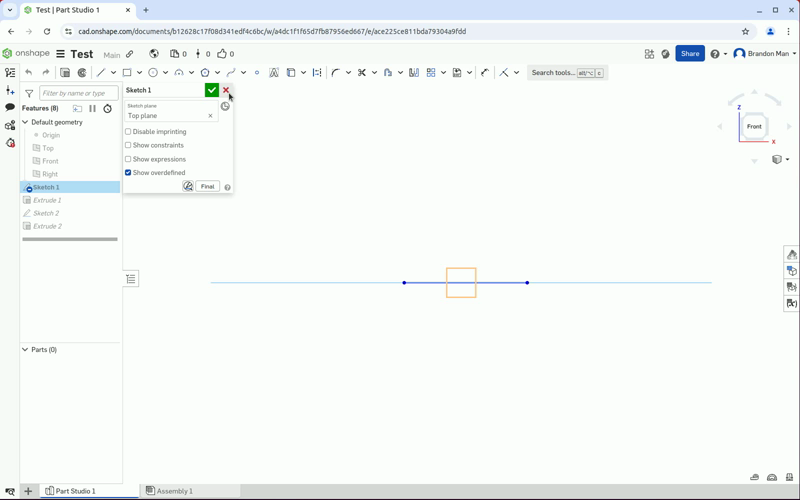
key(shift+s)
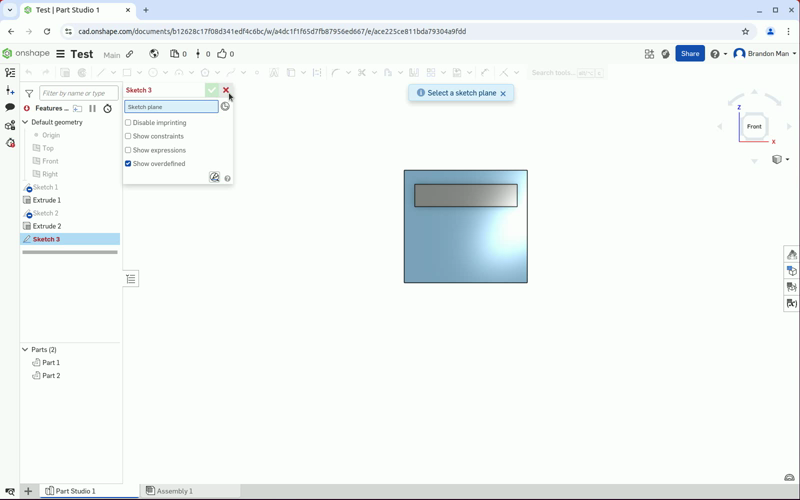
mouse_move(73, 163)
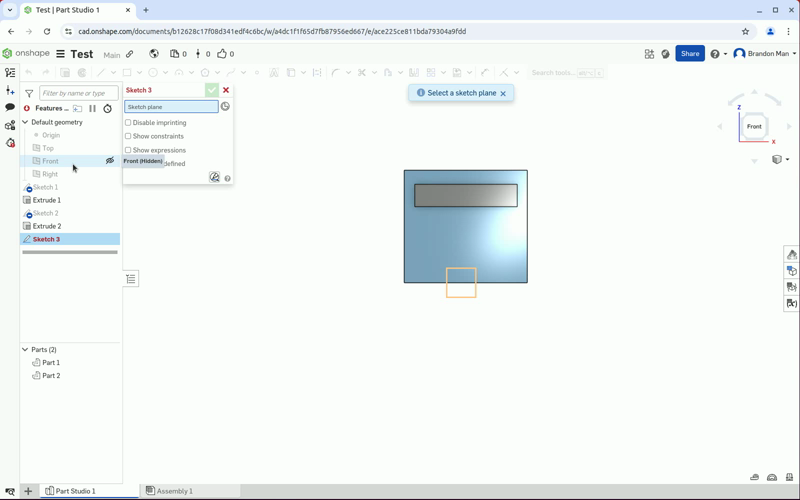
click(73, 163)
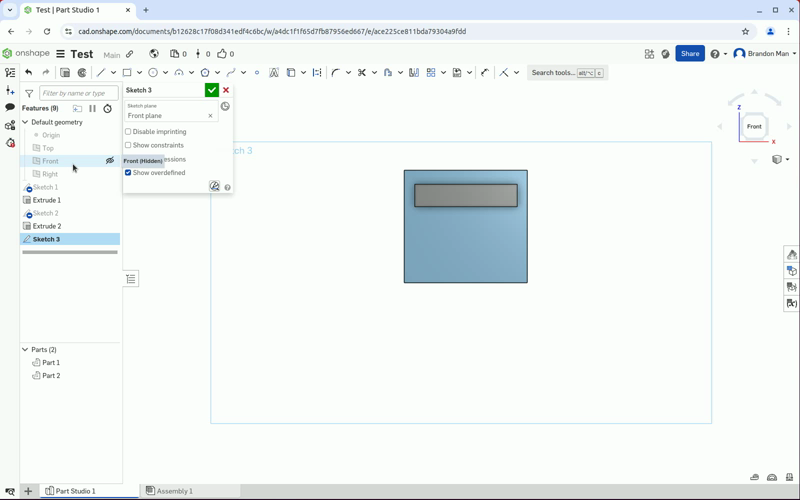
mouse_move(73, 352)
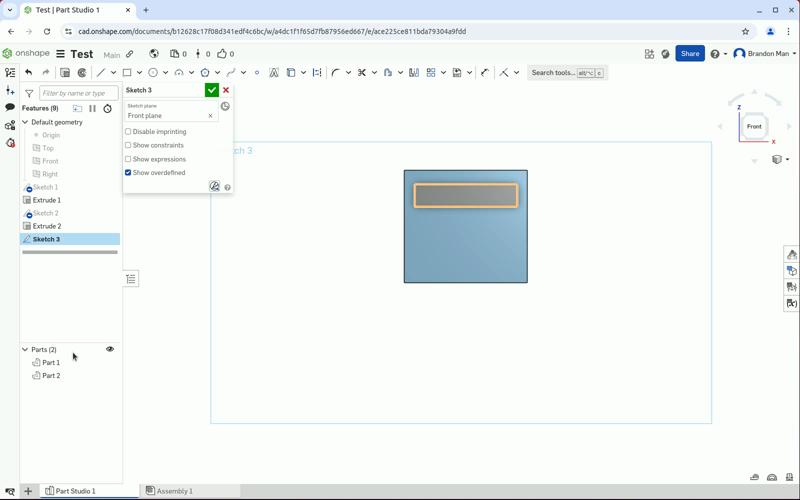
key(y)
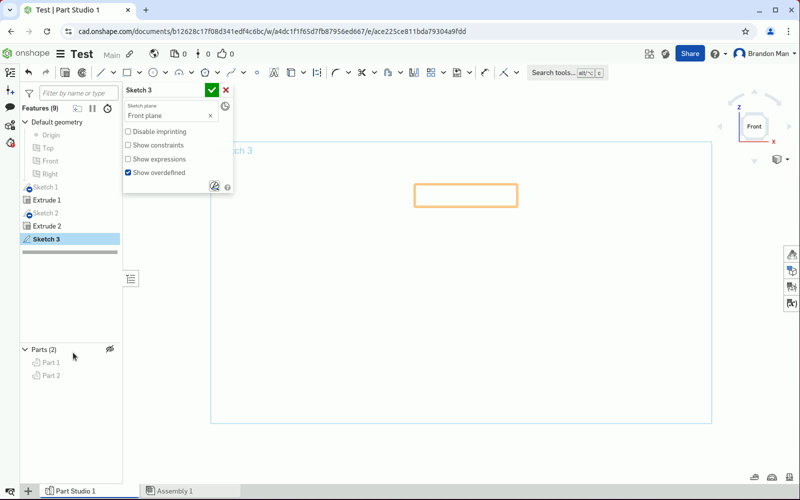
key(l)
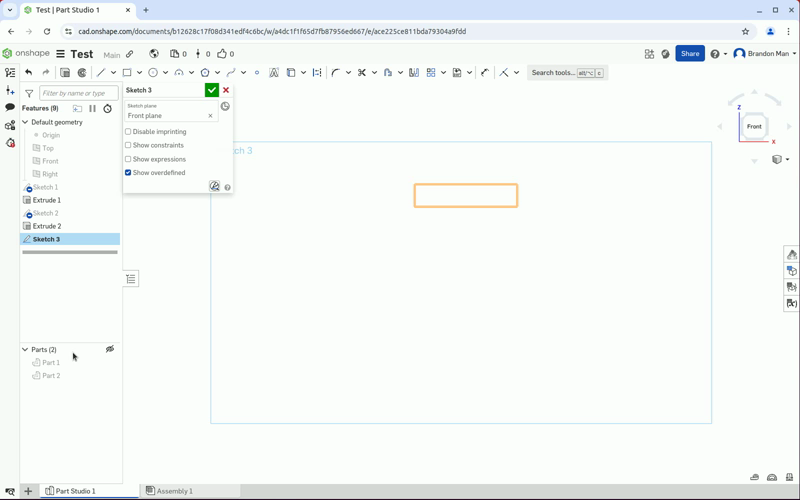
key_down(shift)
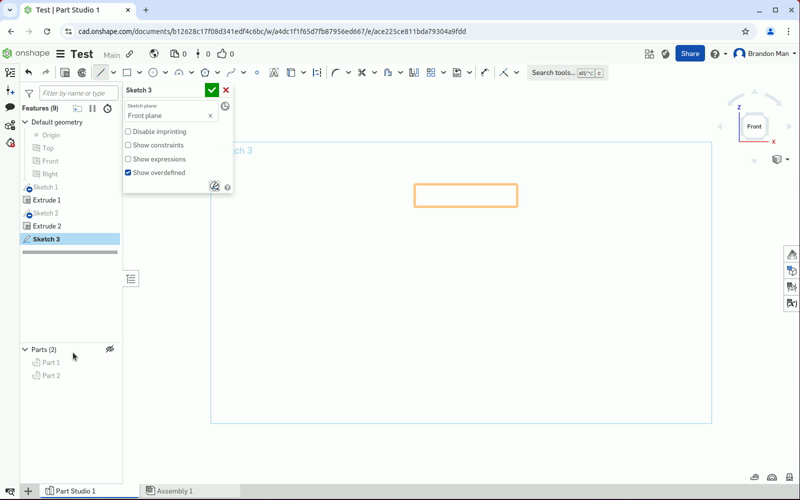
mouse_move(414, 244)
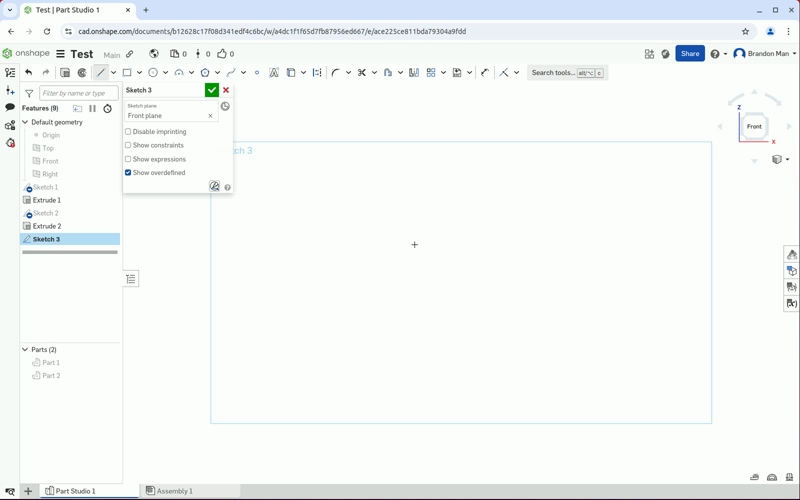
click(414, 244)
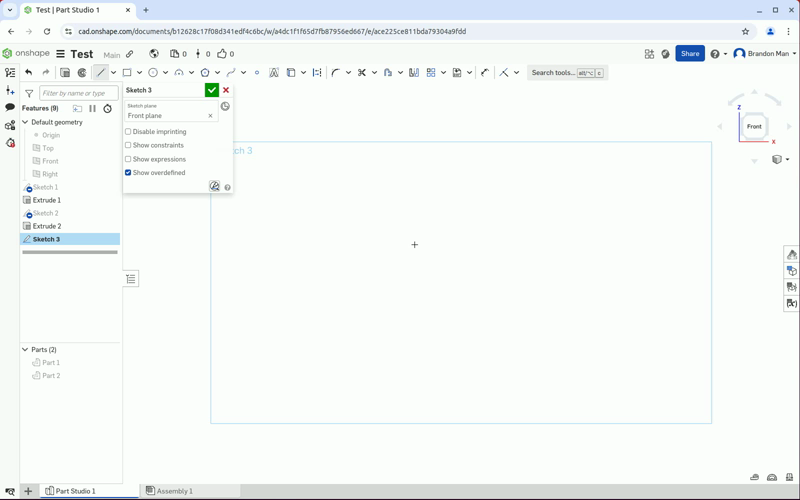
key_up(shift)
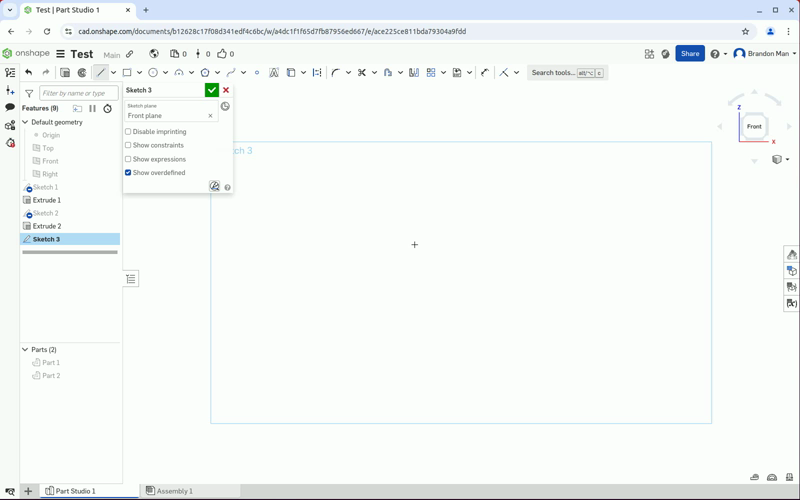
key_down(shift)
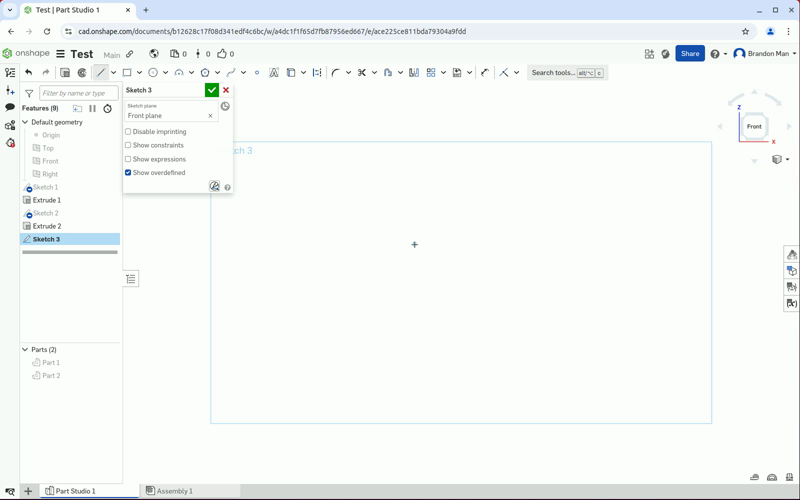
mouse_move(518, 244)
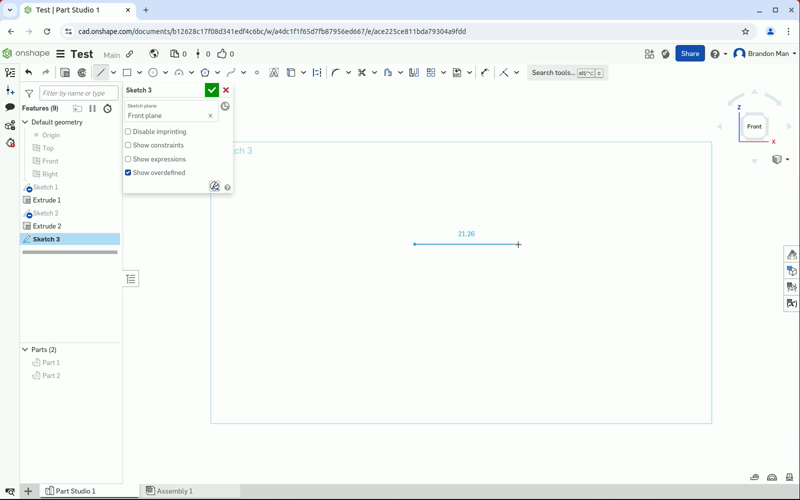
click(518, 244)
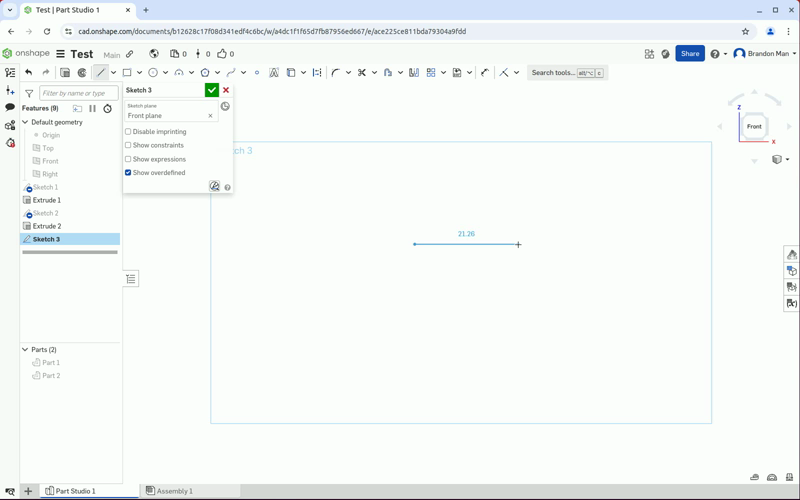
key_up(shift)
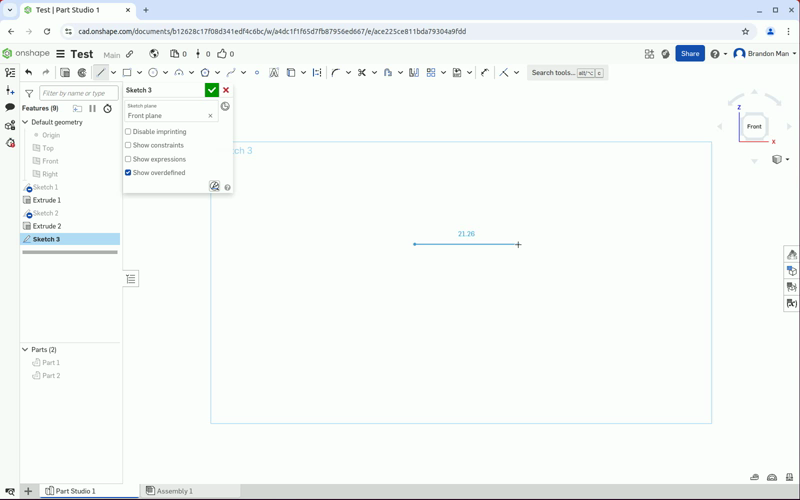
key_down(shift)
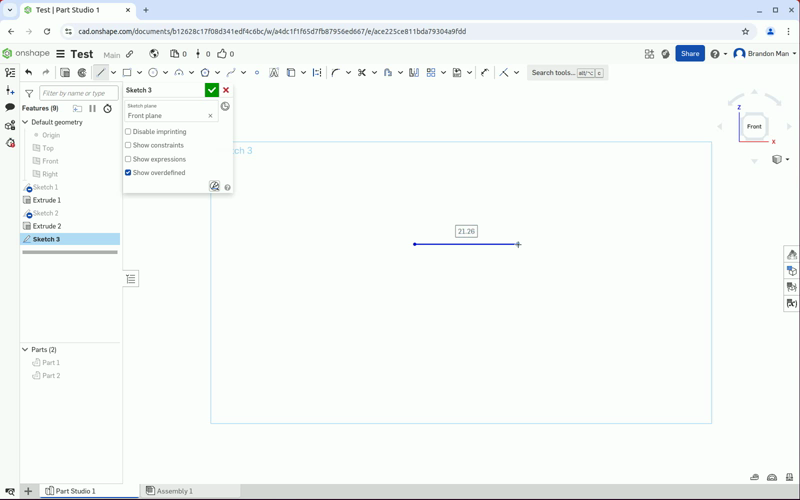
mouse_move(548, 244)
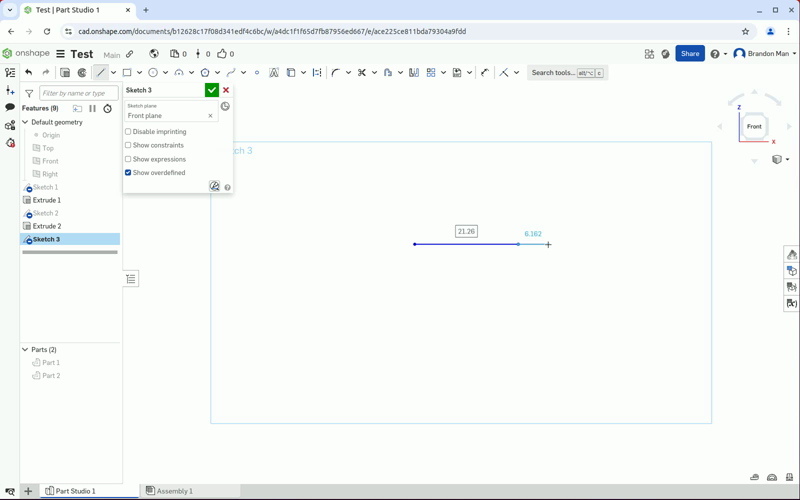
mouse_move(518, 223)
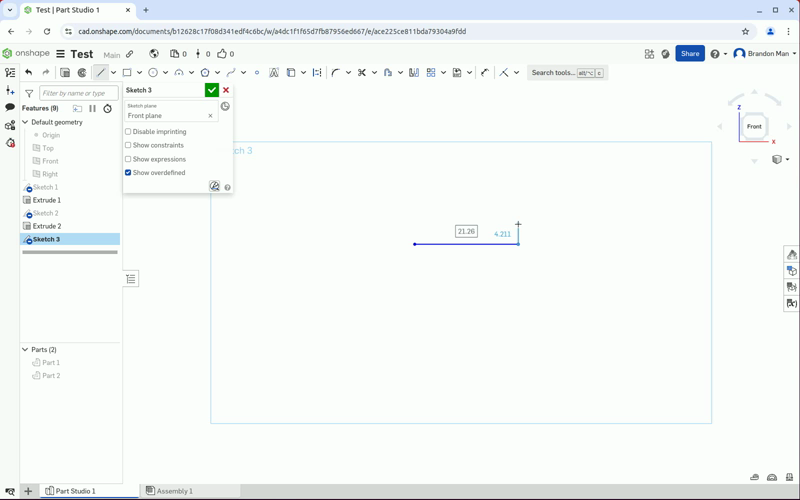
click(518, 223)
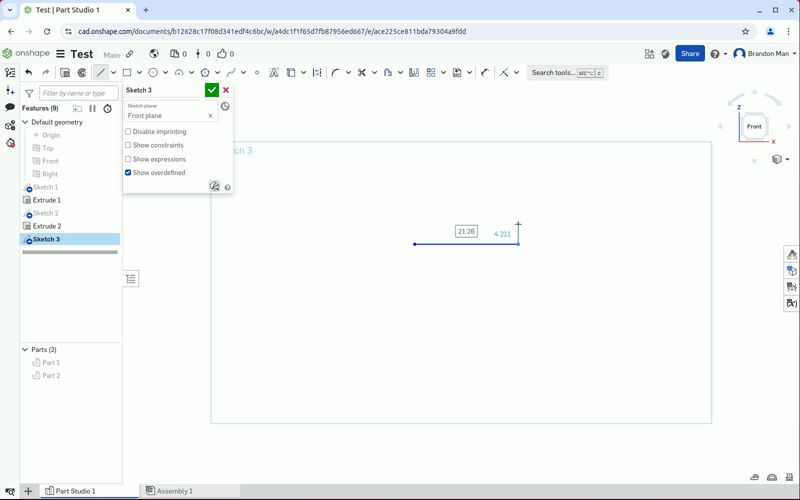
key_up(shift)
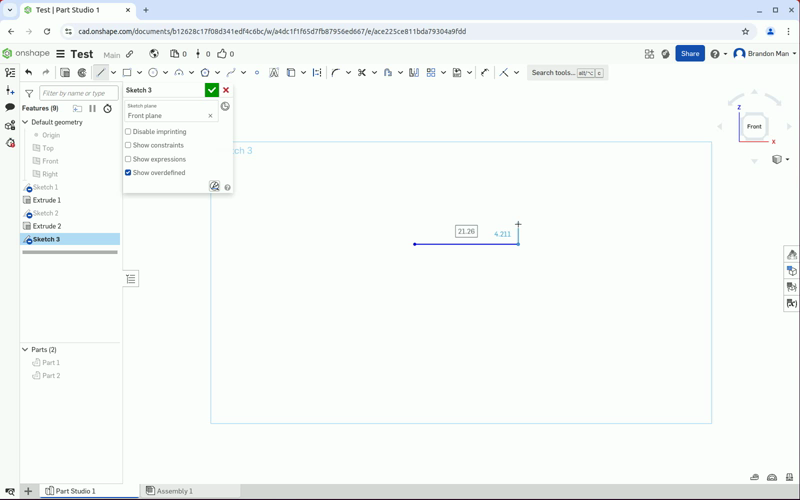
key_down(shift)
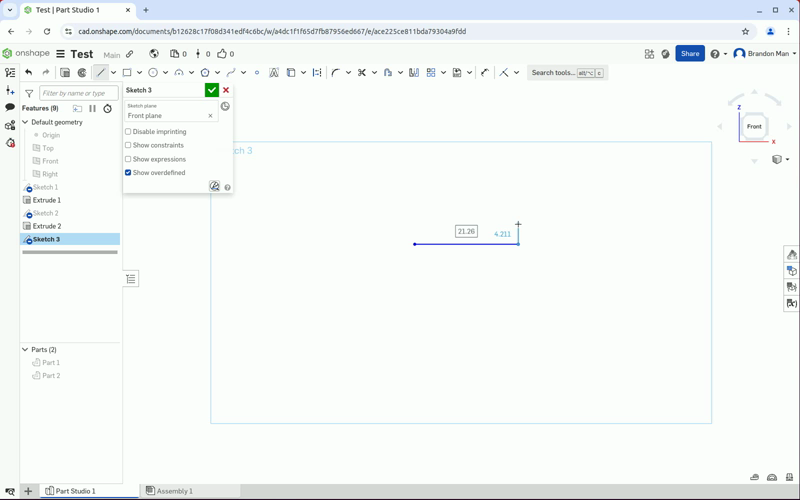
mouse_move(414, 223)
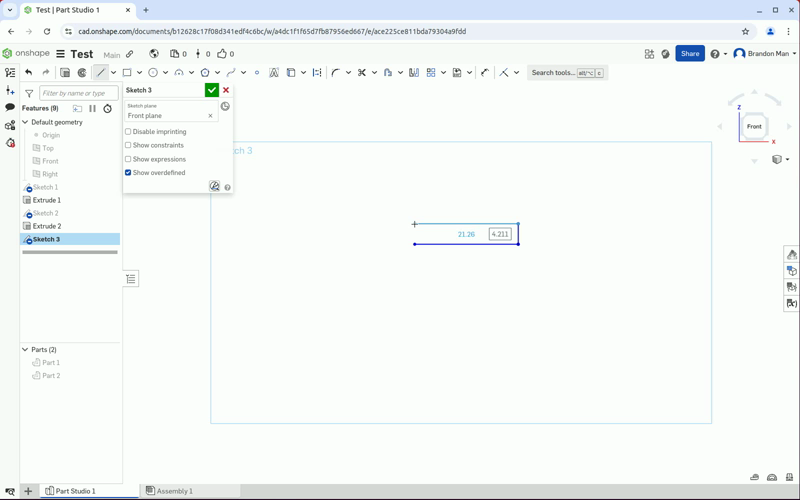
click(414, 223)
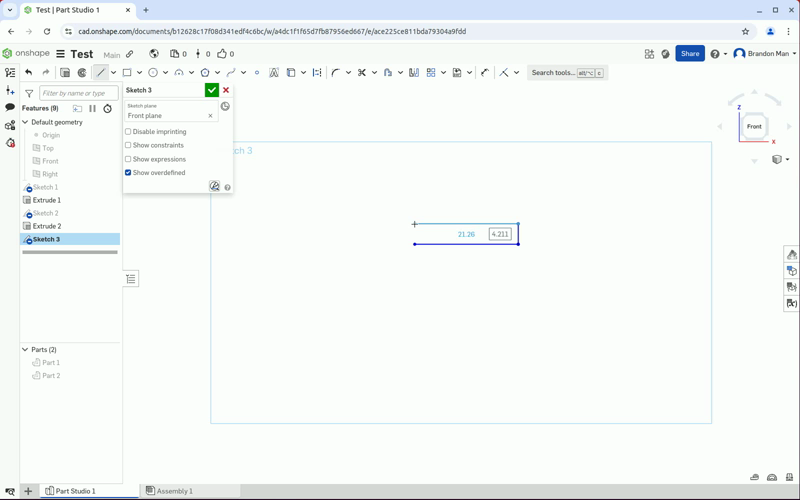
key_up(shift)
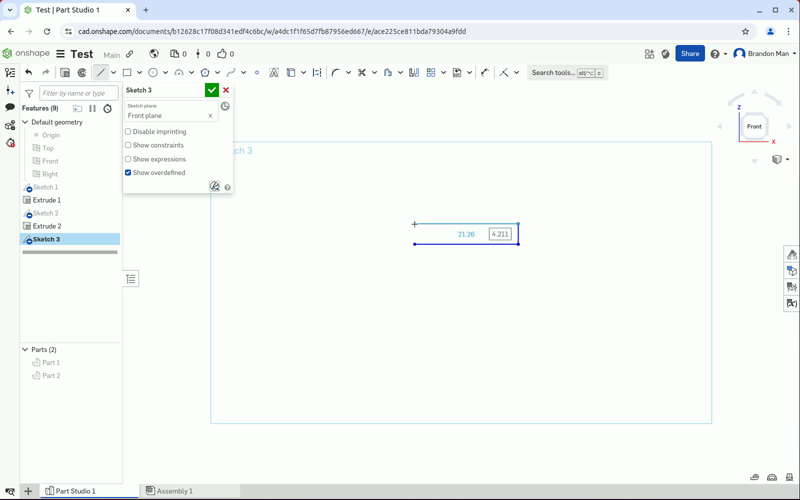
mouse_move(444, 223)
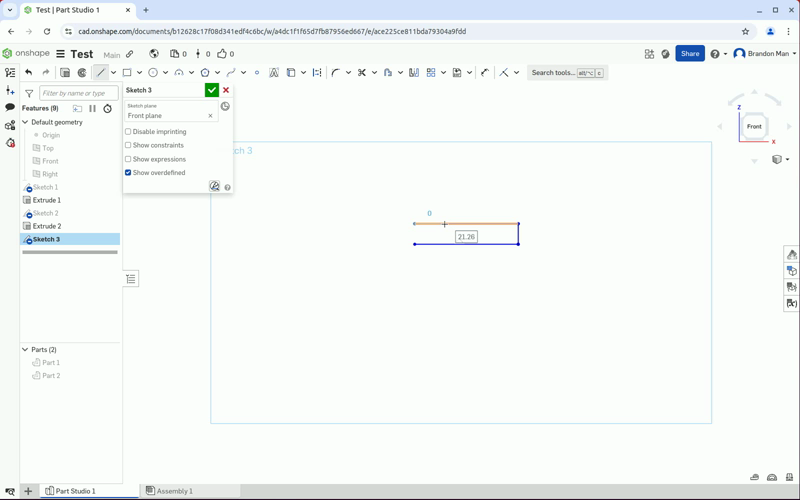
key_down(shift)
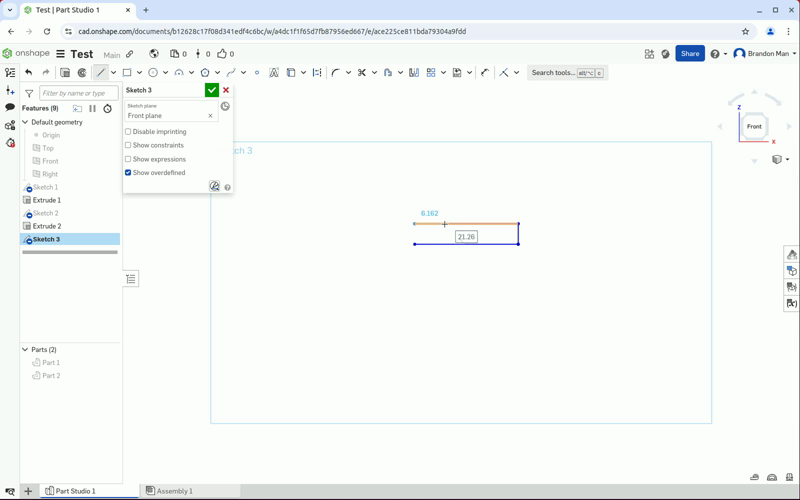
mouse_move(414, 244)
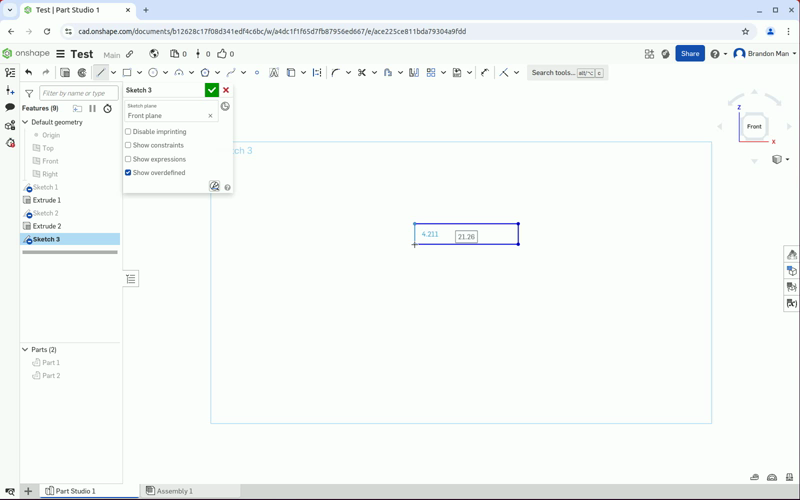
key_up(shift)
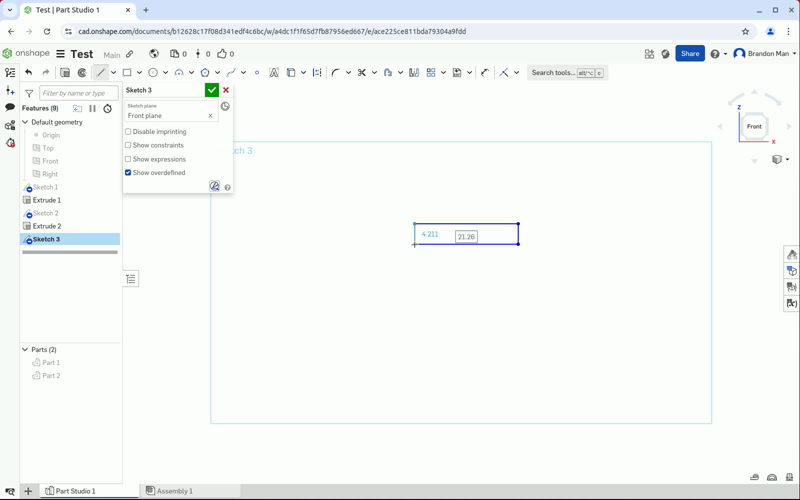
click(414, 244)
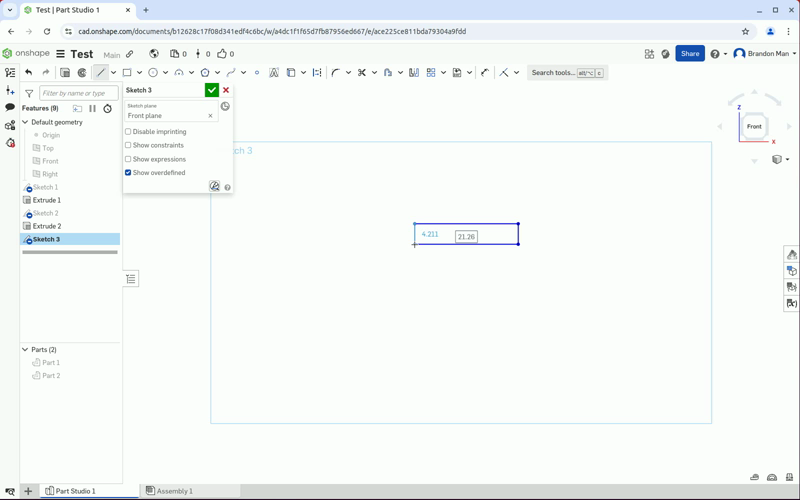
key(esc)
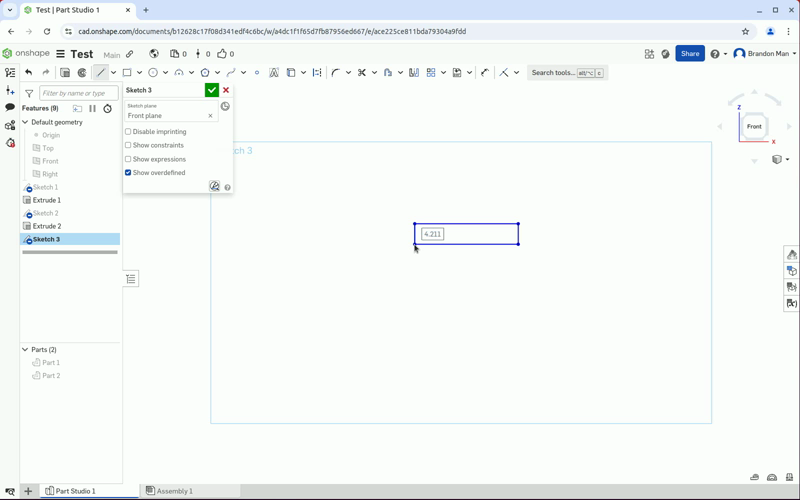
mouse_move(429, 227)
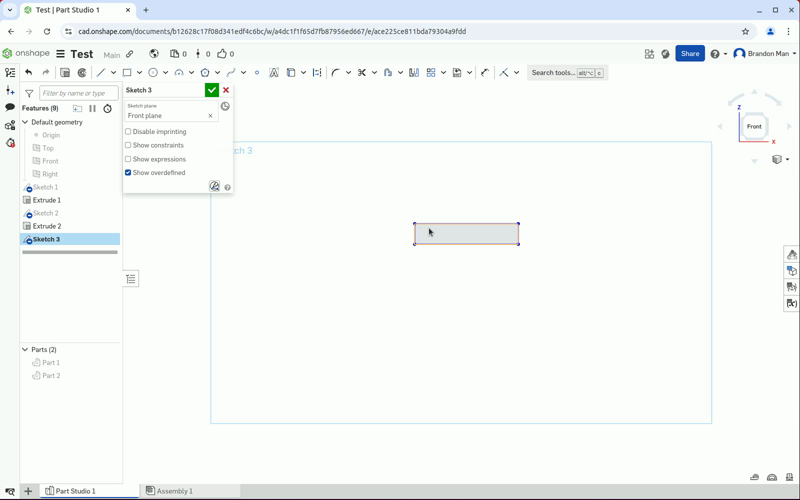
click(429, 227)
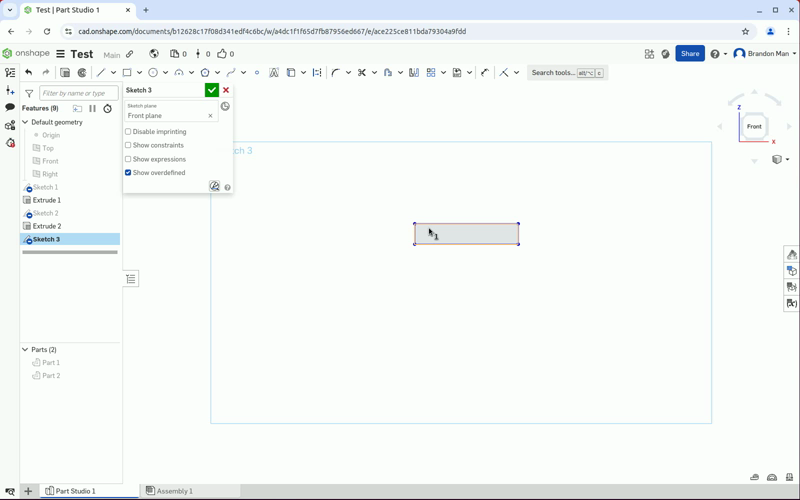
mouse_move(73, 352)
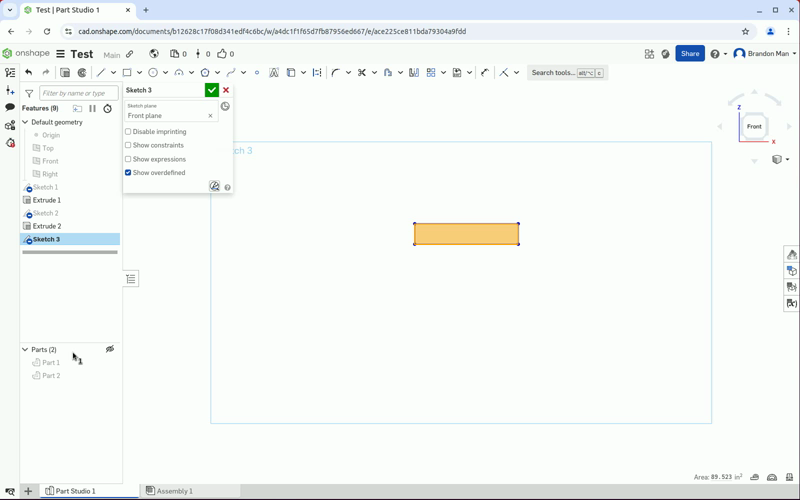
key(shift+y)
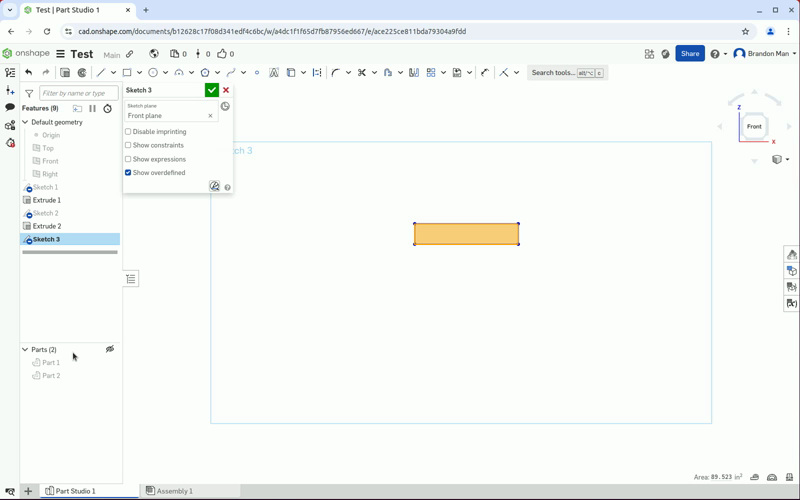
key(shift+e)
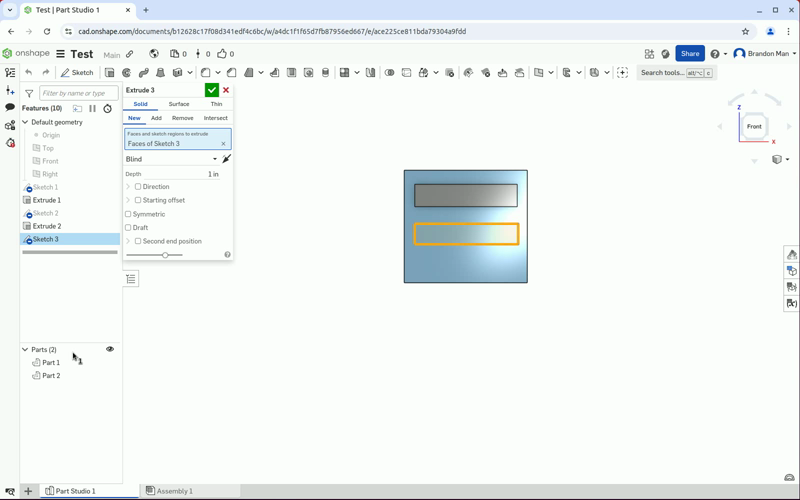
mouse_move(143, 106)
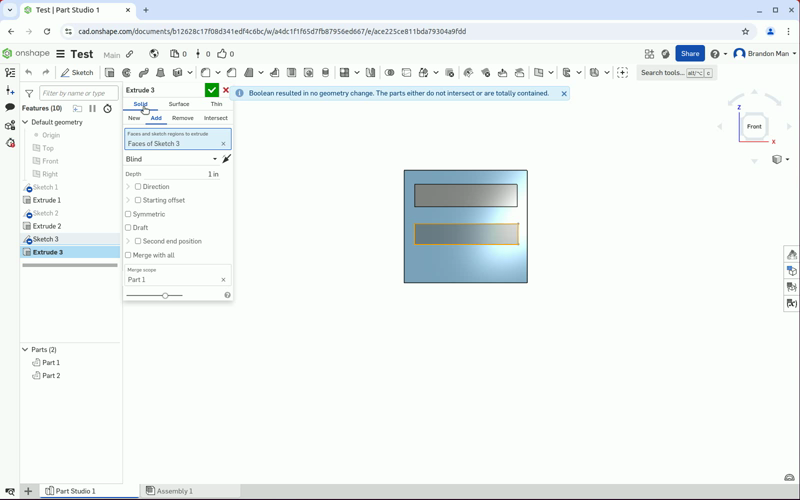
click(143, 106)
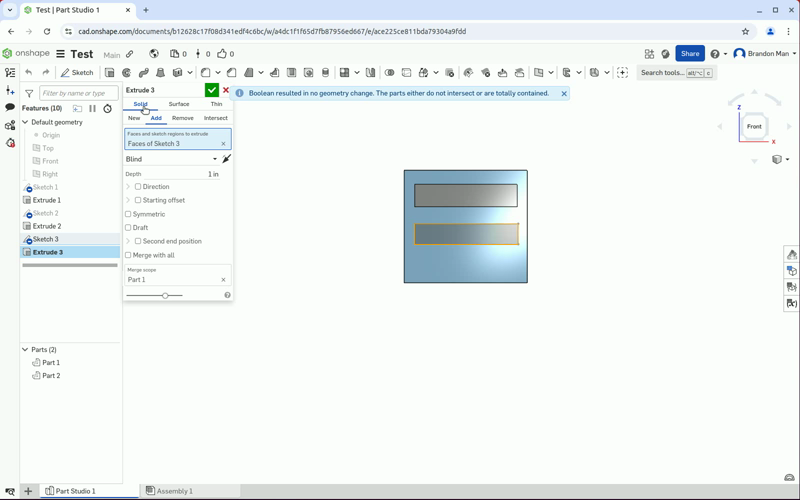
mouse_move(137, 120)
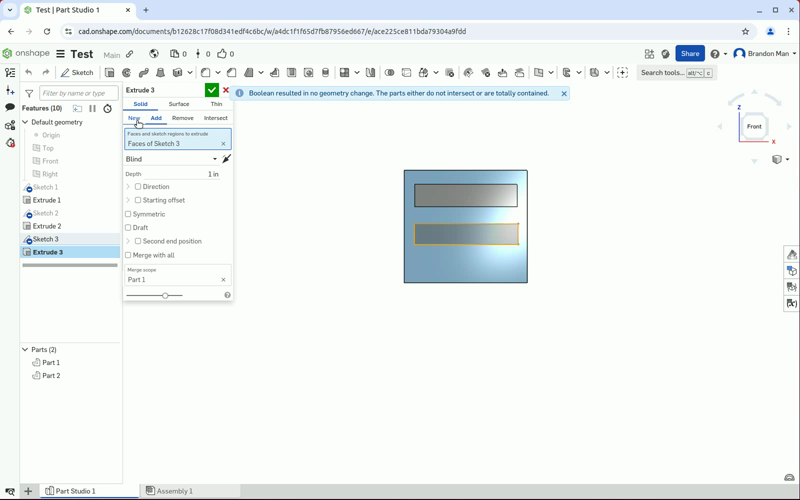
click(137, 120)
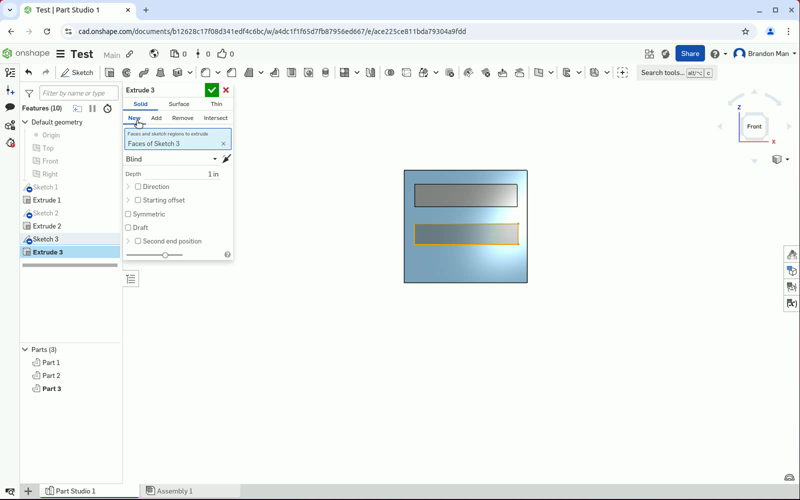
key(tab, 4)
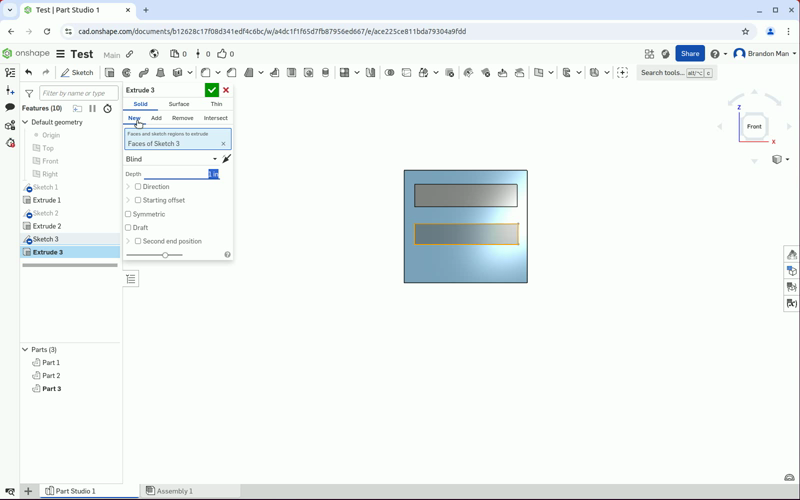
text(8.425)
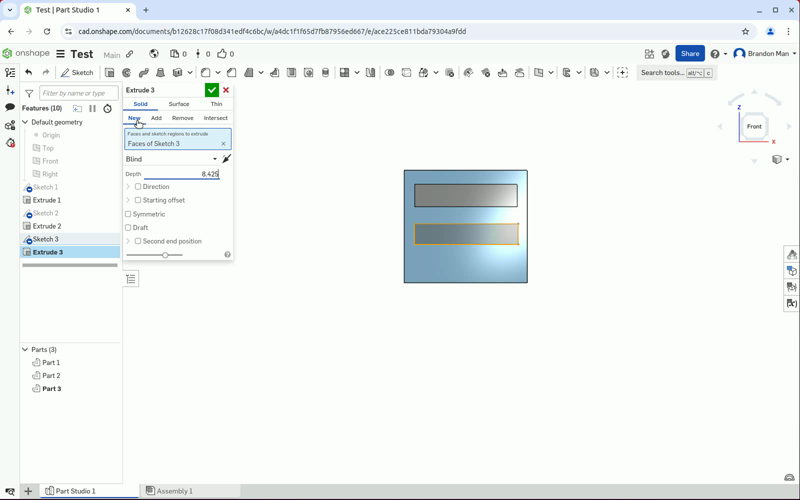
key(enter)
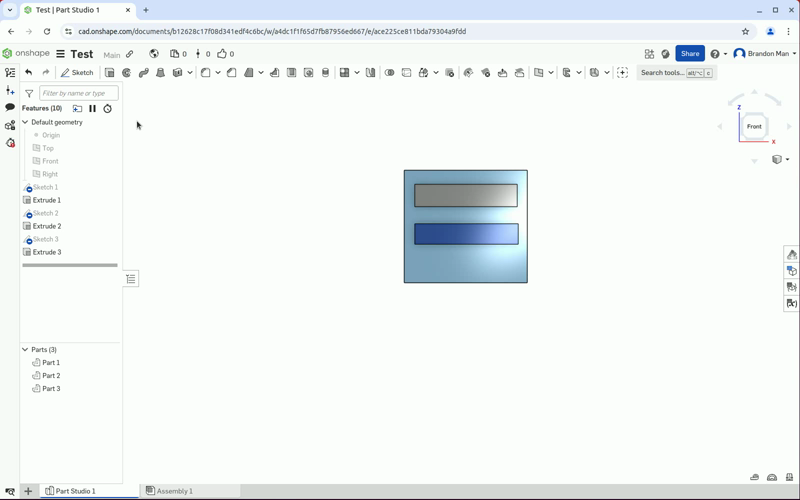
key(shift+h)
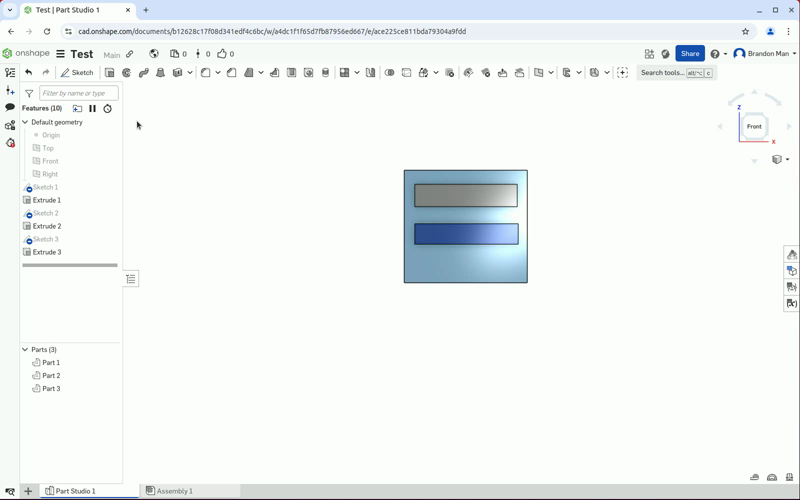
key(shift+h)
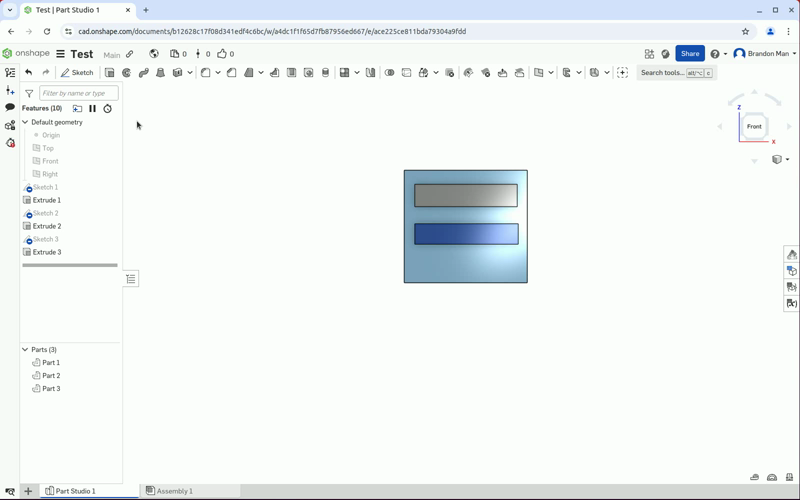
mouse_move(73, 189)
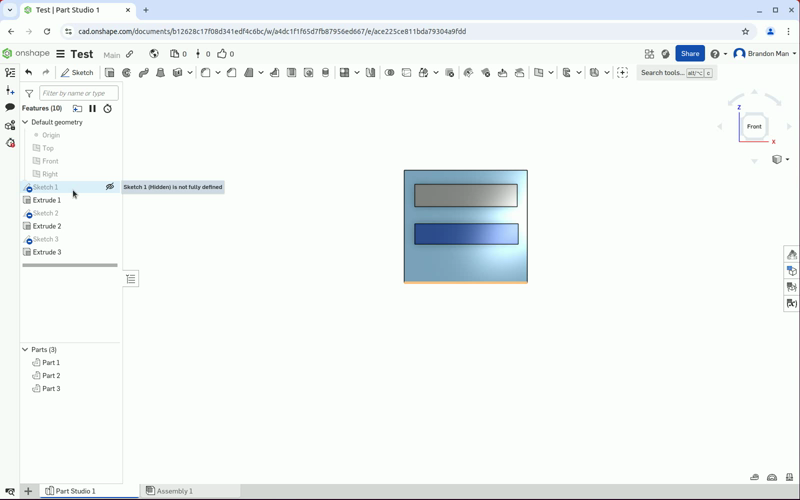
click(73, 189)
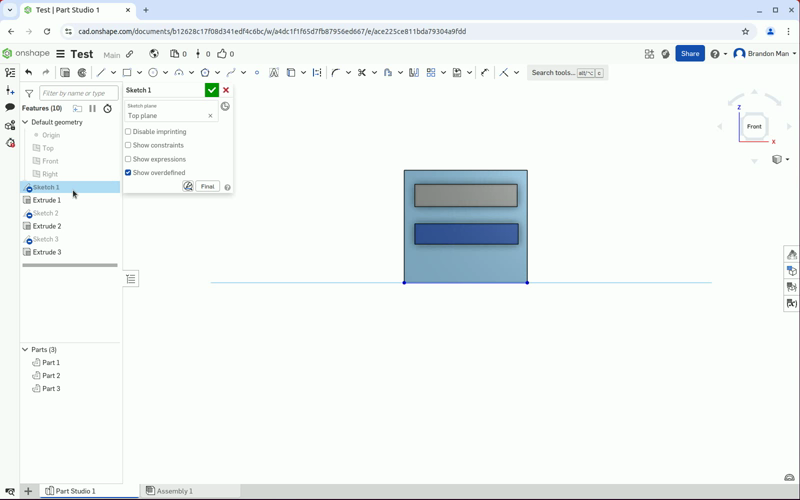
mouse_move(229, 92)
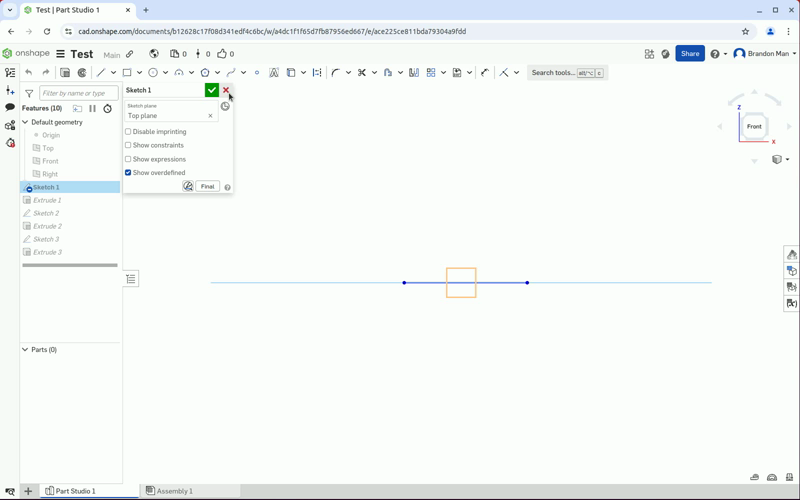
click(229, 92)
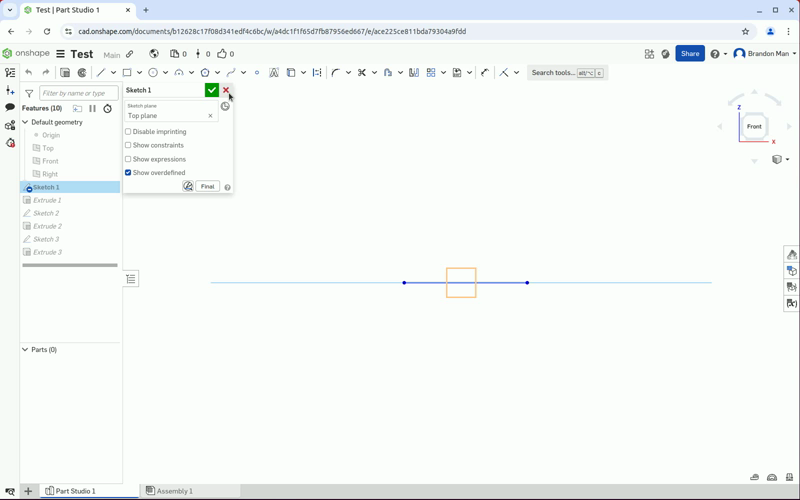
key(shift+s)
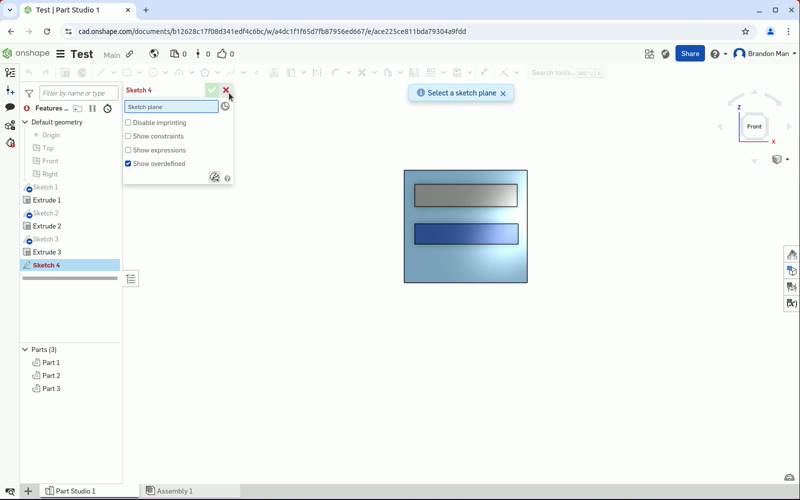
mouse_move(73, 163)
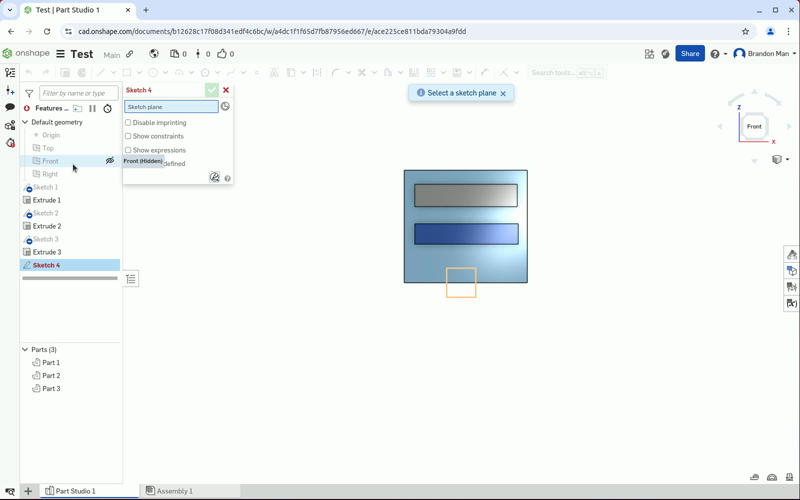
click(73, 163)
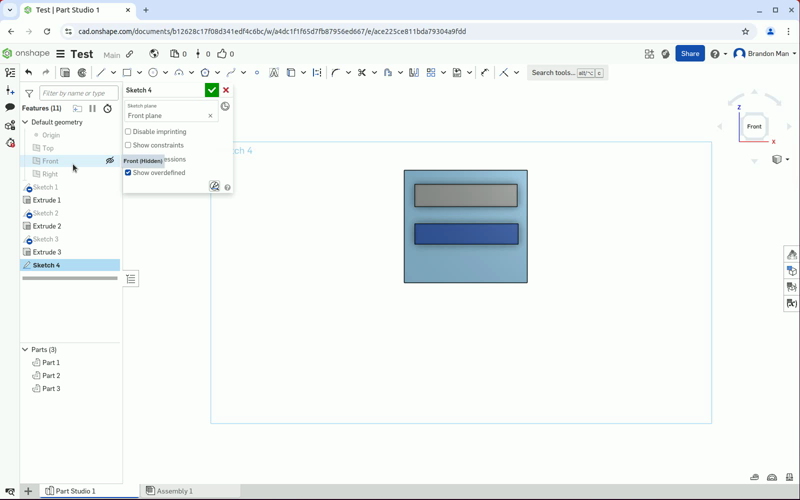
mouse_move(73, 352)
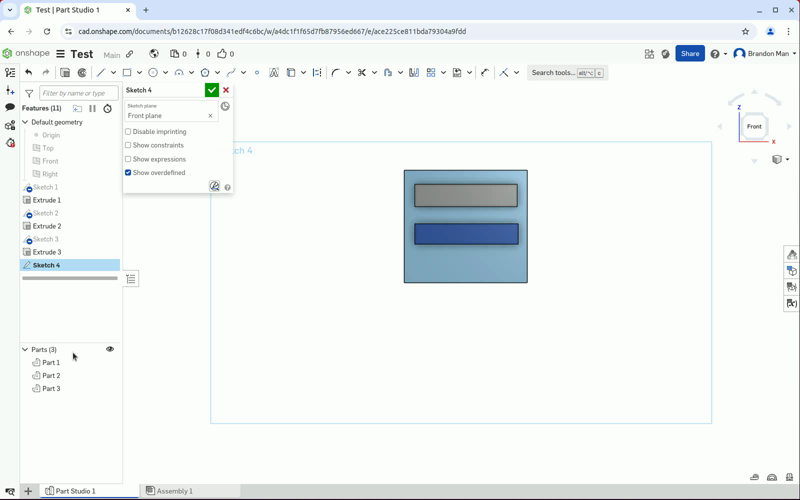
key(y)
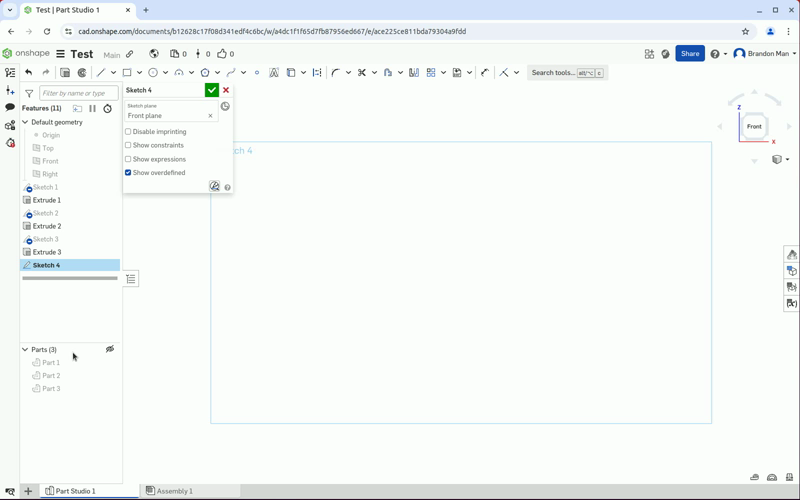
key(l)
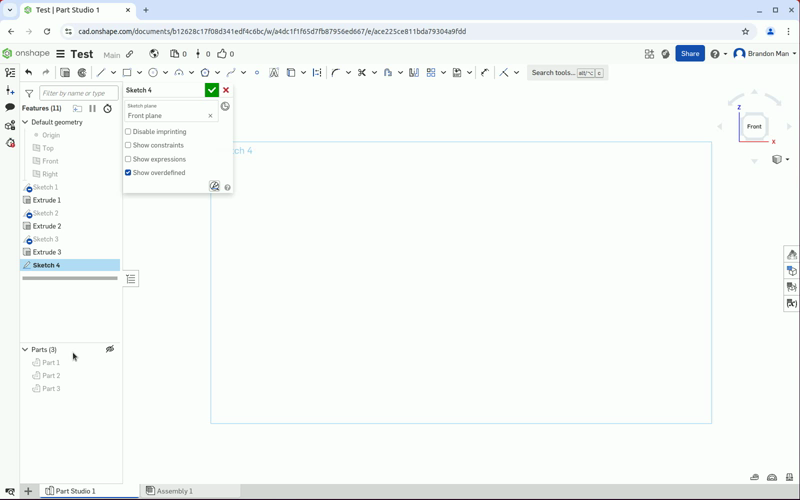
key_down(shift)
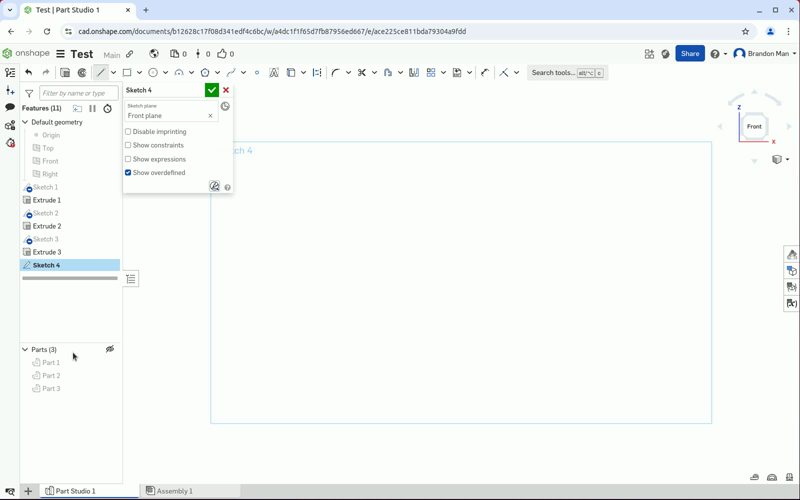
mouse_move(414, 273)
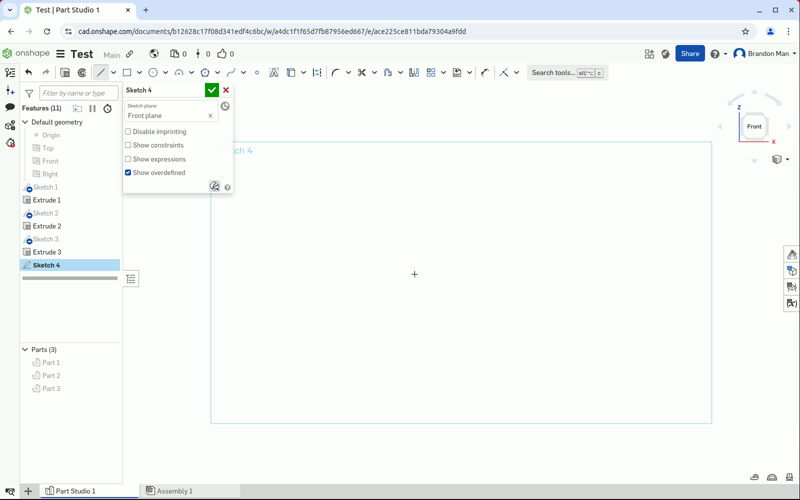
click(414, 273)
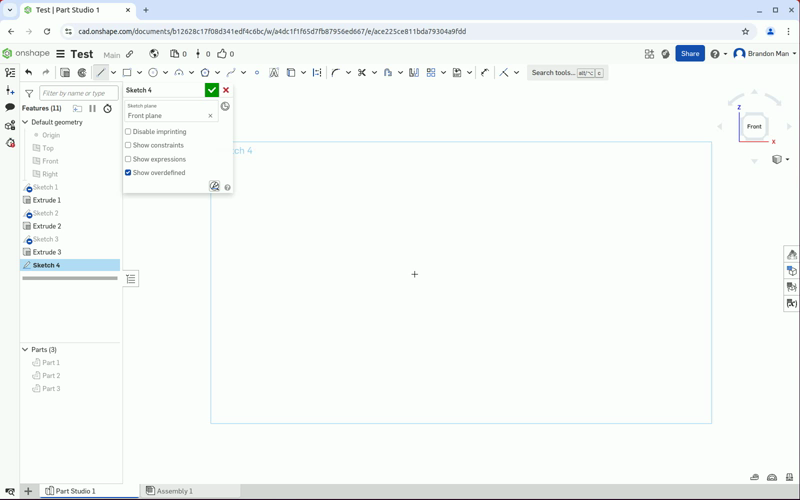
key_up(shift)
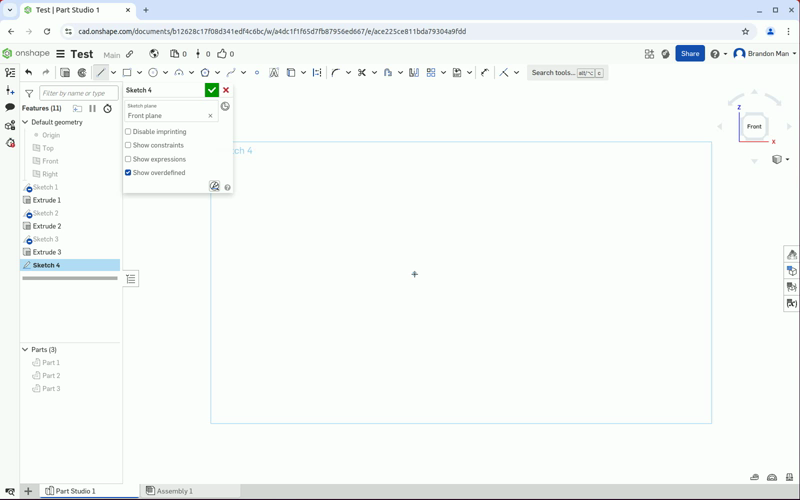
key_down(shift)
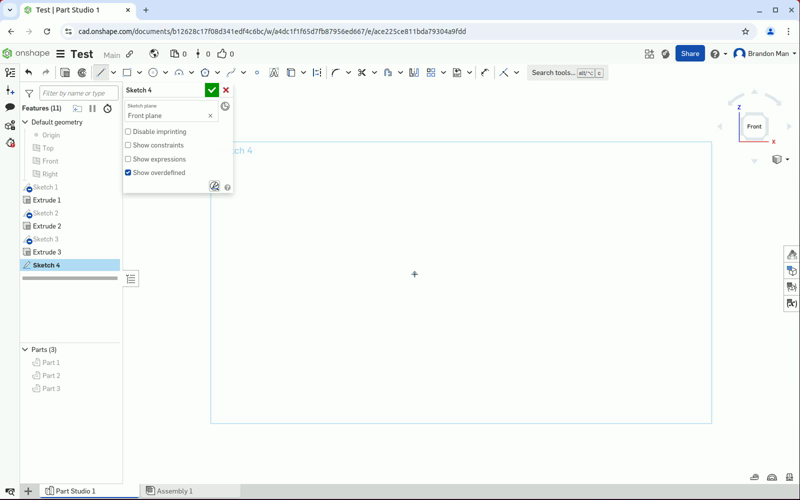
mouse_move(516, 273)
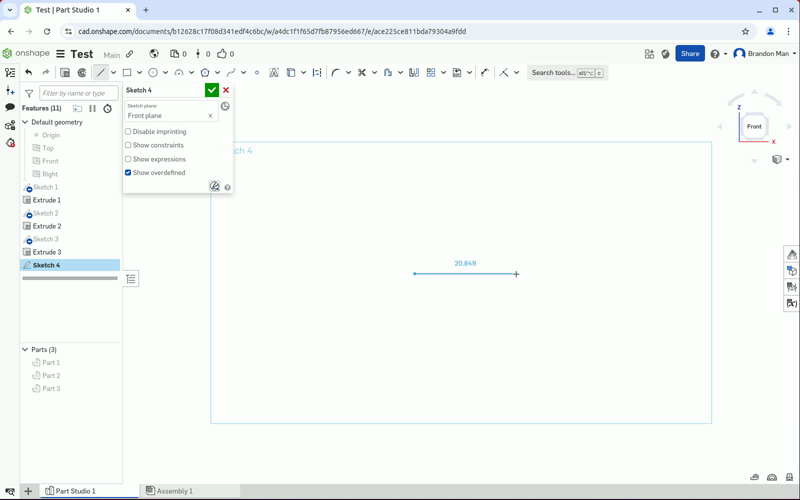
click(516, 273)
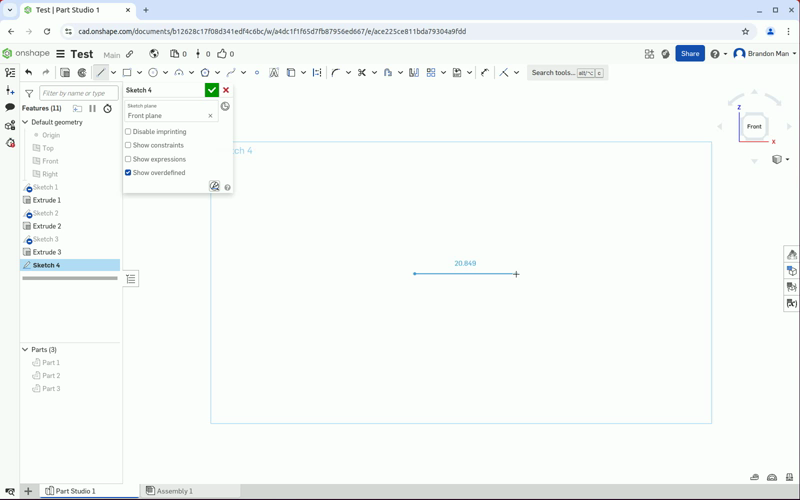
key_up(shift)
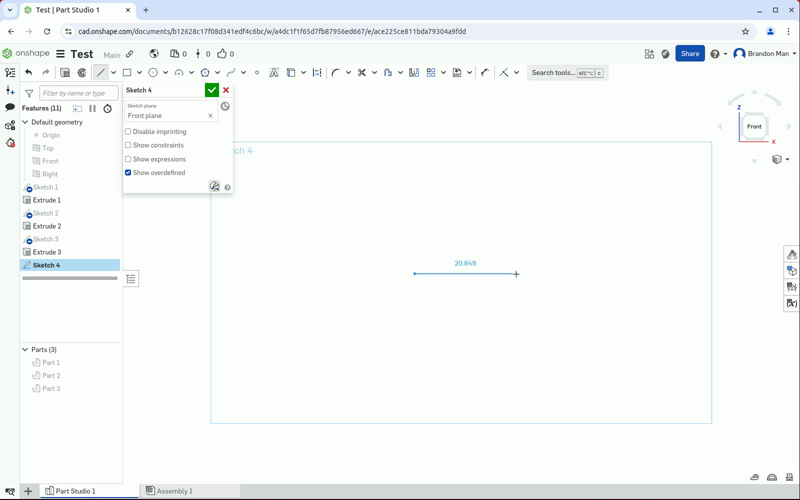
key_down(shift)
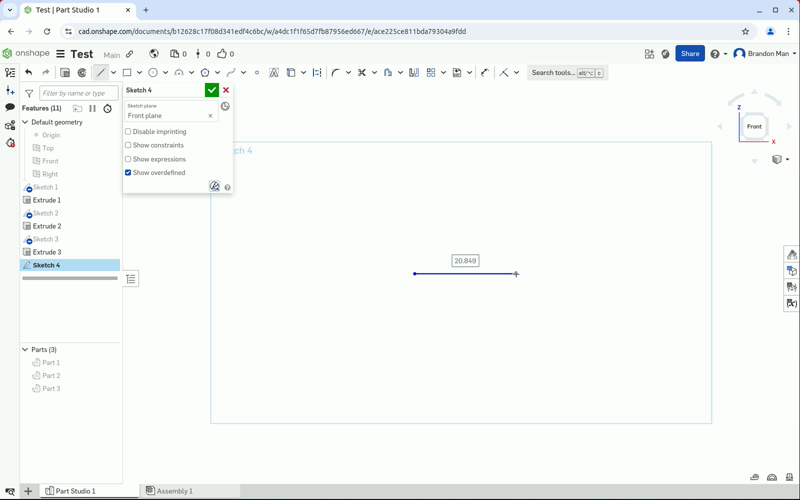
mouse_move(546, 273)
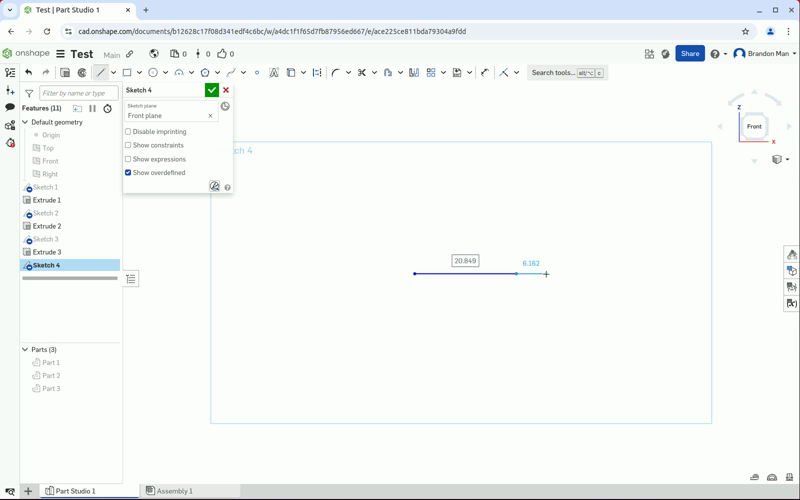
mouse_move(516, 258)
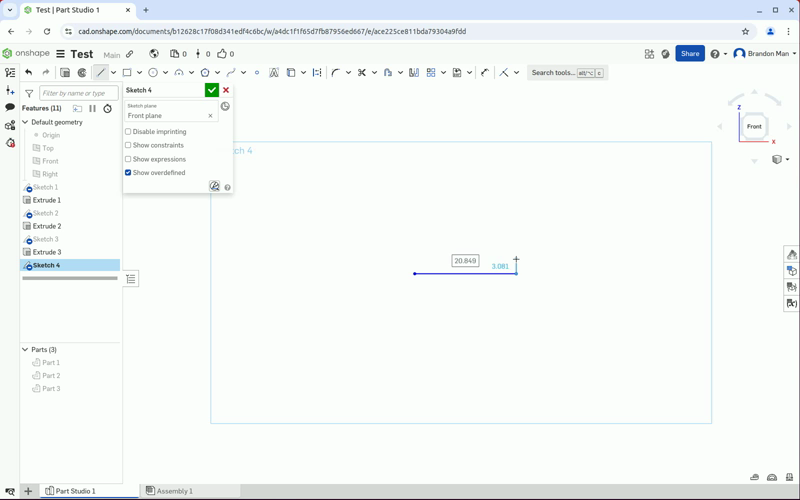
click(516, 258)
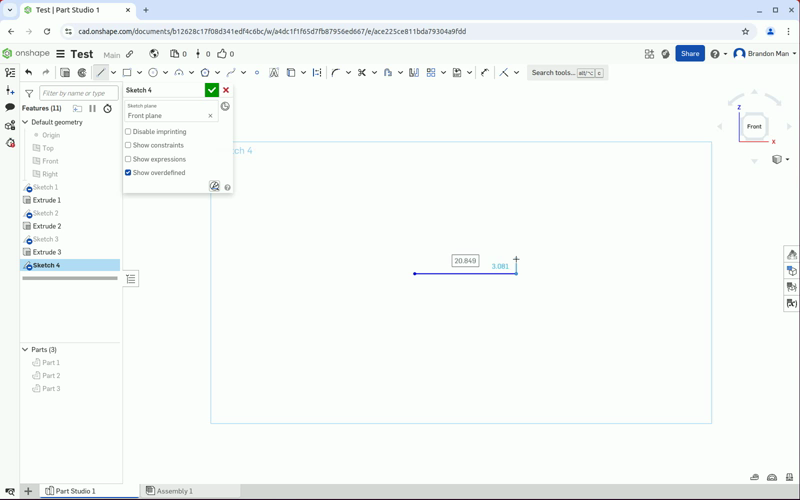
key_up(shift)
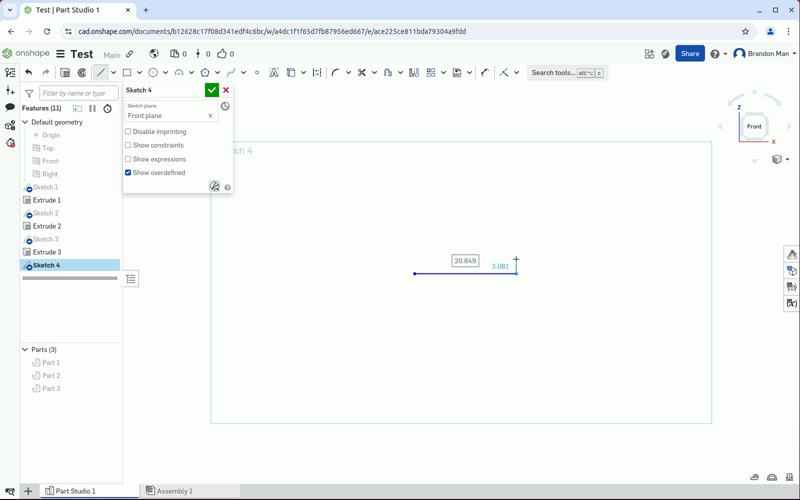
key_down(shift)
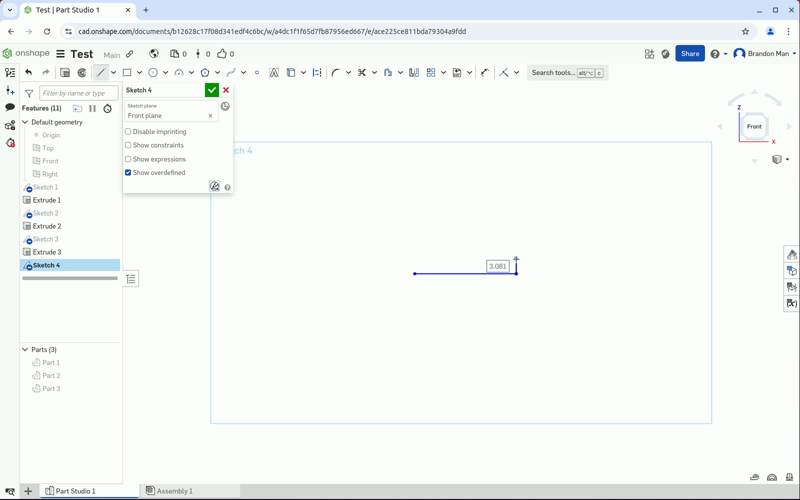
mouse_move(414, 258)
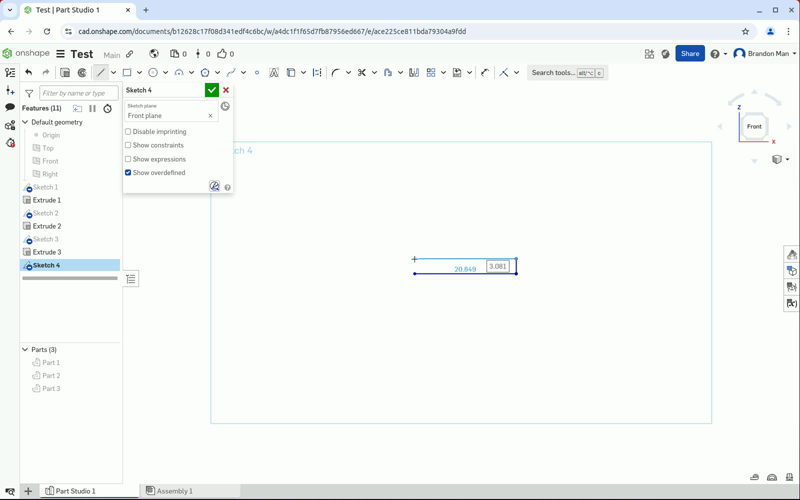
click(414, 258)
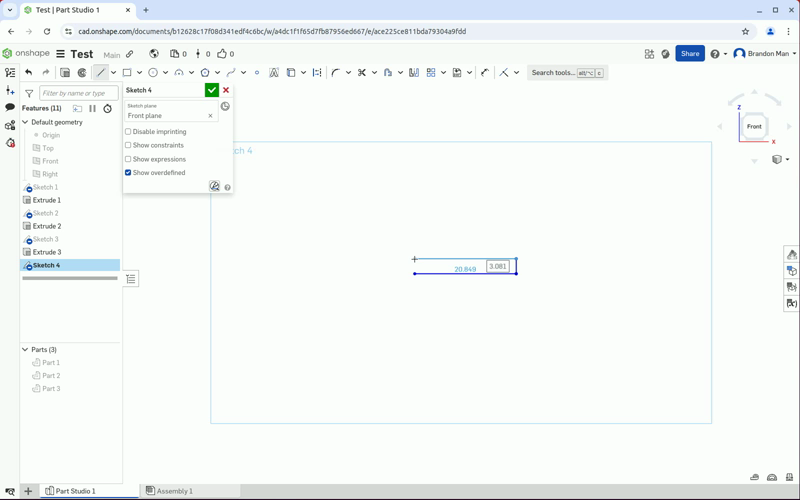
key_up(shift)
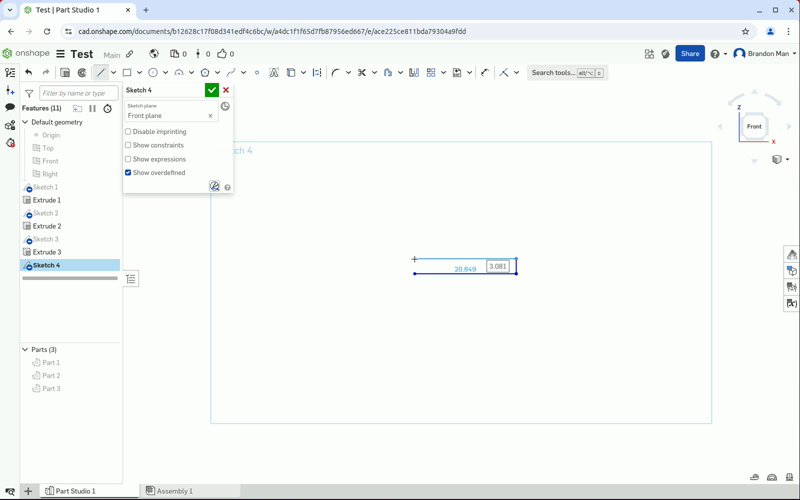
mouse_move(444, 258)
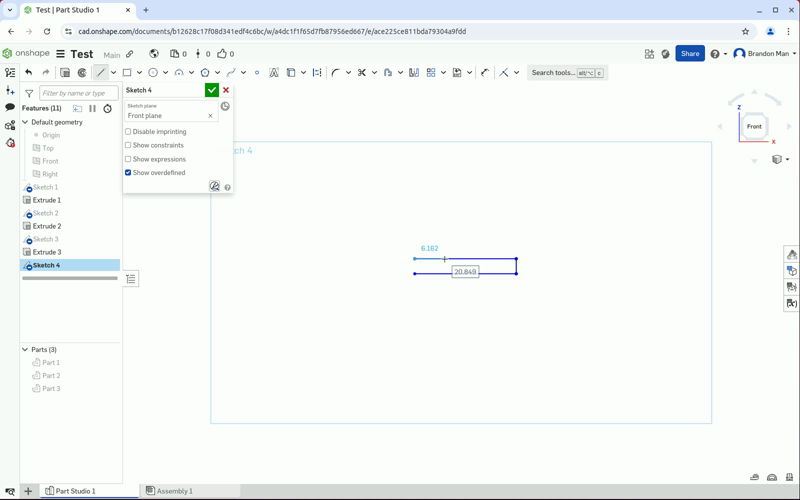
key_down(shift)
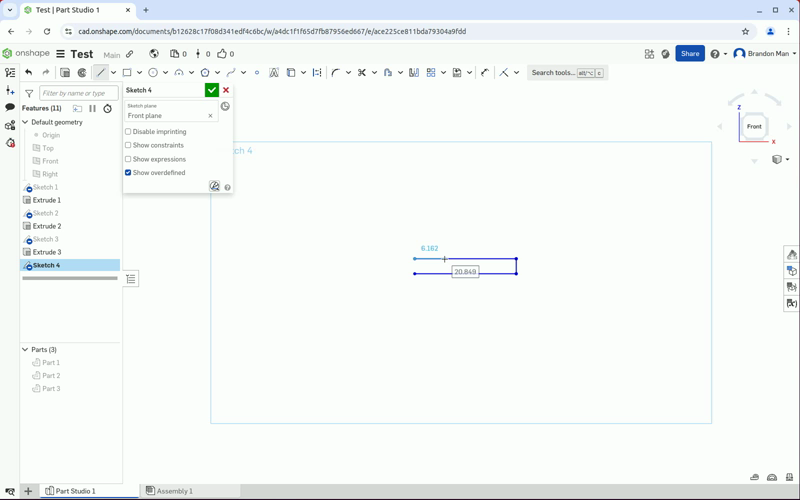
mouse_move(414, 273)
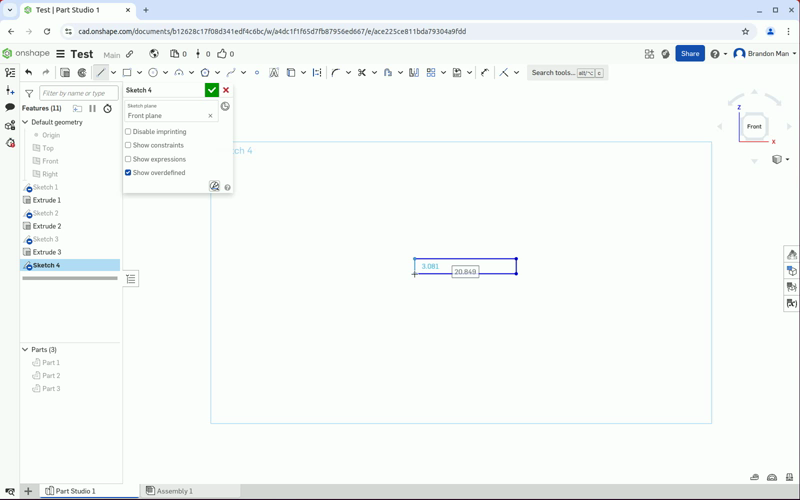
key_up(shift)
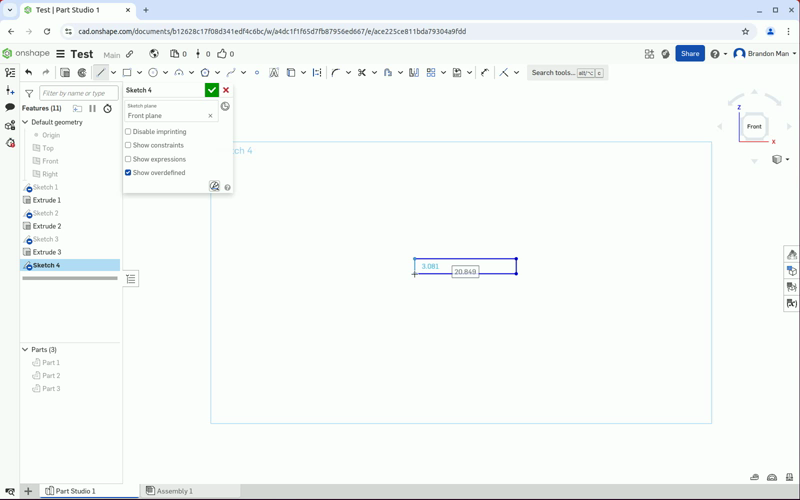
click(414, 273)
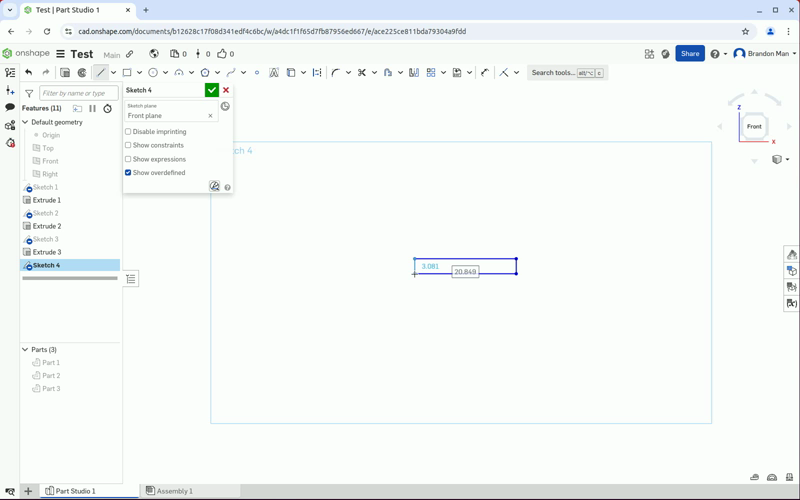
key(esc)
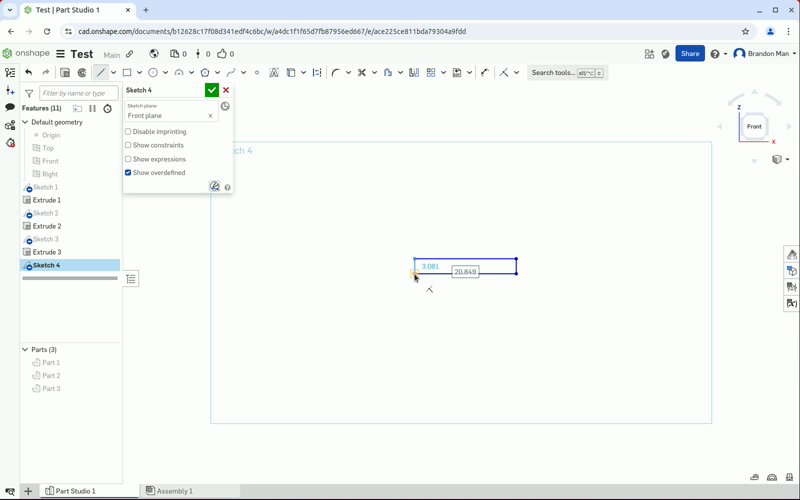
mouse_move(455, 264)
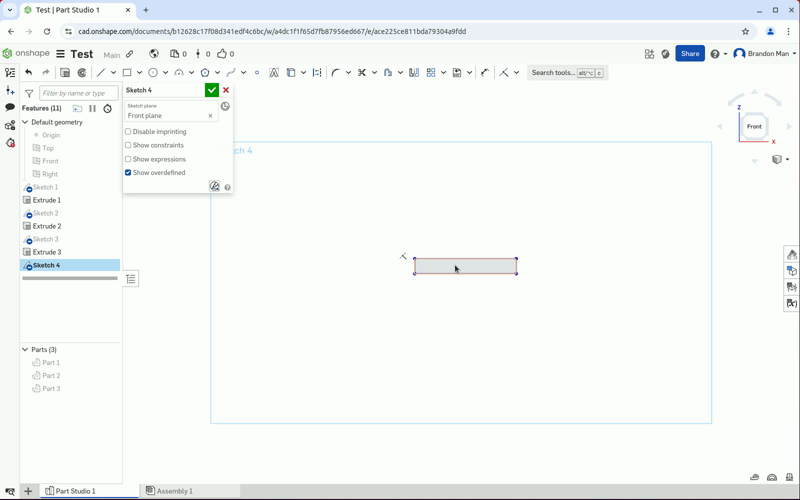
scroll(6)
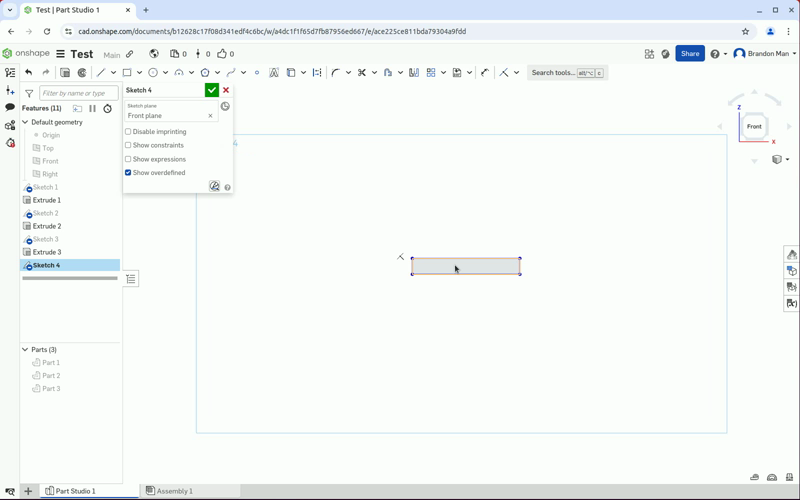
scroll(6)
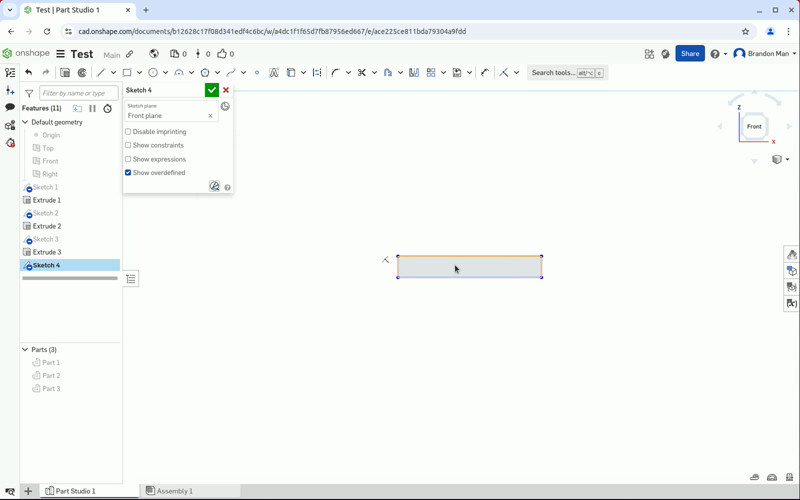
scroll(6)
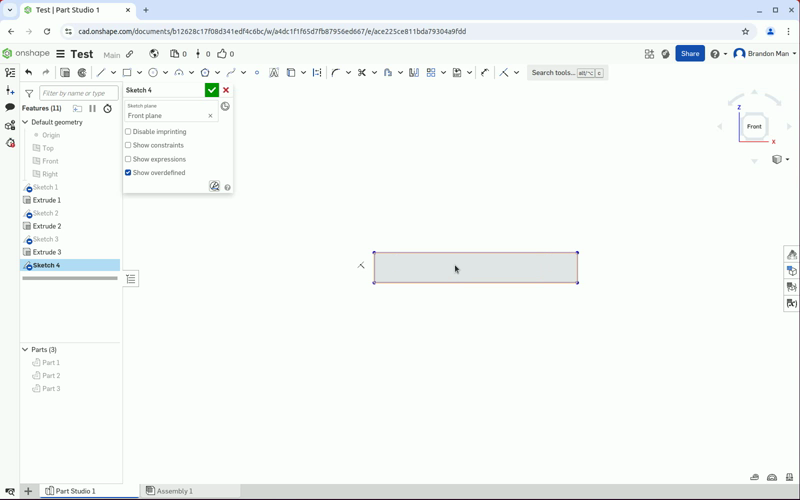
scroll(6)
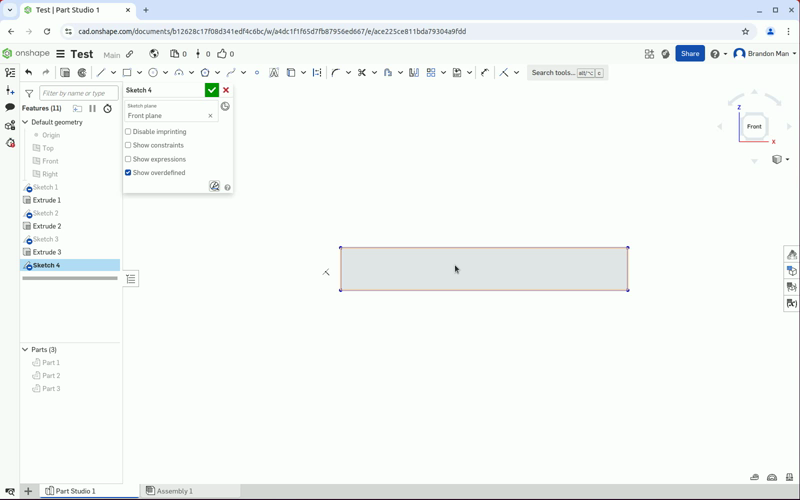
scroll(6)
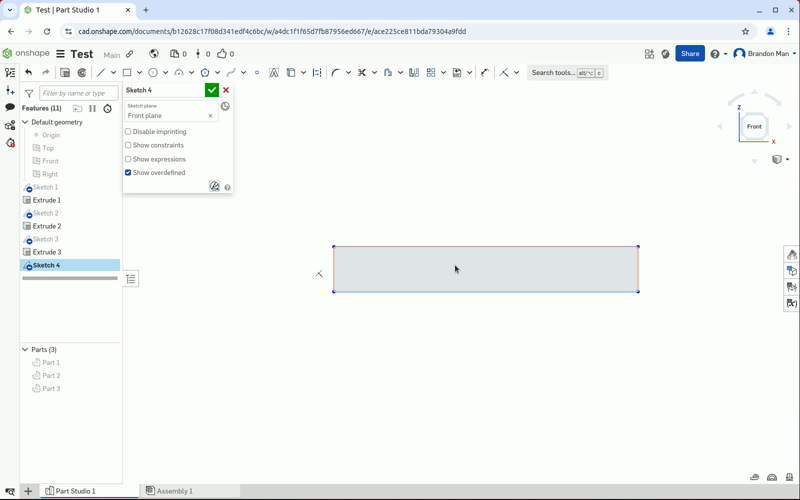
scroll(6)
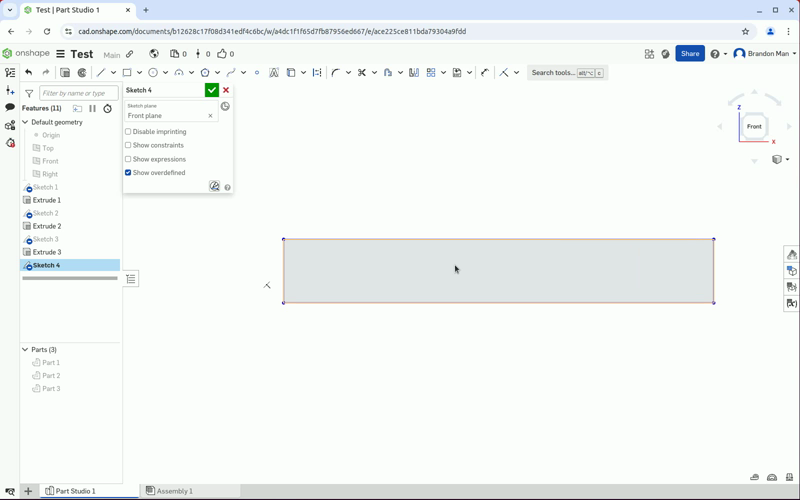
scroll(6)
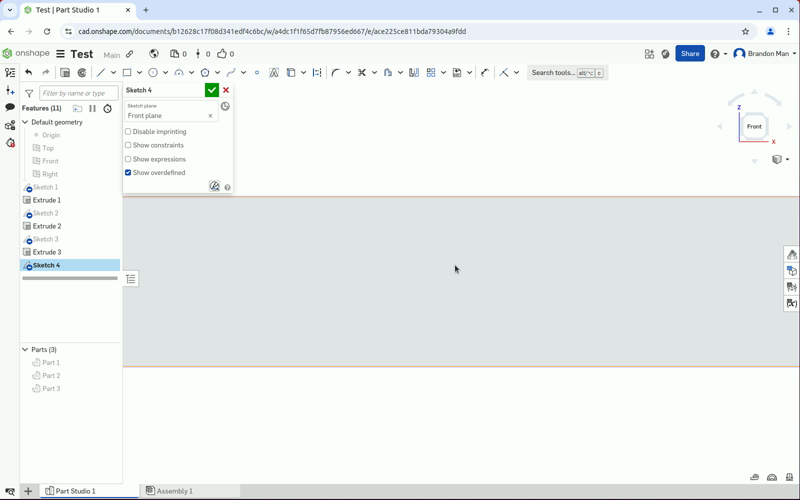
click(455, 264)
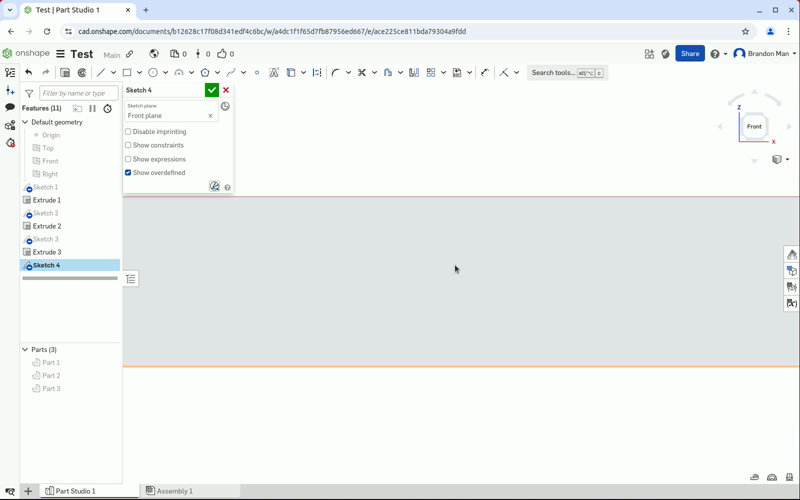
scroll(-6)
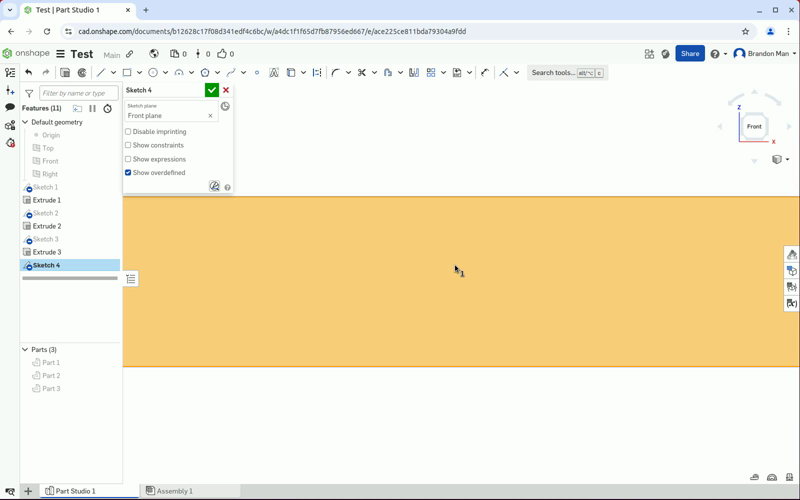
scroll(-6)
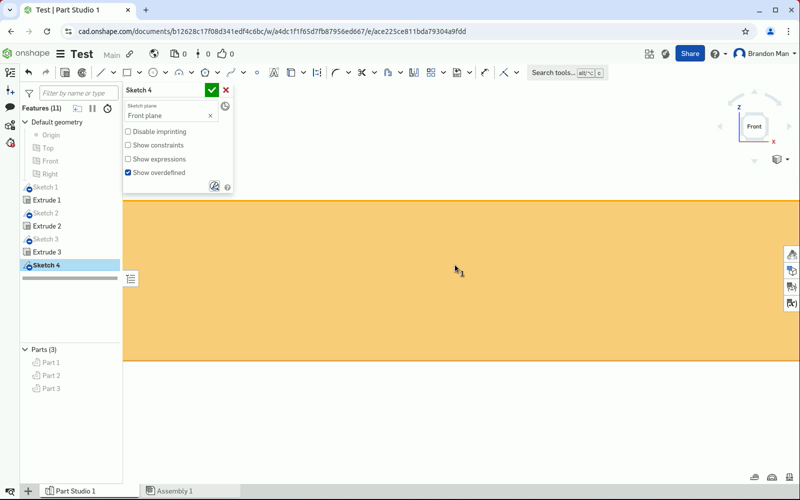
scroll(-6)
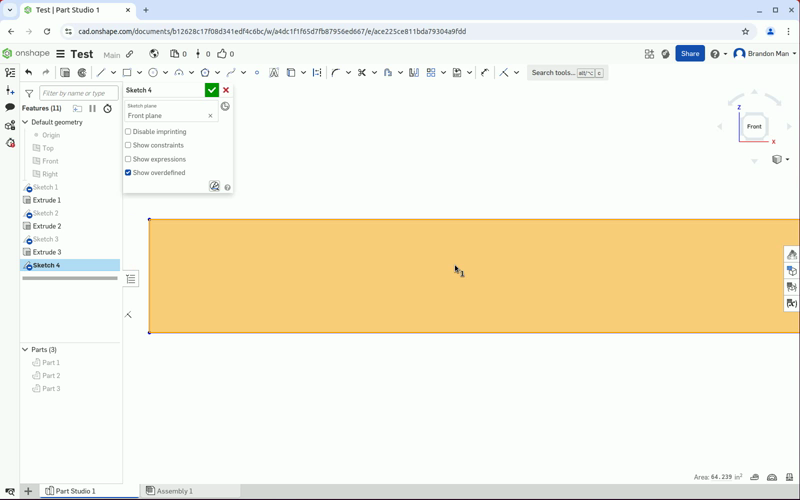
scroll(-6)
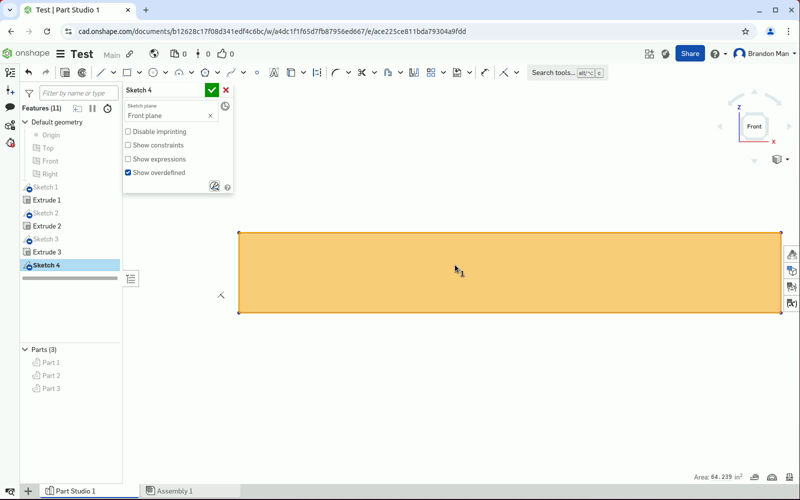
scroll(-6)
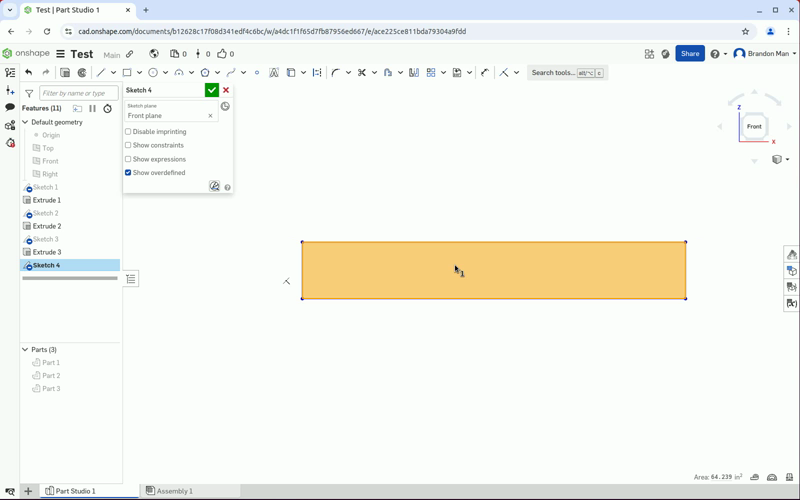
scroll(-6)
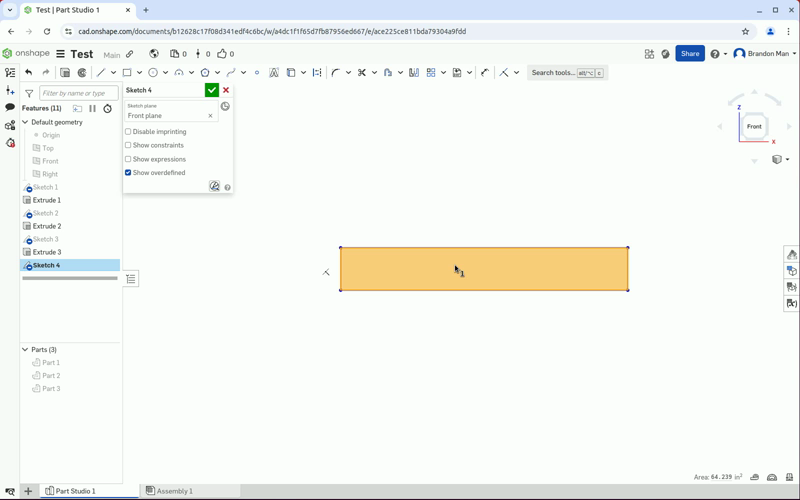
scroll(-6)
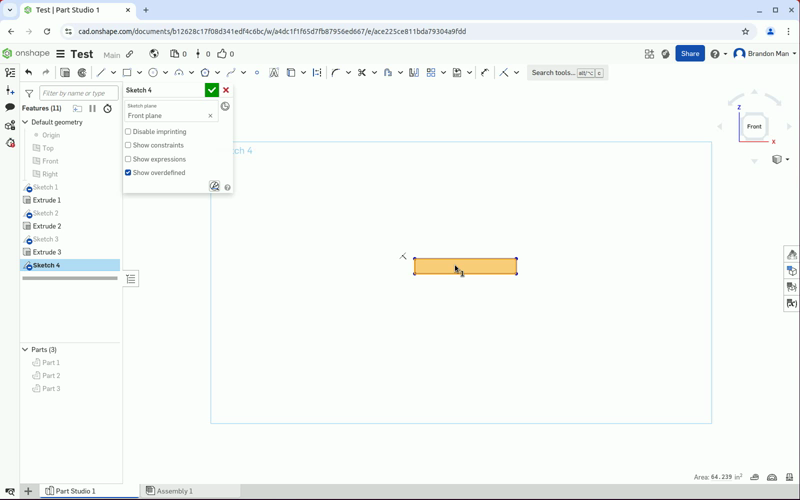
mouse_move(73, 352)
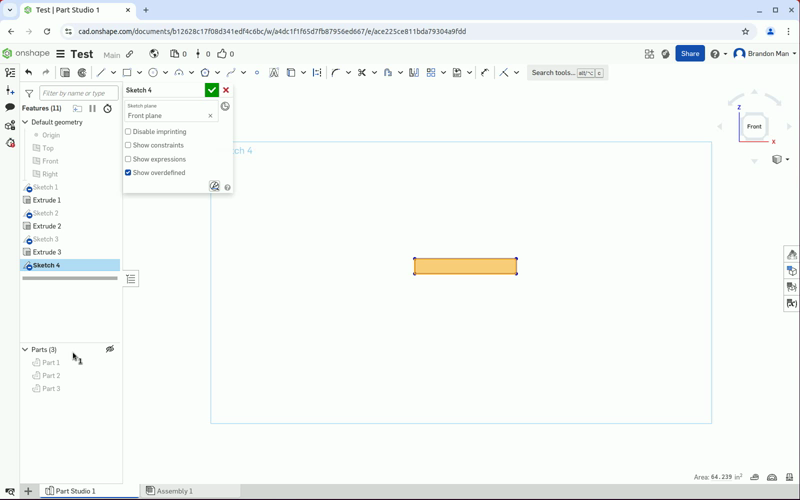
key(shift+y)
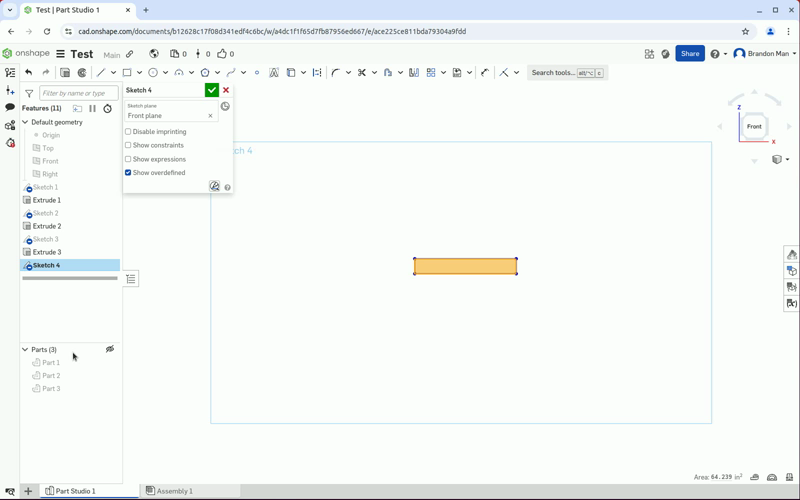
key(shift+e)
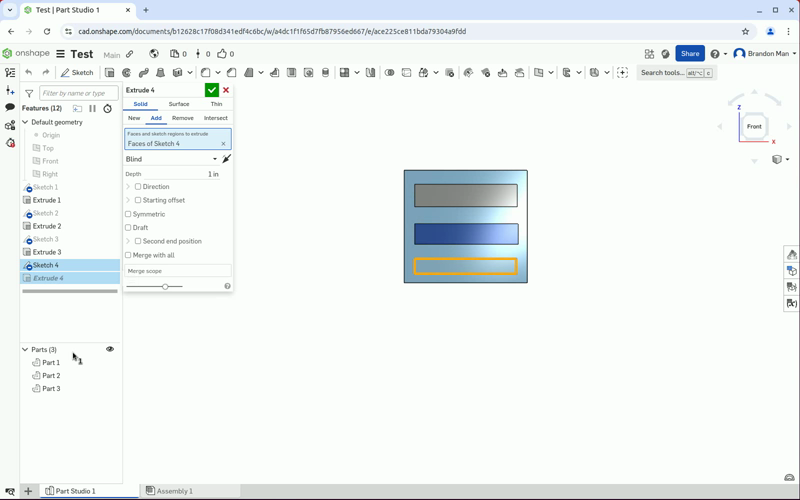
mouse_move(143, 106)
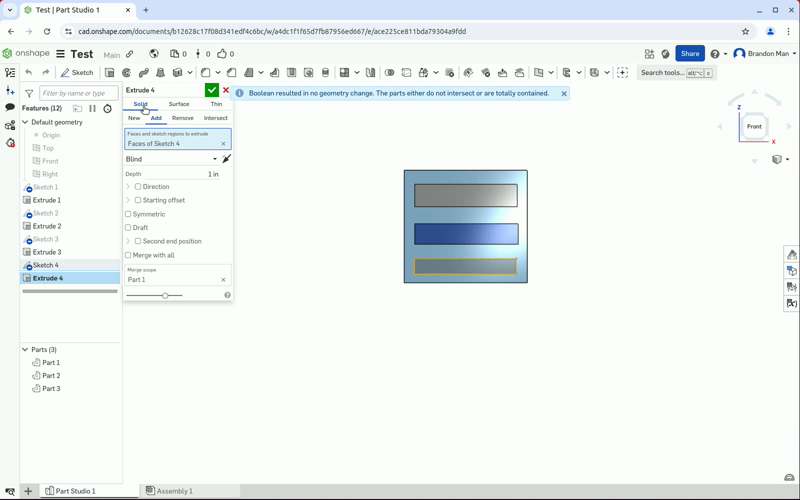
click(143, 106)
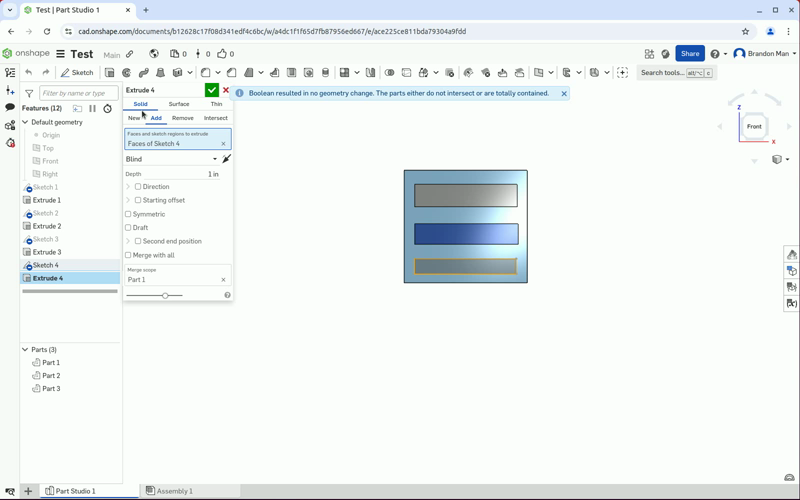
mouse_move(137, 120)
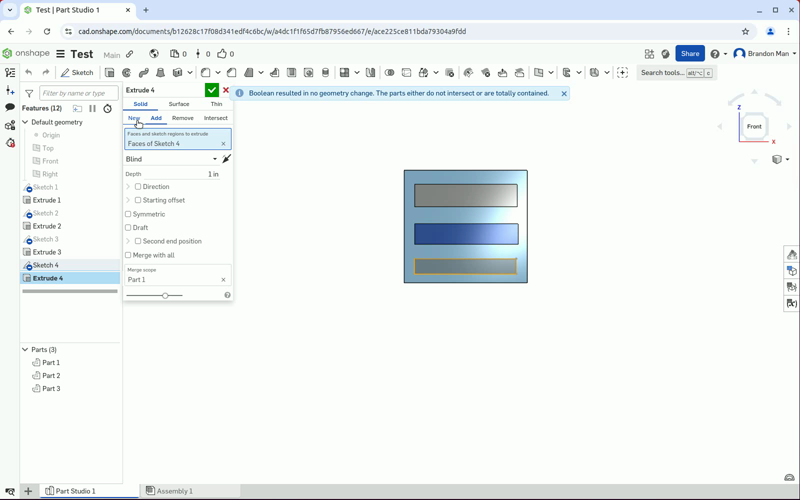
click(137, 120)
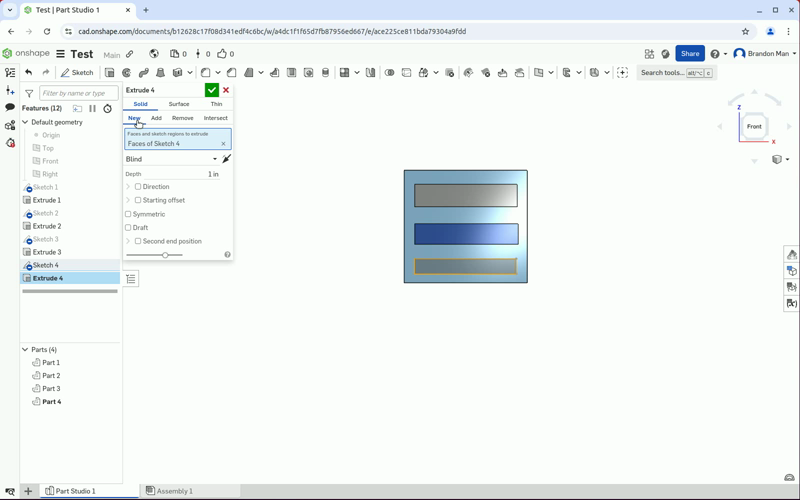
key(tab, 4)
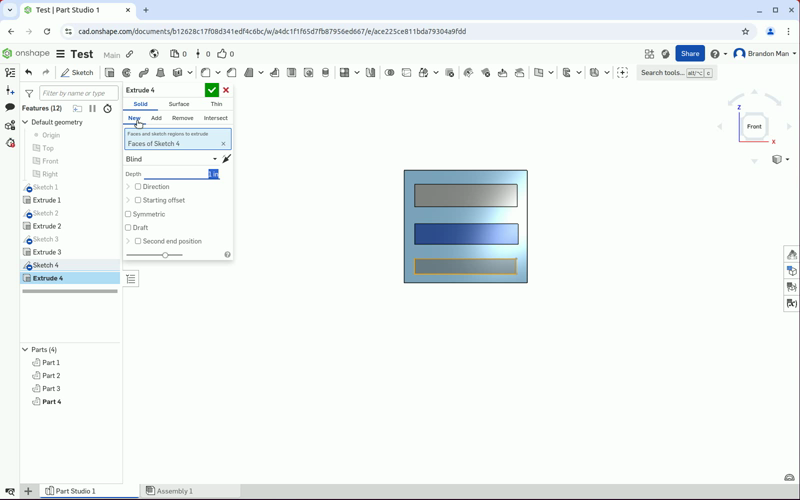
text(8.425)
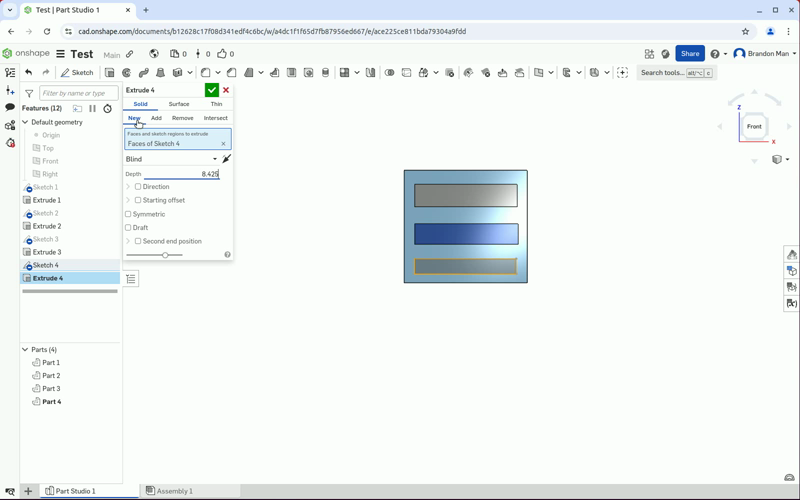
key(enter)
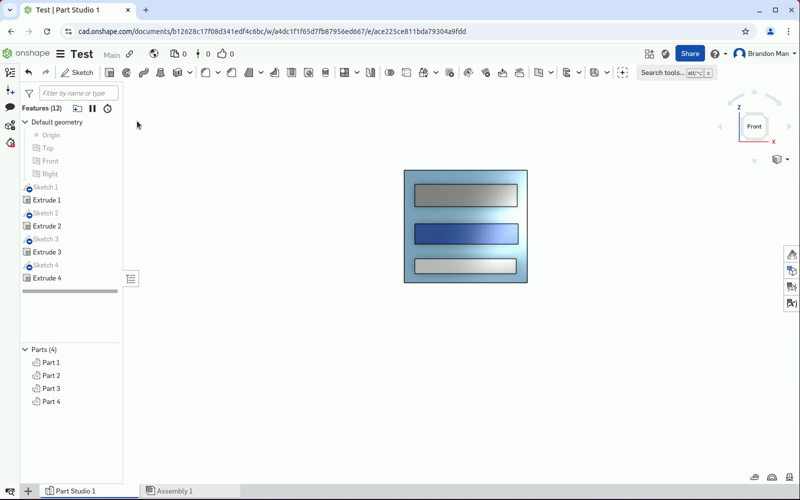
key(shift+h)
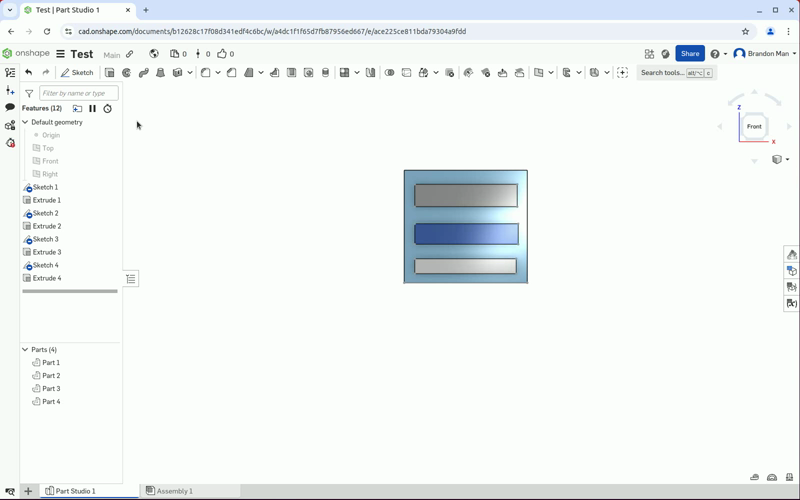
key(shift+h)
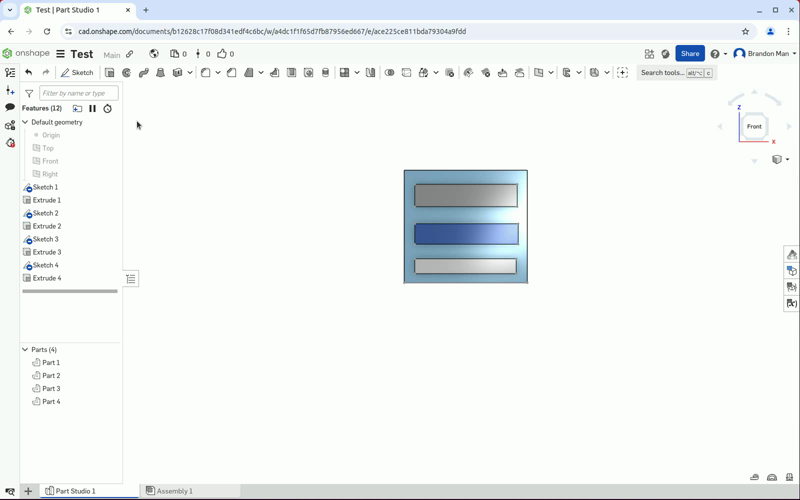
key(shift+7)
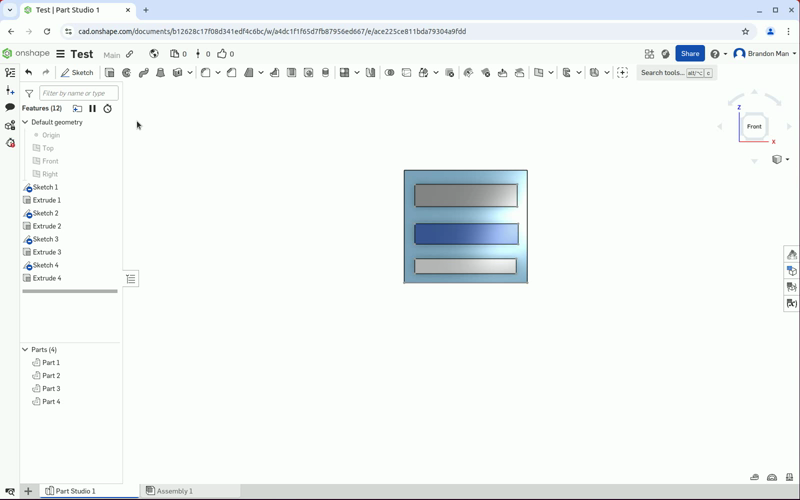
key(left, 2)
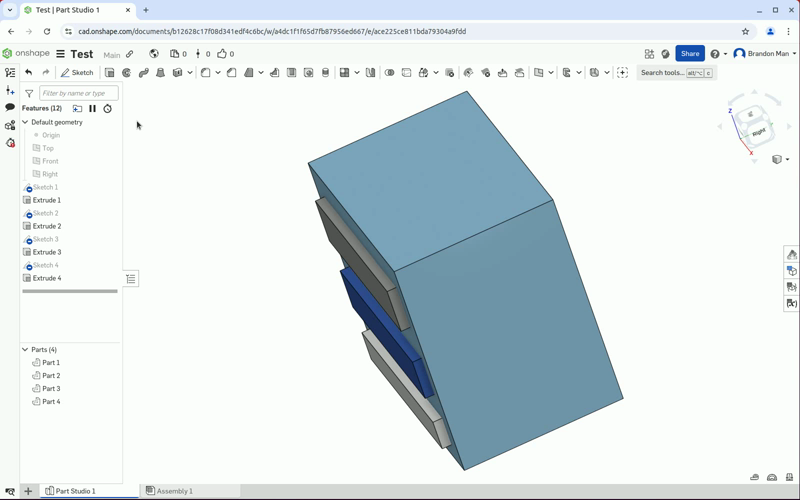
key(down, 2)
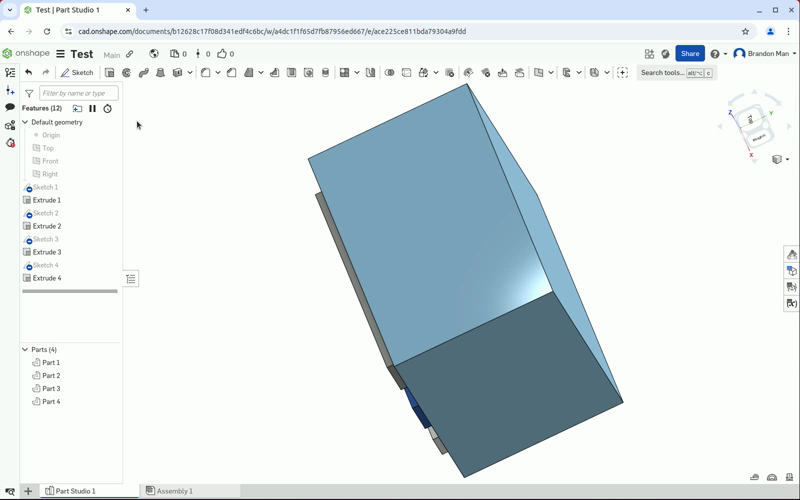
key(up, 2)
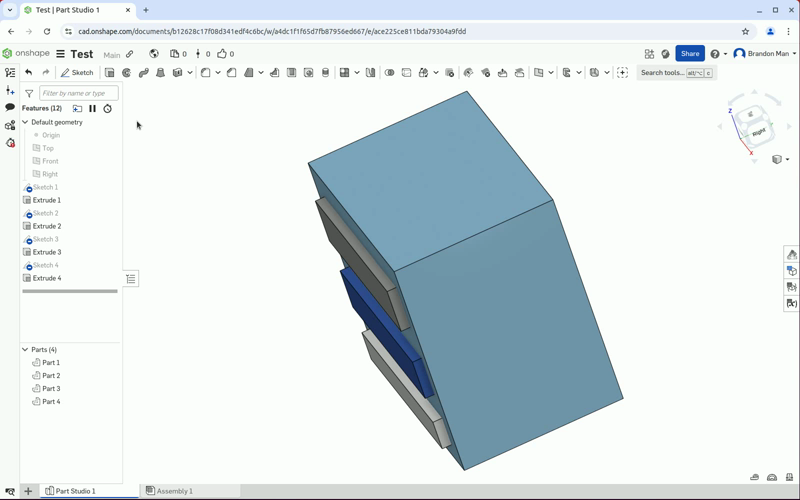
key(right, 2)
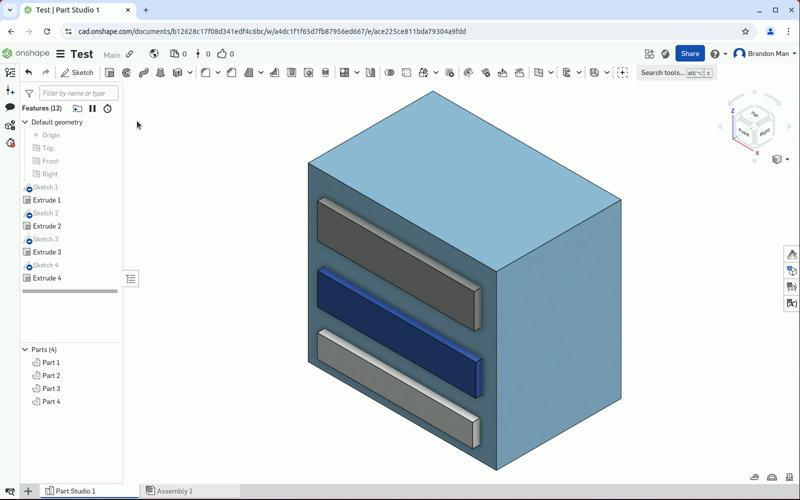
mouse_move(73, 189)
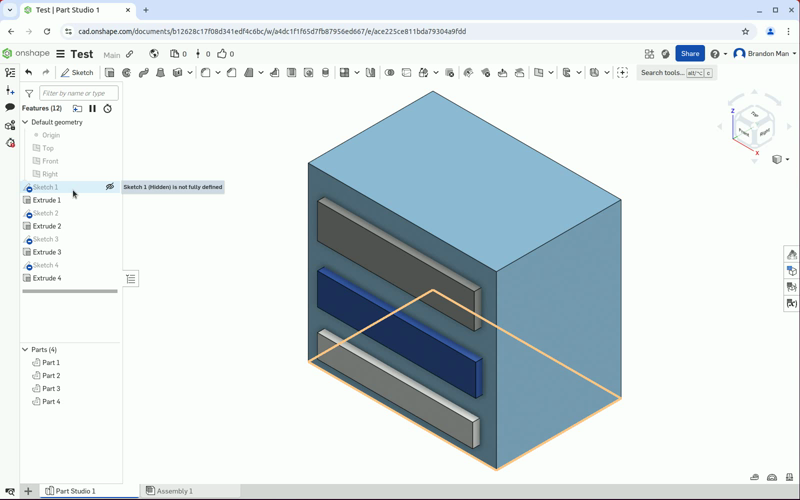
click(73, 189)